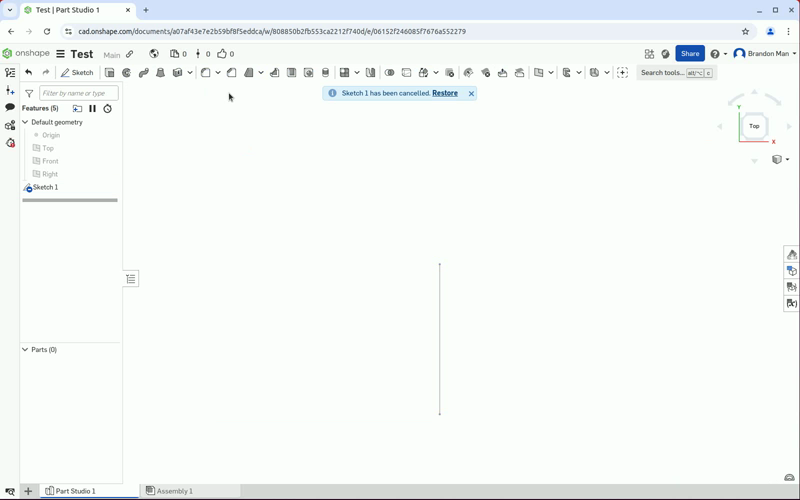
key(shift+h)
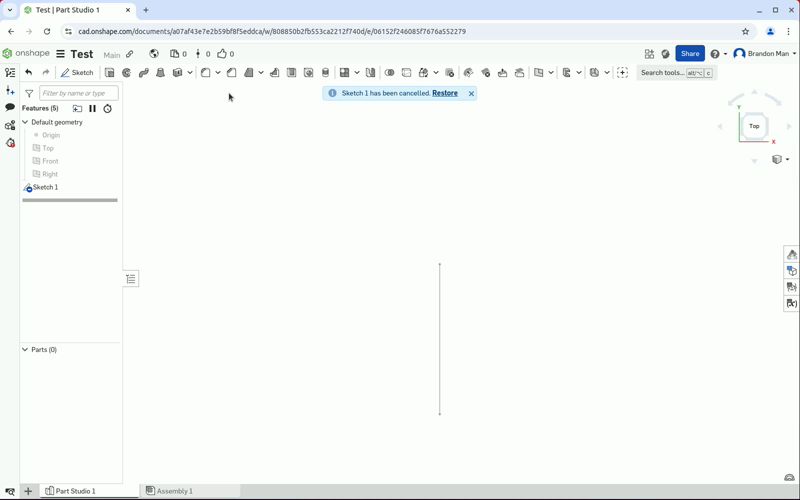
key(shift+s)
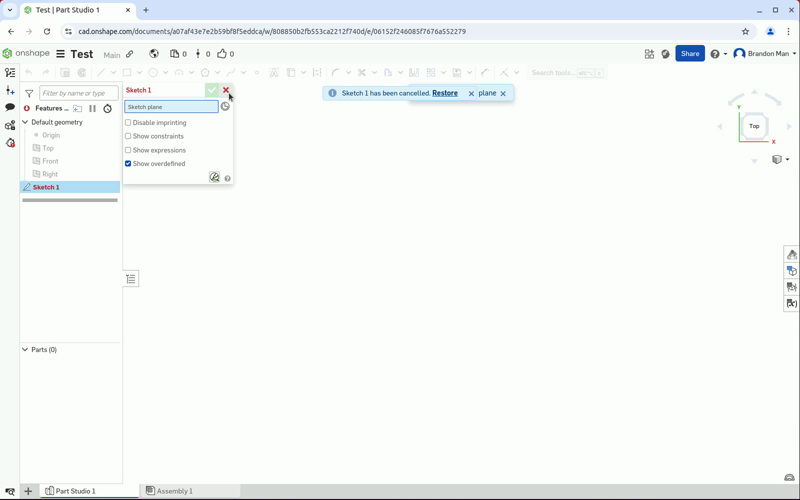
mouse_move(73, 150)
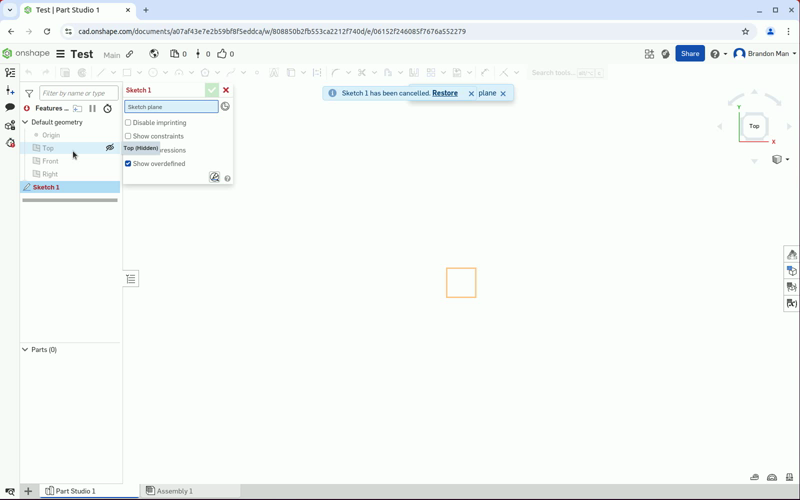
click(73, 150)
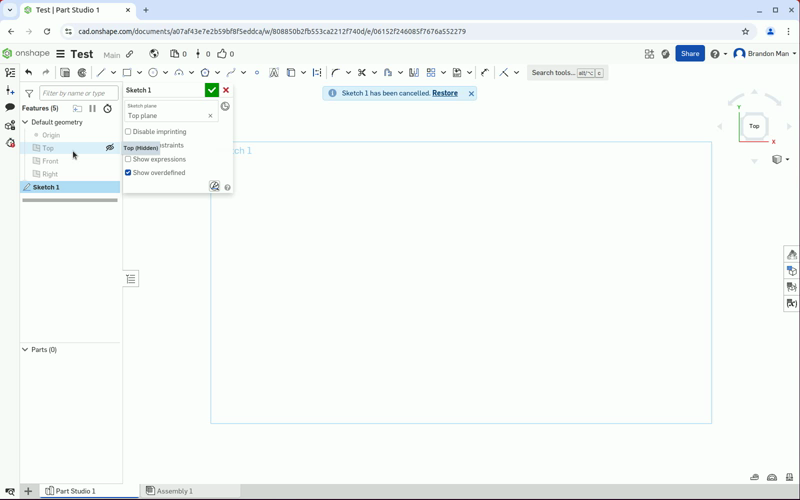
mouse_move(73, 352)
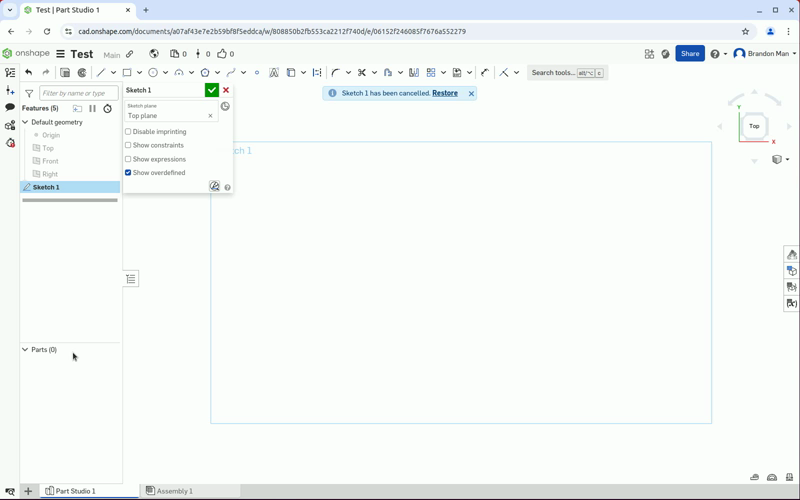
key(y)
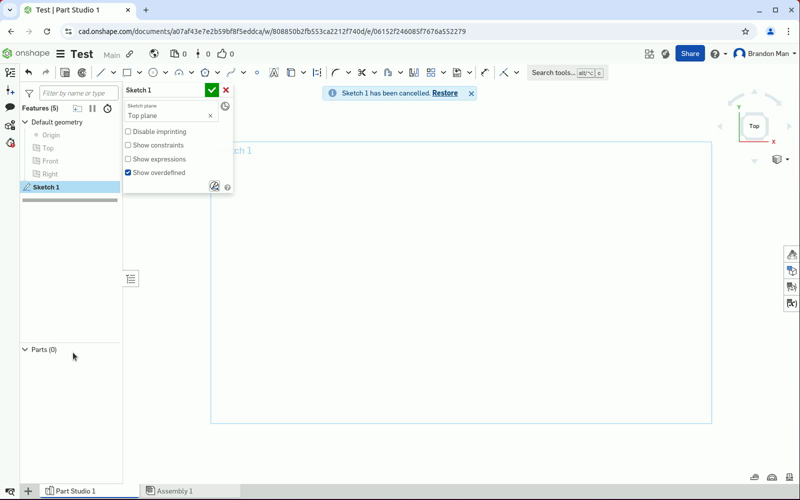
key(l)
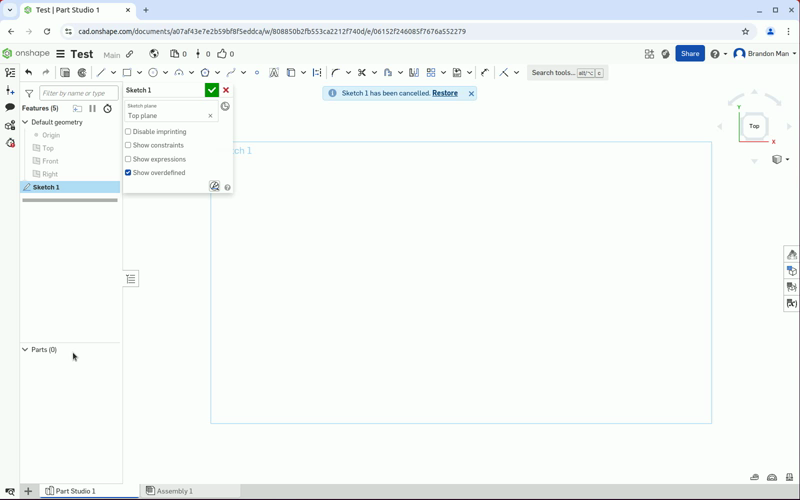
key_down(shift)
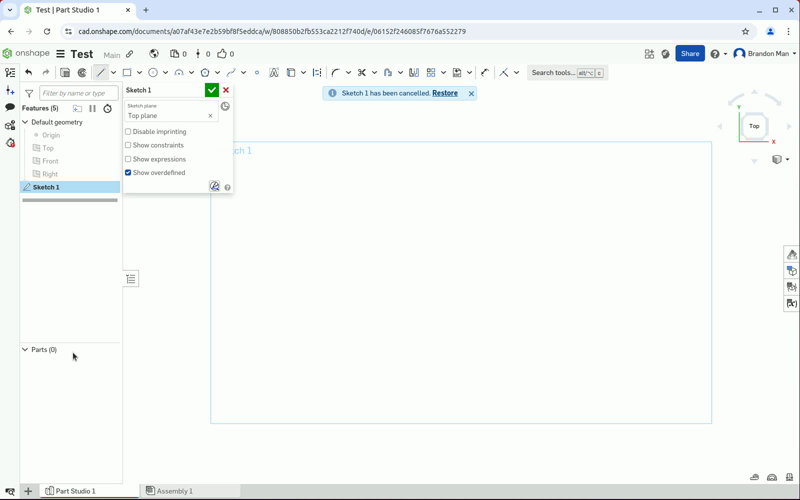
mouse_move(413, 246)
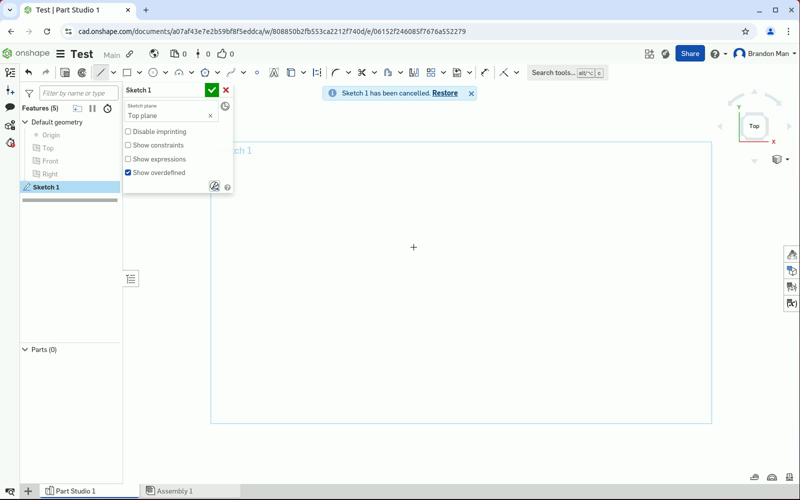
click(413, 246)
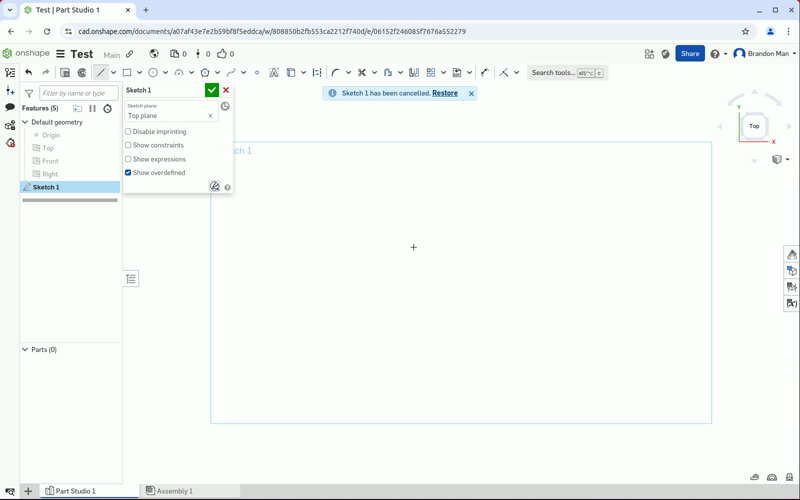
key_up(shift)
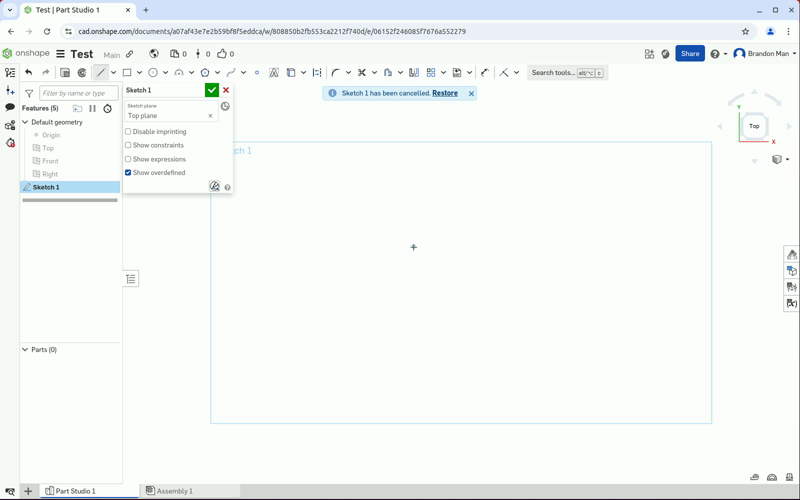
key_down(shift)
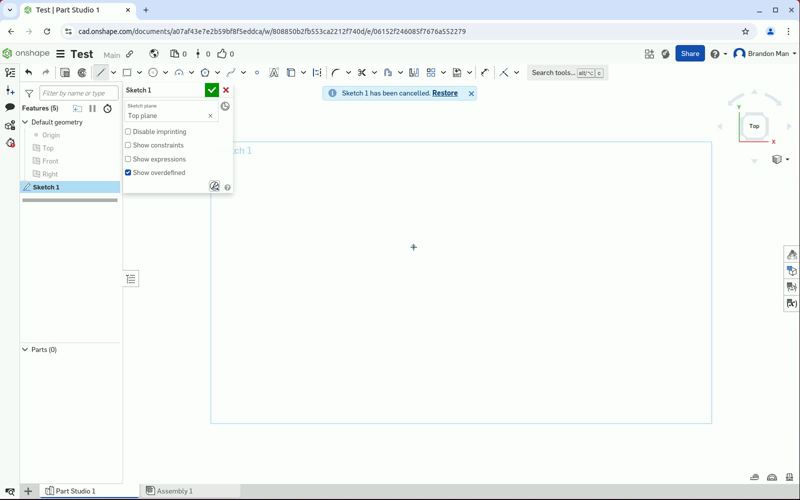
mouse_move(507, 246)
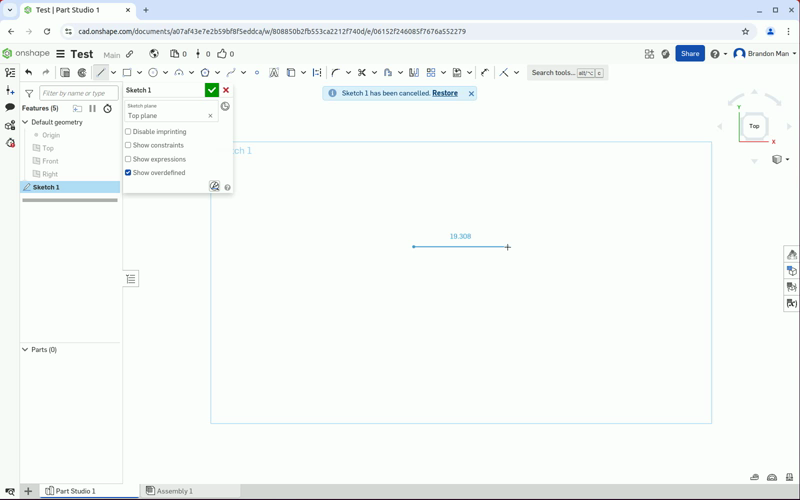
click(507, 246)
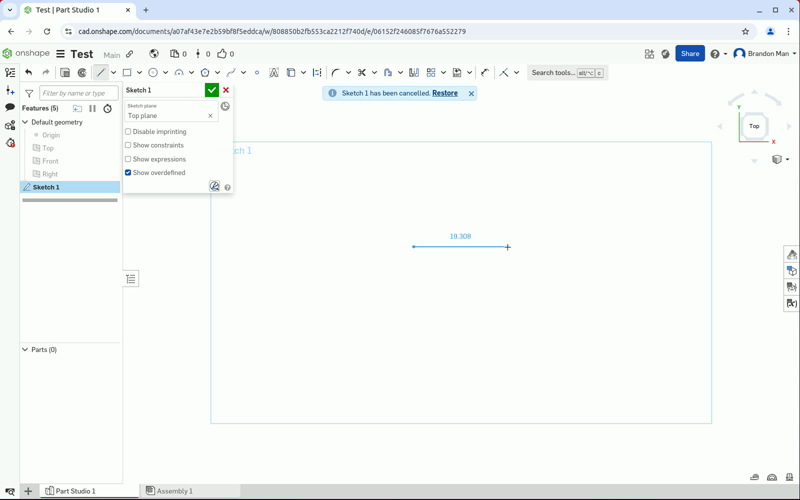
key_up(shift)
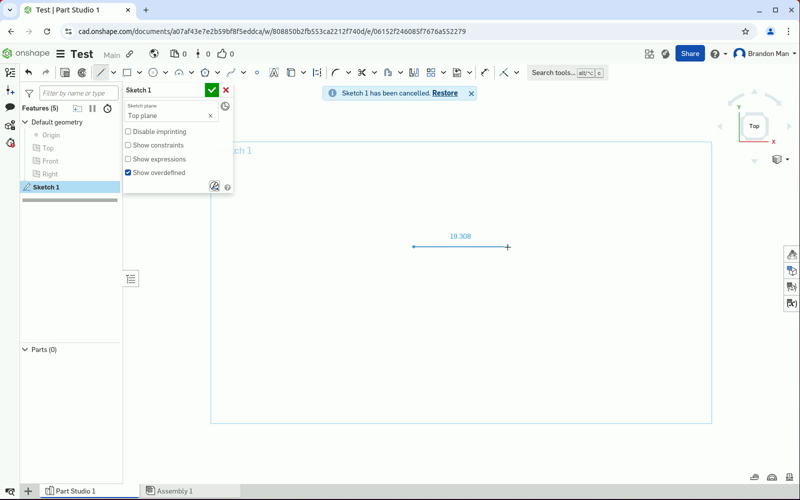
key_down(shift)
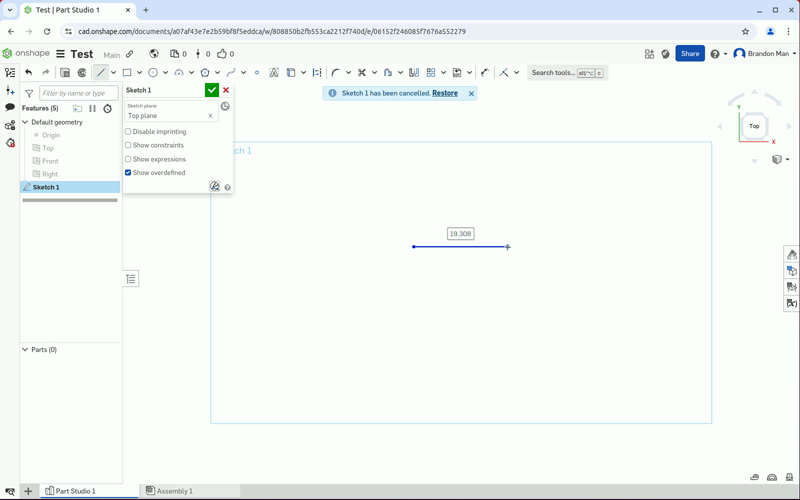
mouse_move(537, 246)
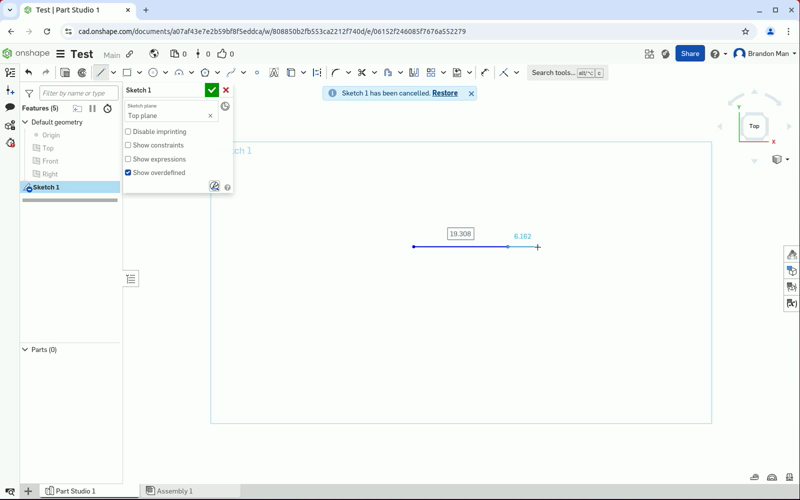
mouse_move(507, 207)
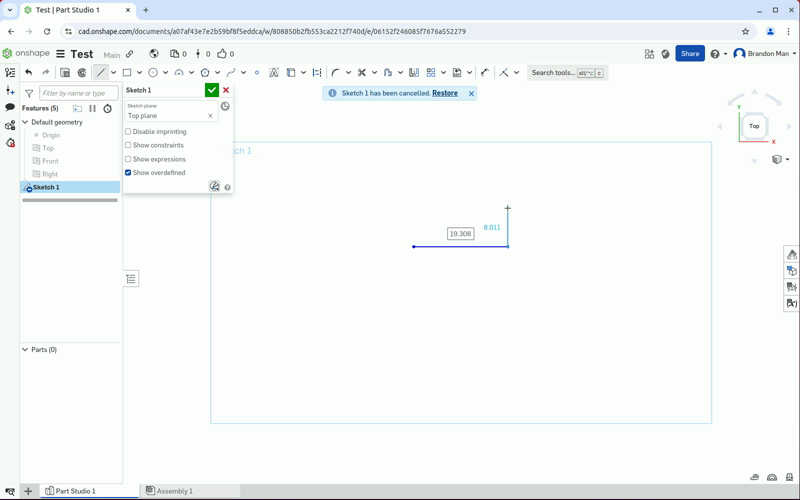
click(507, 207)
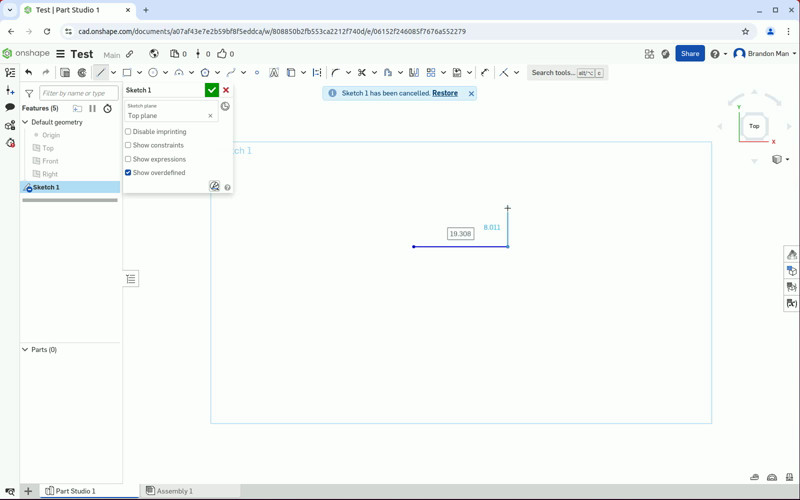
key_up(shift)
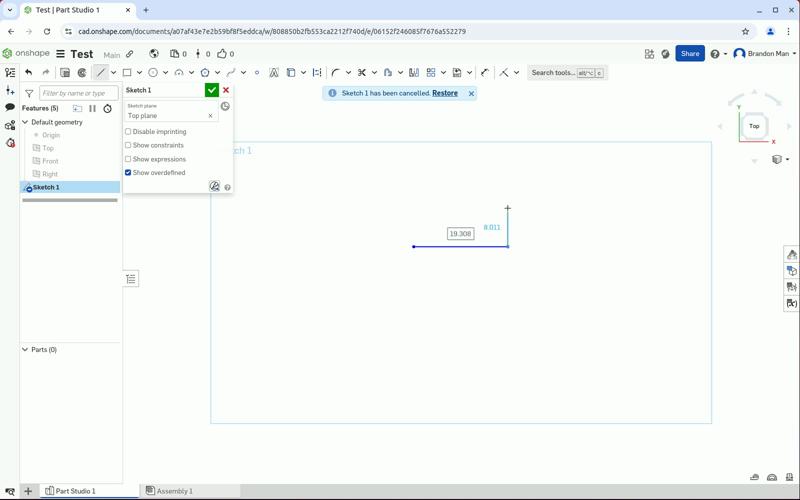
key_down(shift)
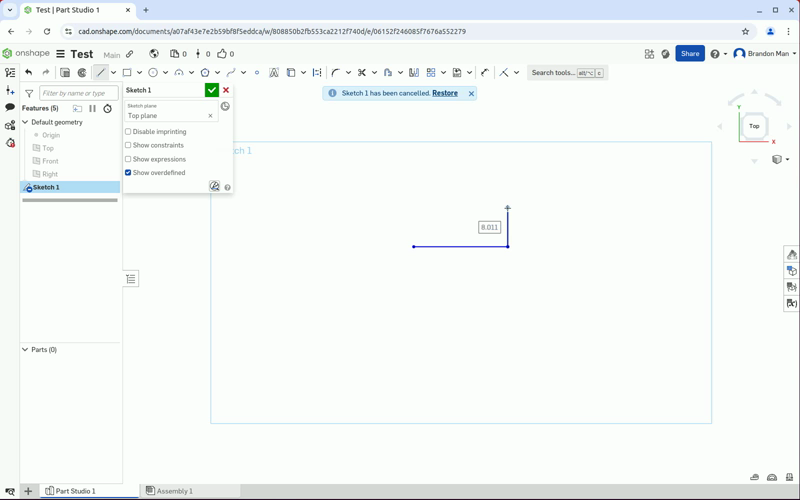
mouse_move(413, 207)
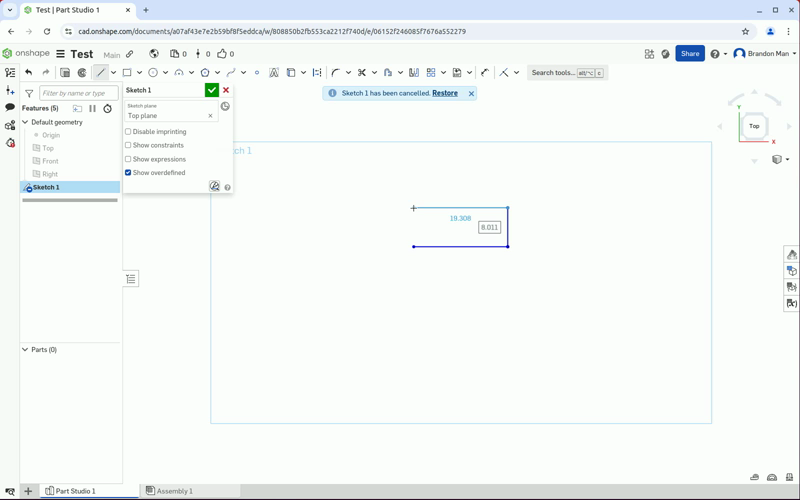
click(413, 207)
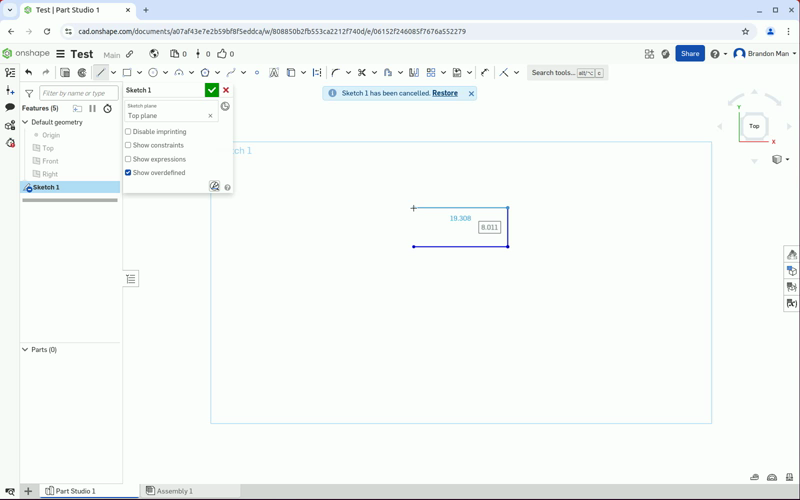
key_up(shift)
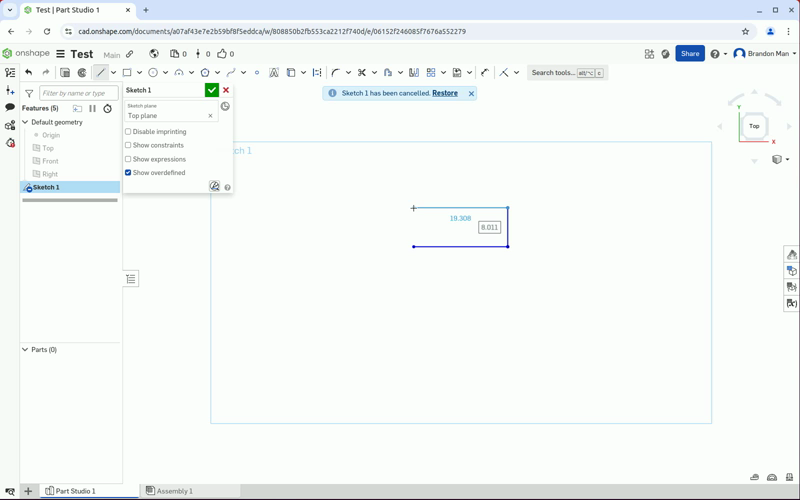
mouse_move(444, 207)
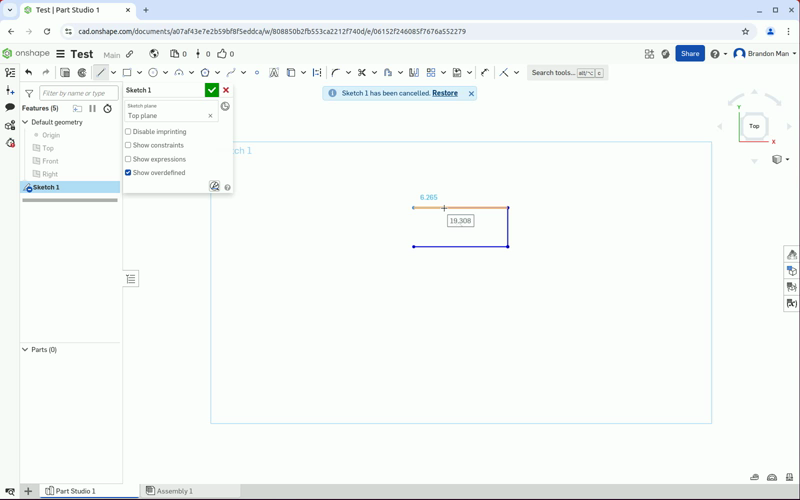
key_down(shift)
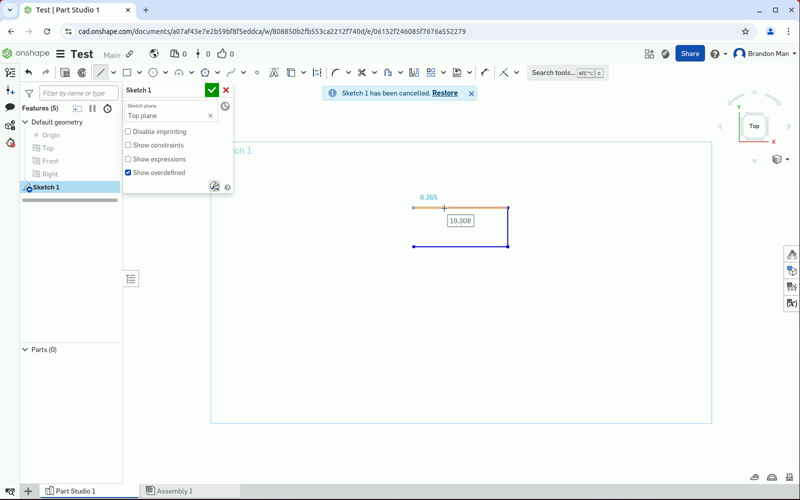
mouse_move(413, 246)
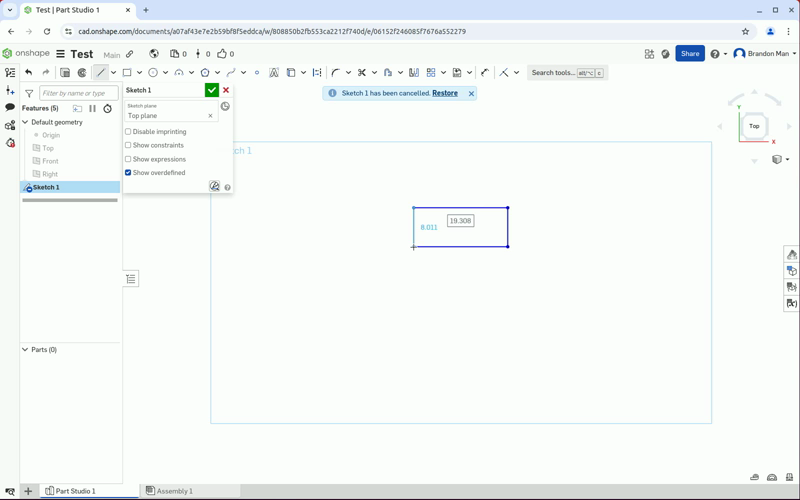
key_up(shift)
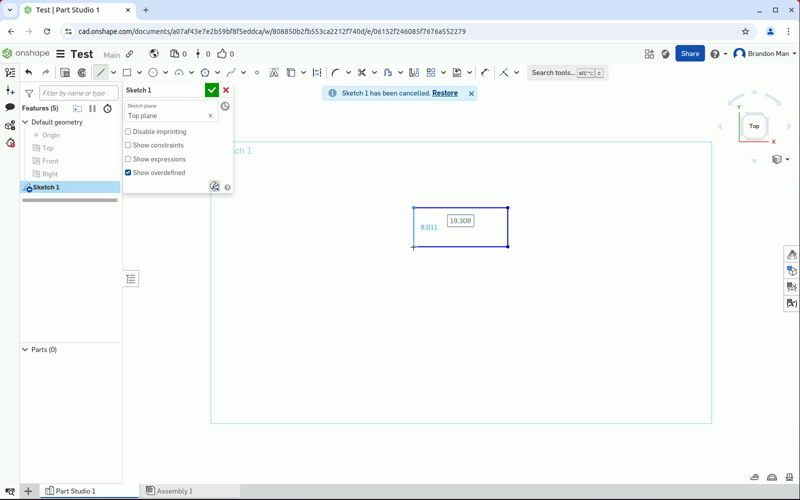
click(413, 246)
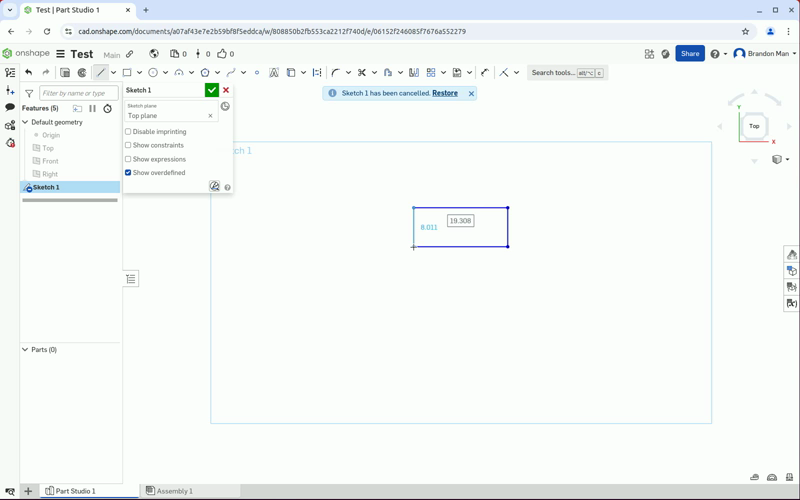
key(esc)
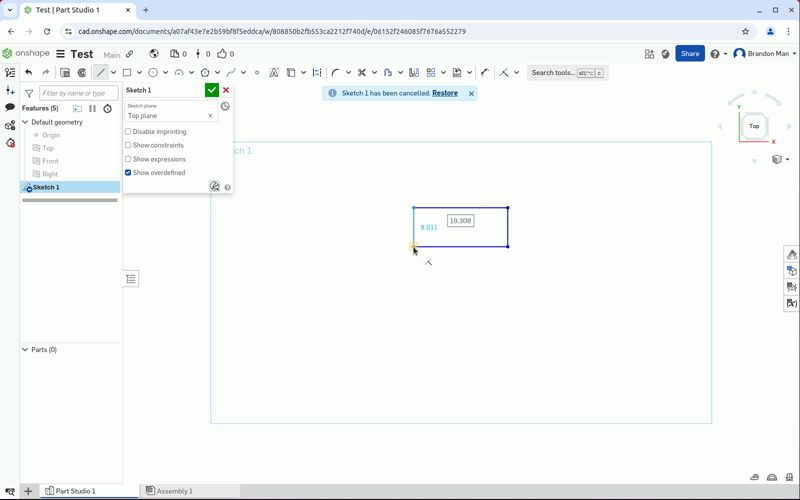
mouse_move(426, 243)
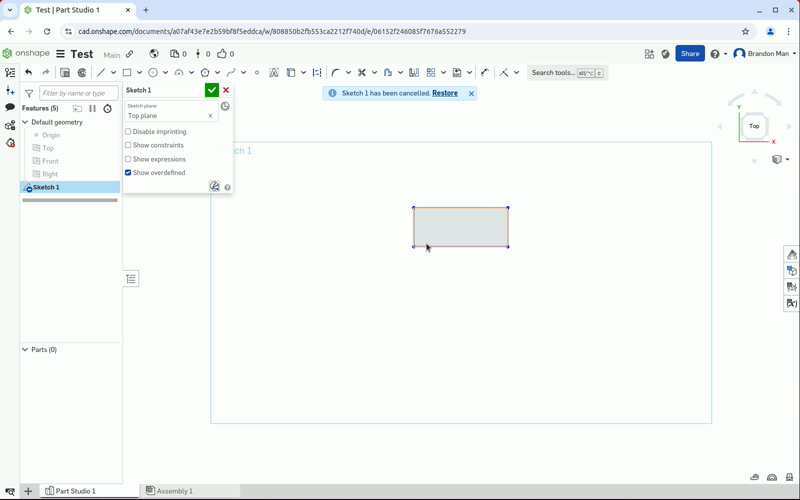
click(426, 243)
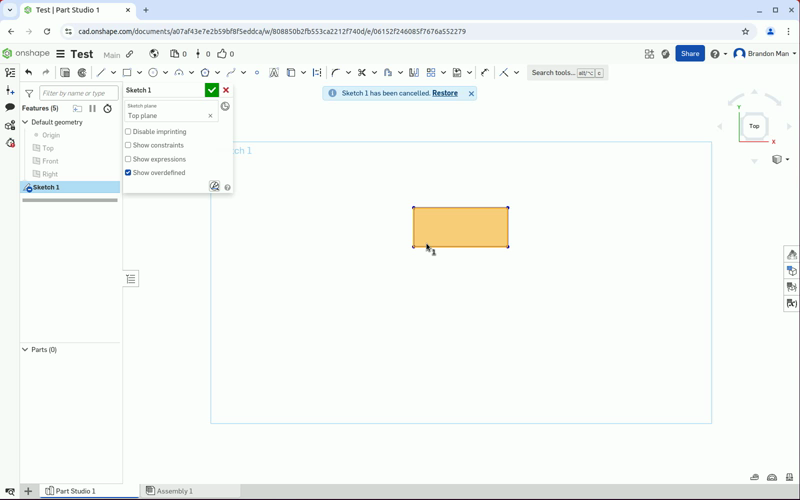
mouse_move(73, 352)
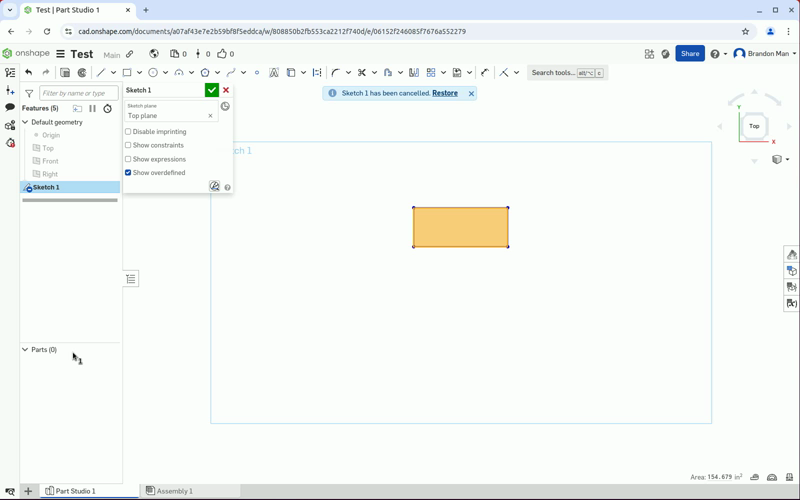
key(shift+y)
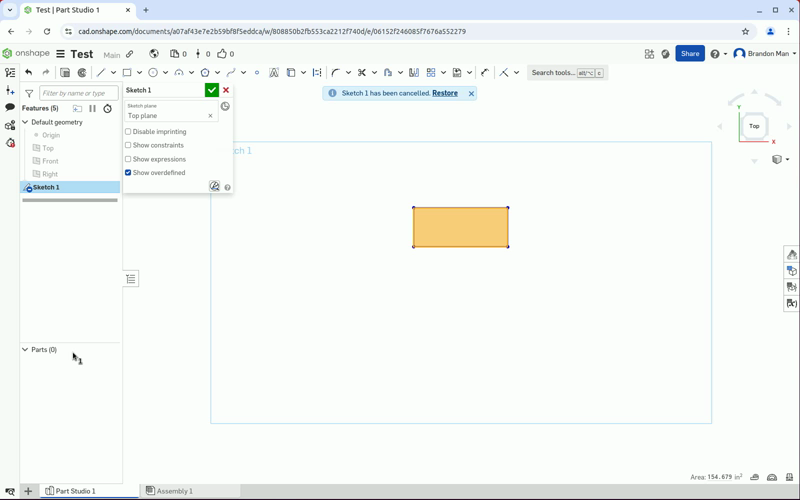
key(shift+e)
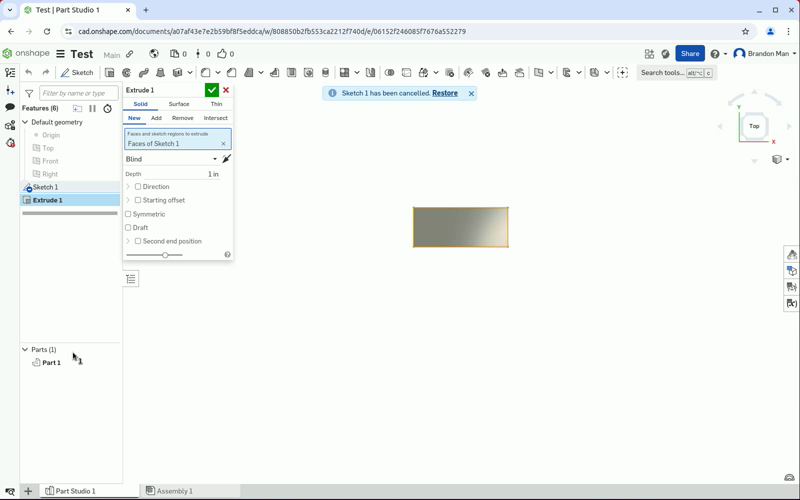
mouse_move(143, 106)
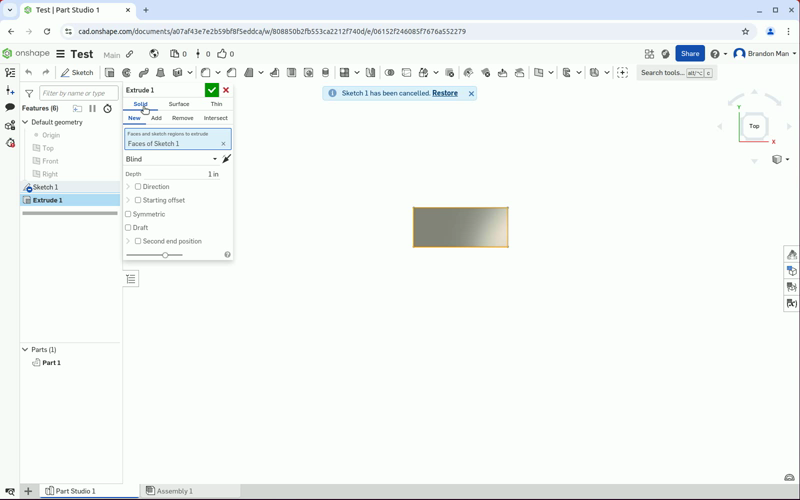
click(143, 106)
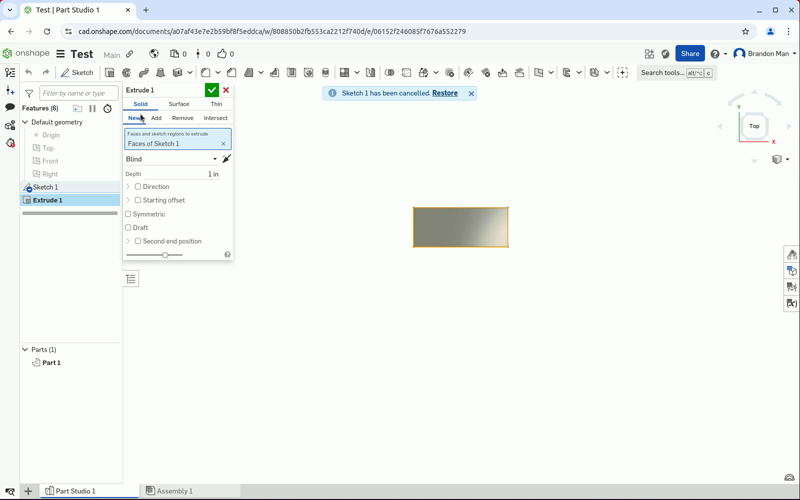
mouse_move(137, 120)
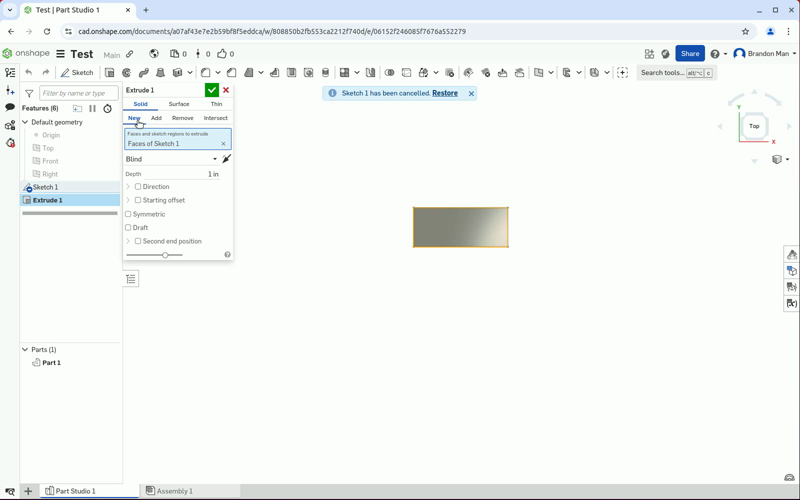
click(137, 120)
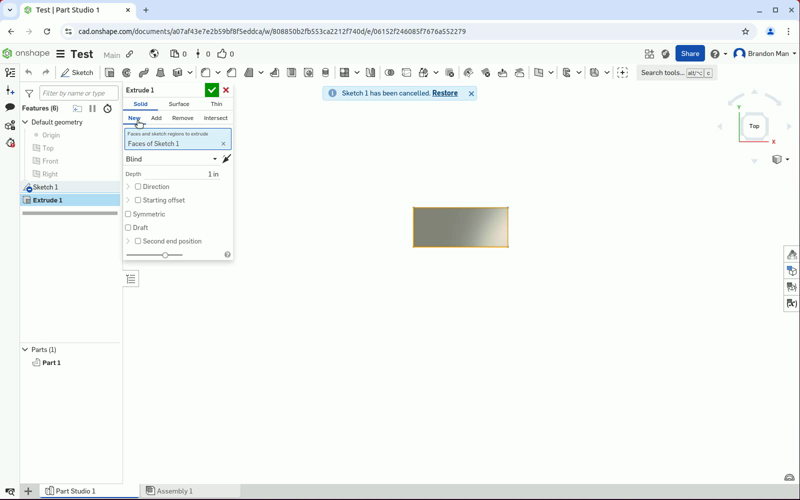
key(tab, 4)
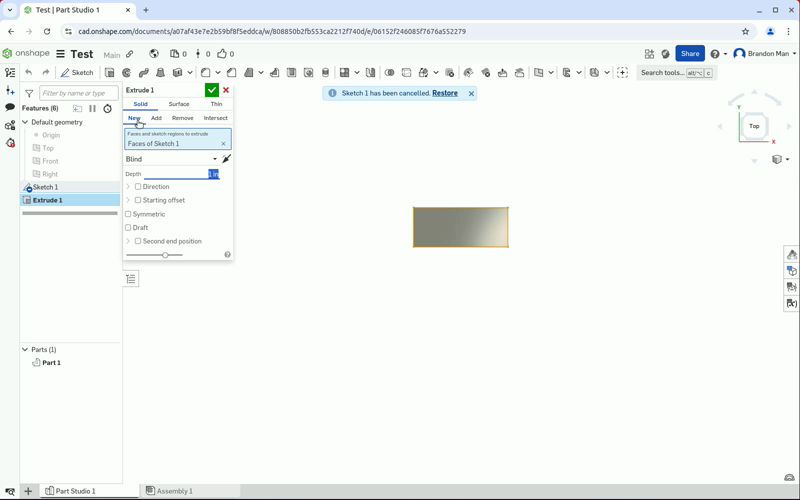
text(7.703)
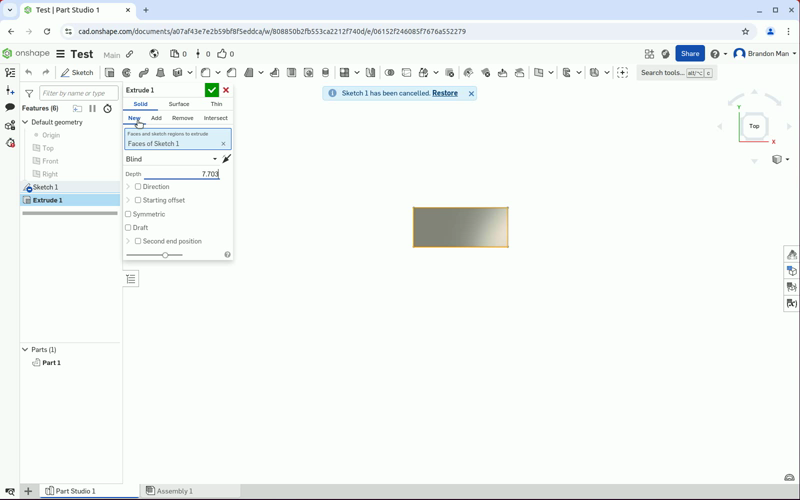
key(enter)
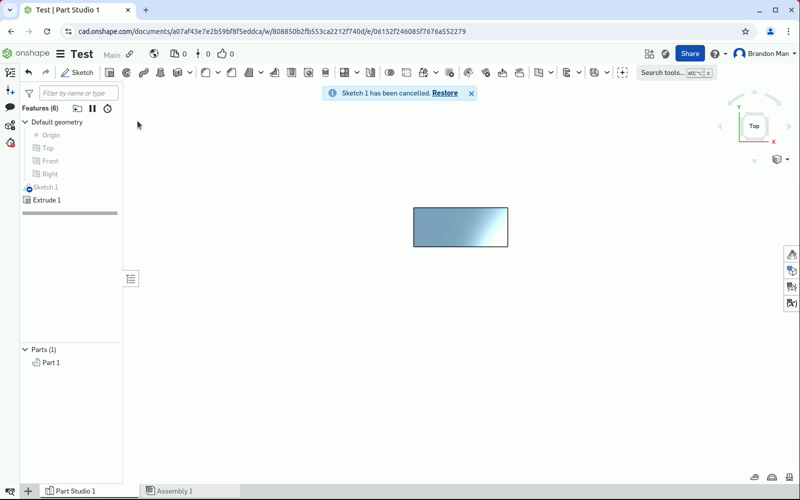
key(shift+h)
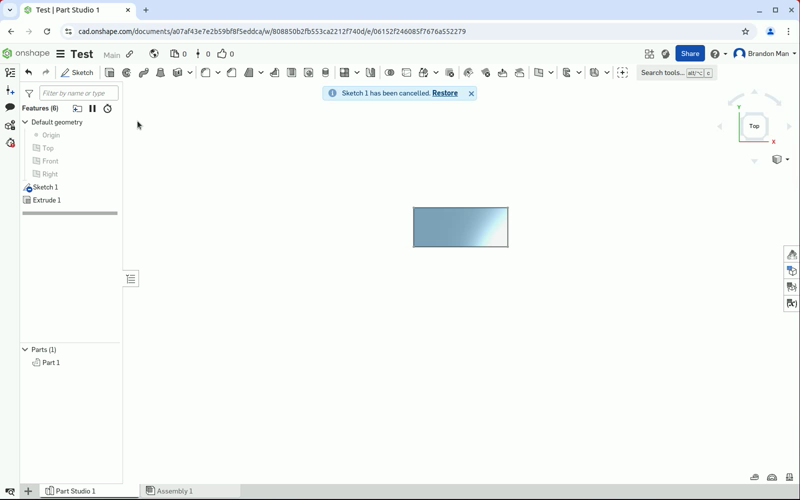
key(shift+h)
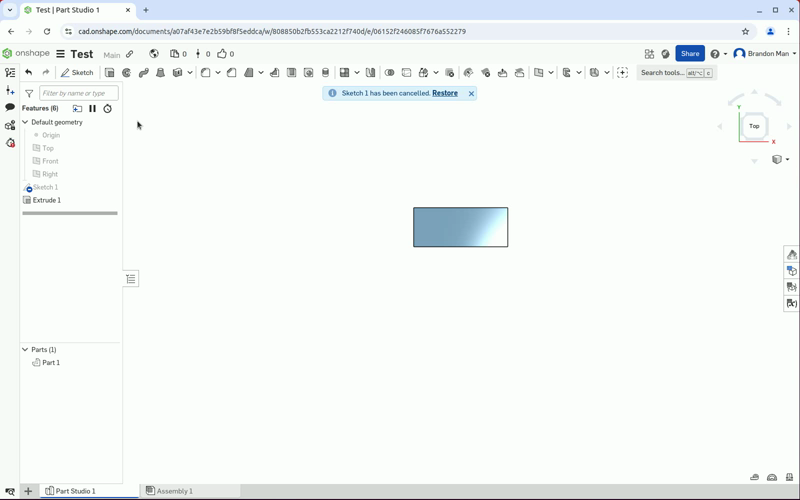
mouse_move(73, 189)
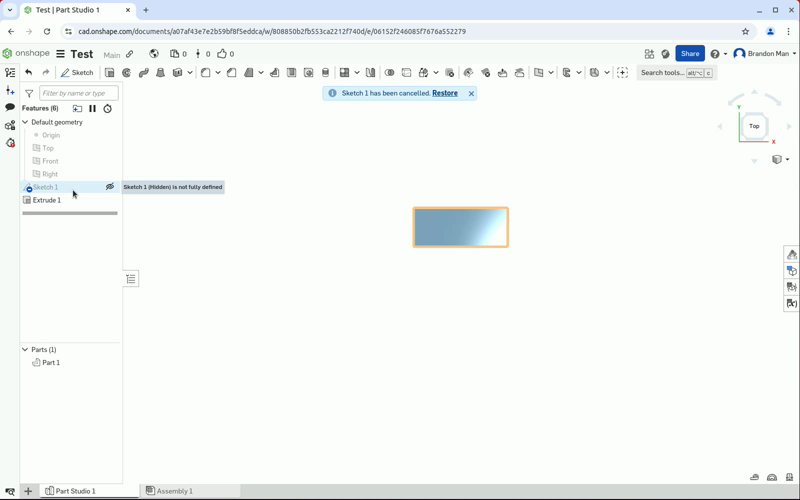
click(73, 189)
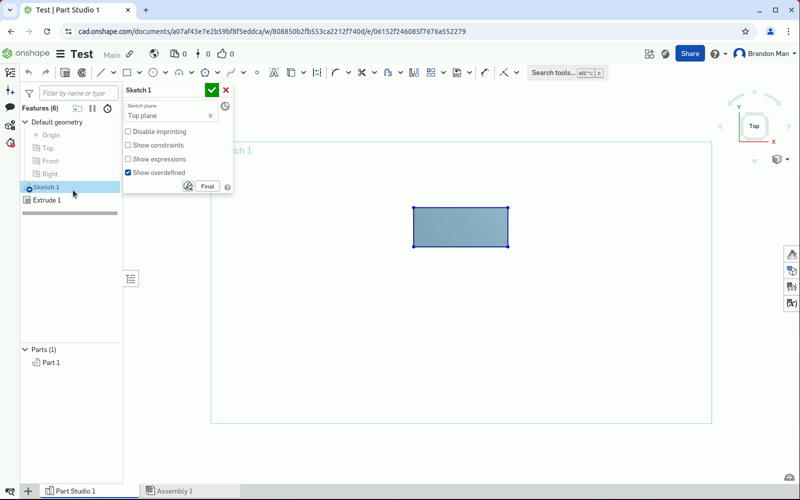
mouse_move(229, 92)
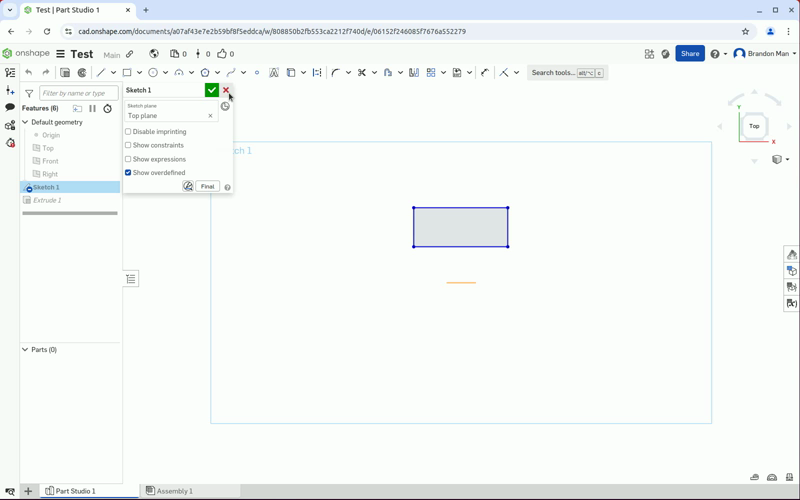
click(229, 92)
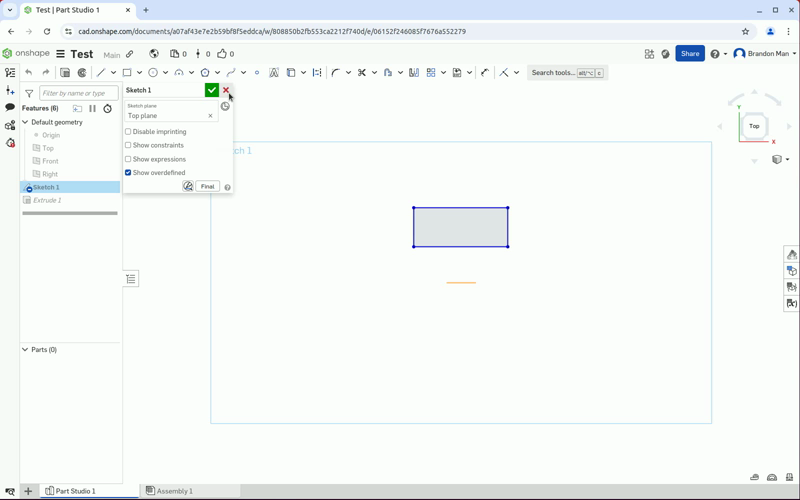
key(shift+s)
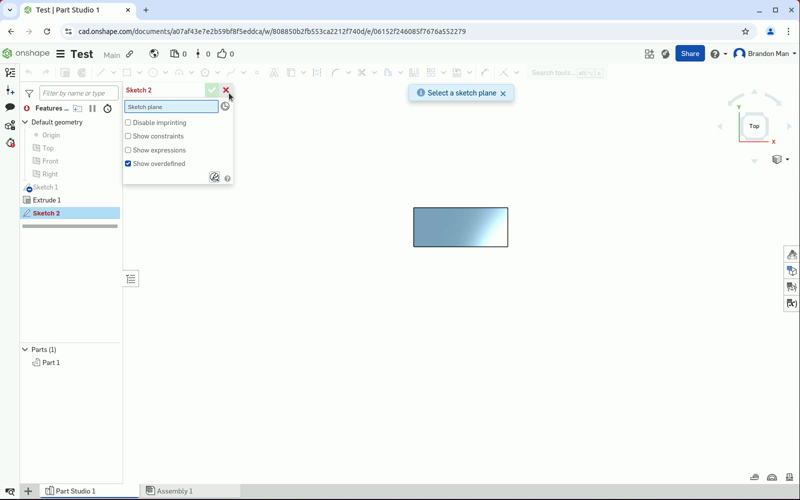
mouse_move(73, 150)
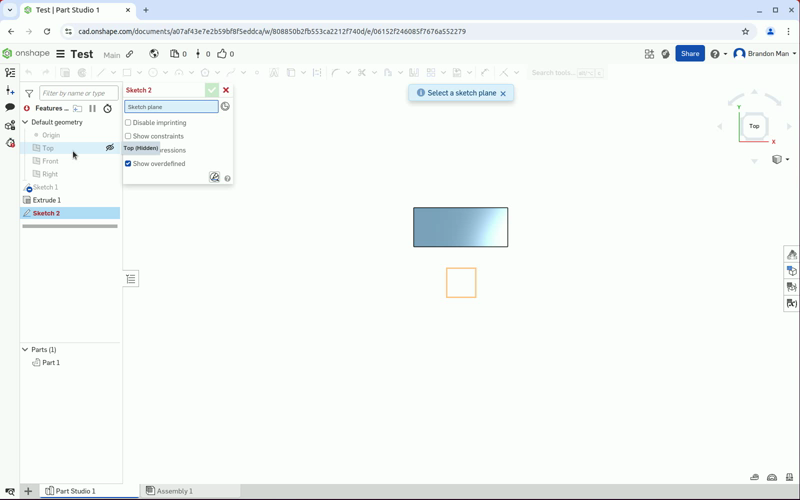
click(73, 150)
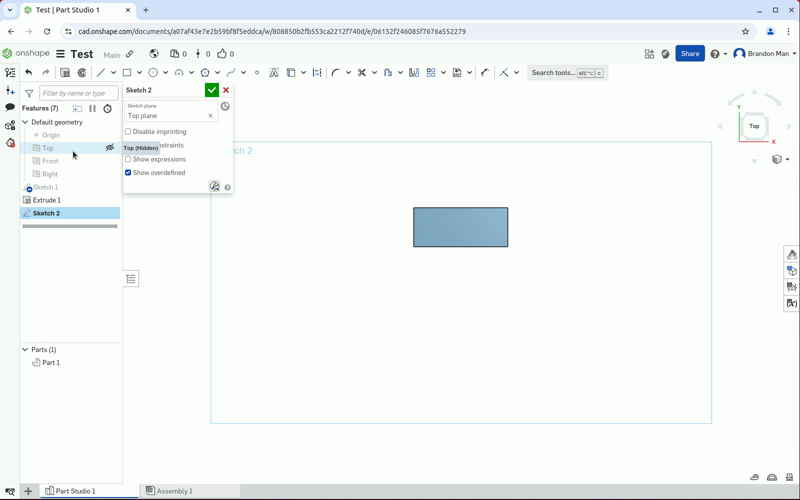
mouse_move(73, 352)
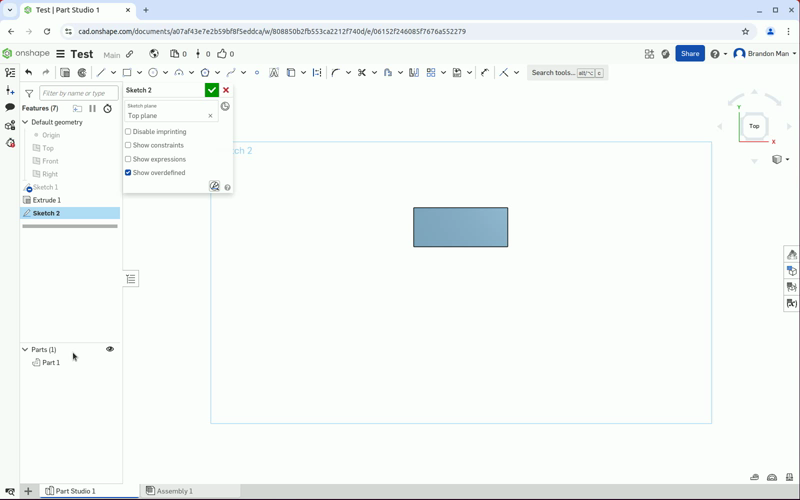
key(y)
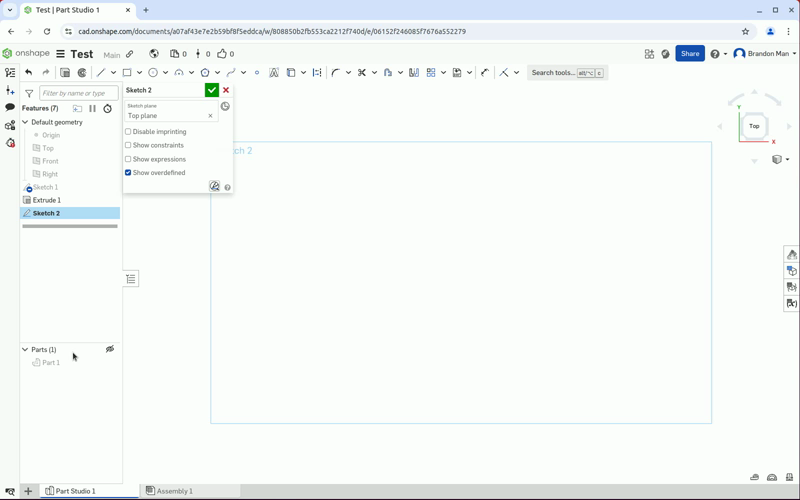
key(l)
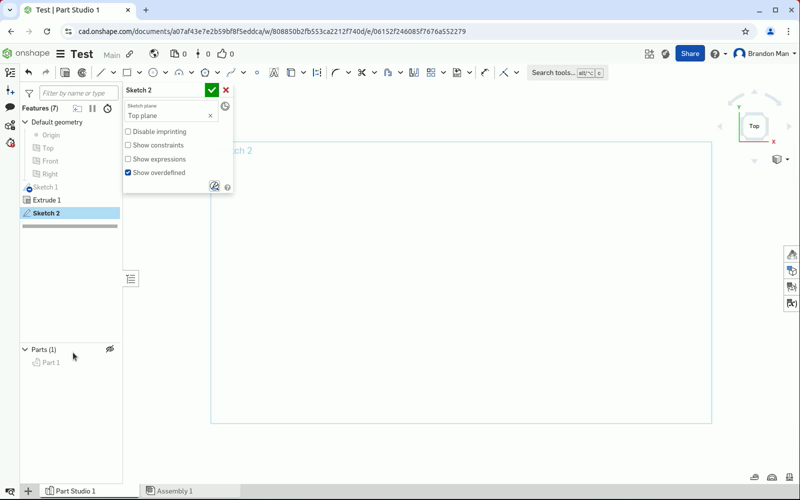
key_down(shift)
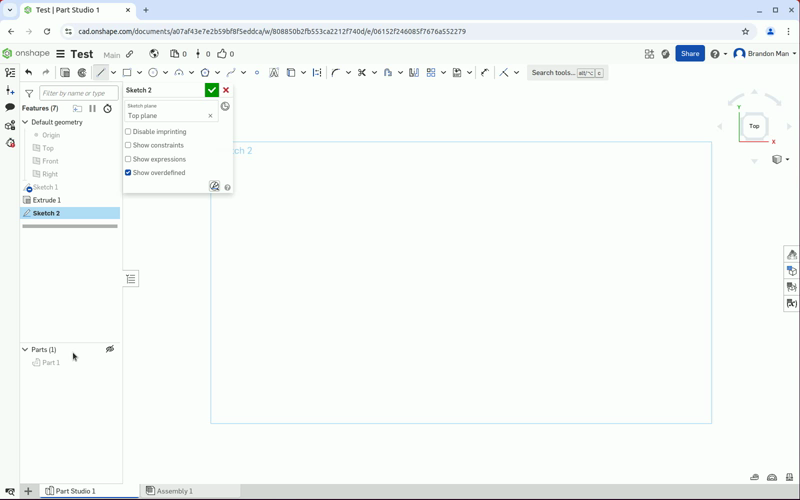
mouse_move(413, 357)
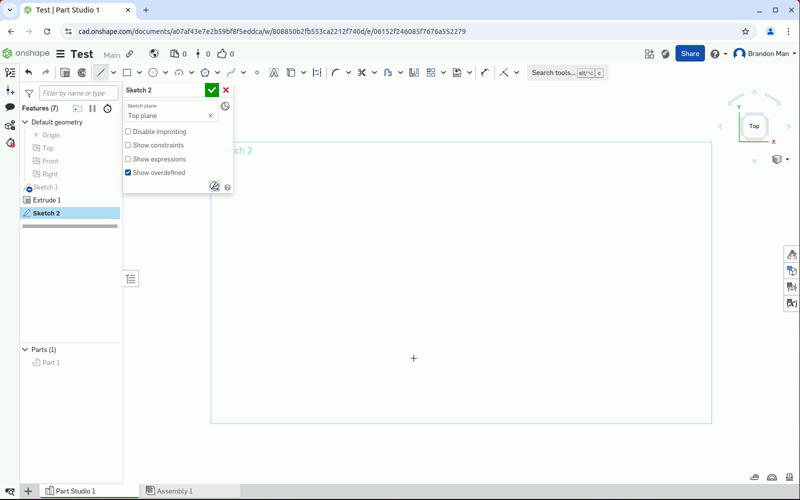
click(413, 357)
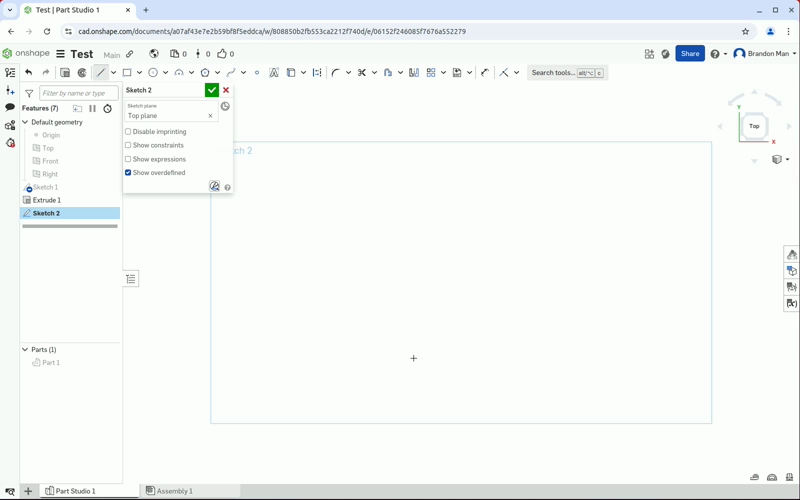
key_up(shift)
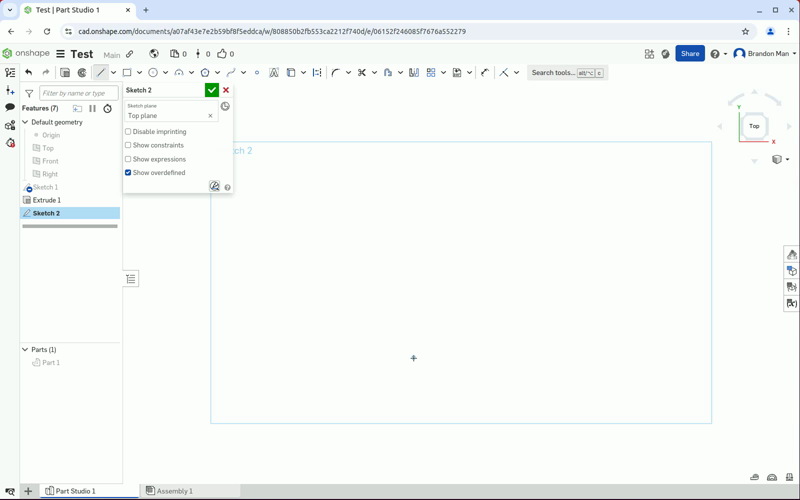
key_down(shift)
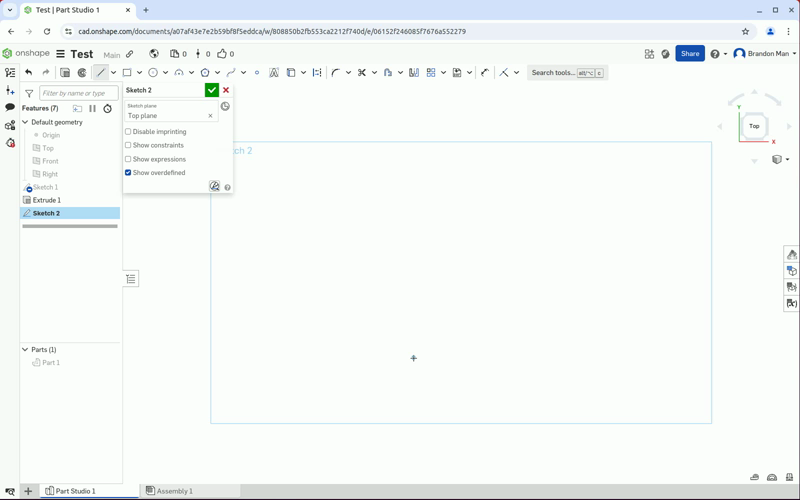
mouse_move(507, 357)
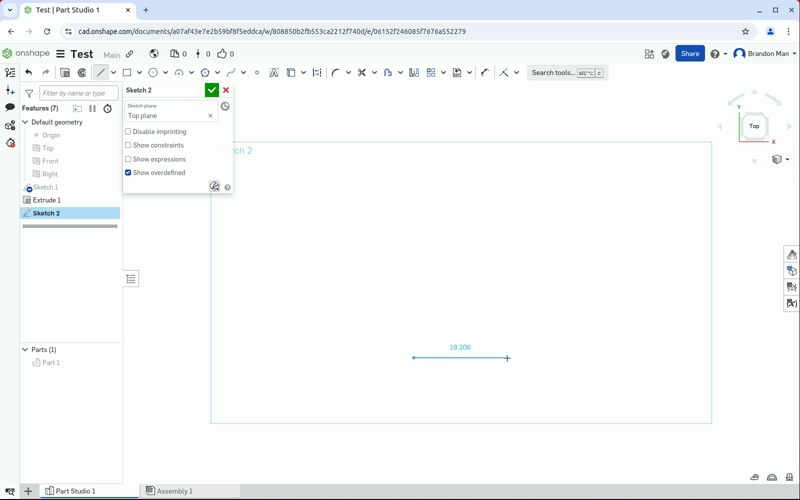
click(507, 357)
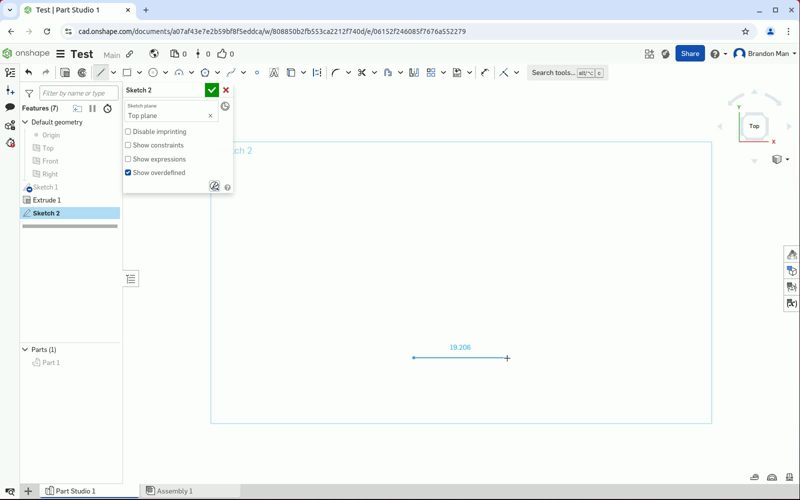
key_up(shift)
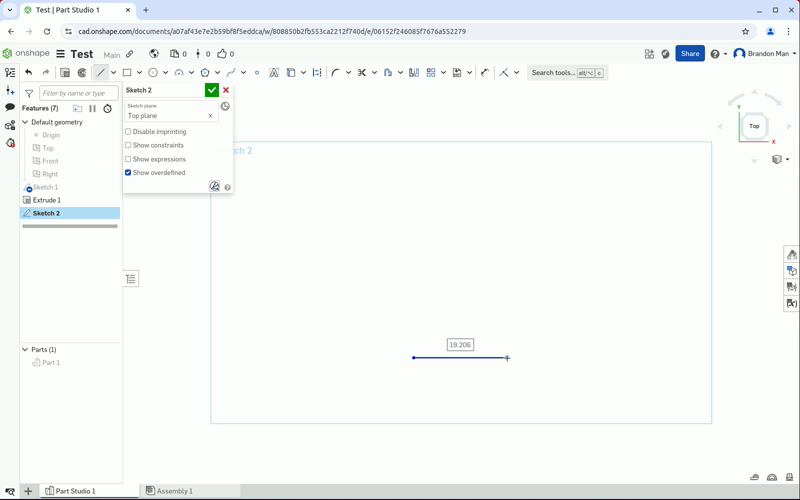
key_down(shift)
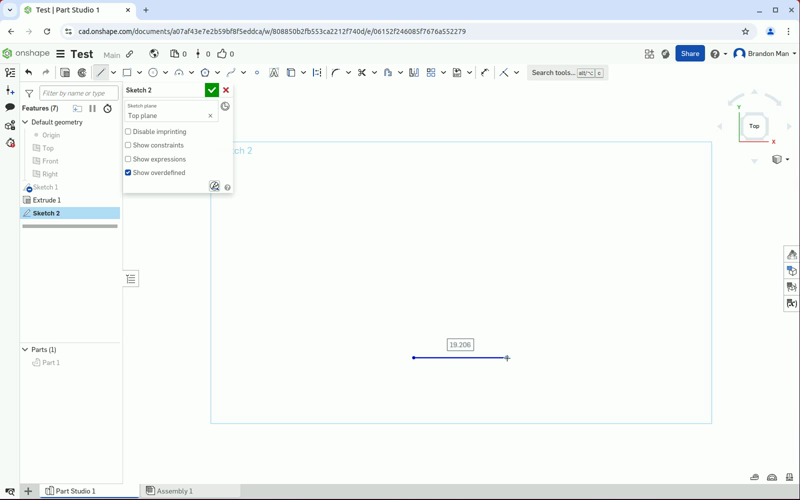
mouse_move(507, 208)
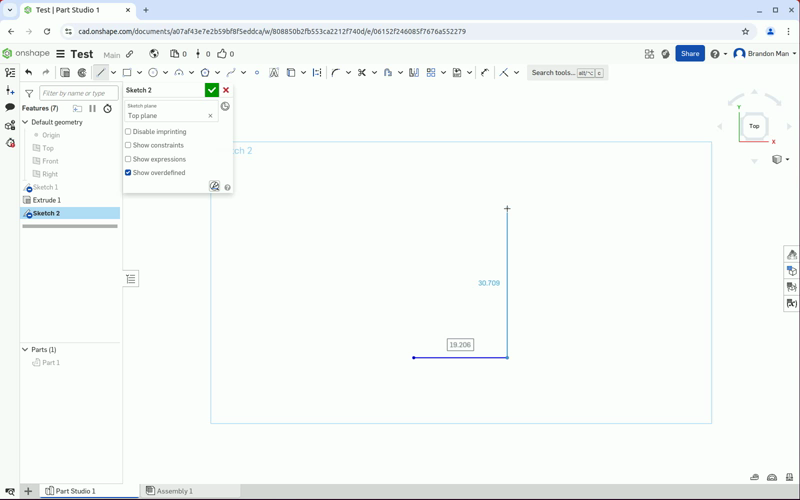
click(507, 208)
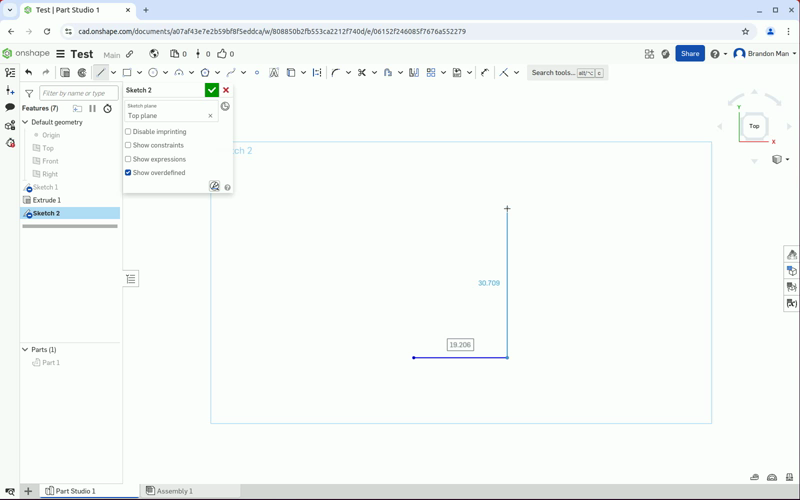
key_up(shift)
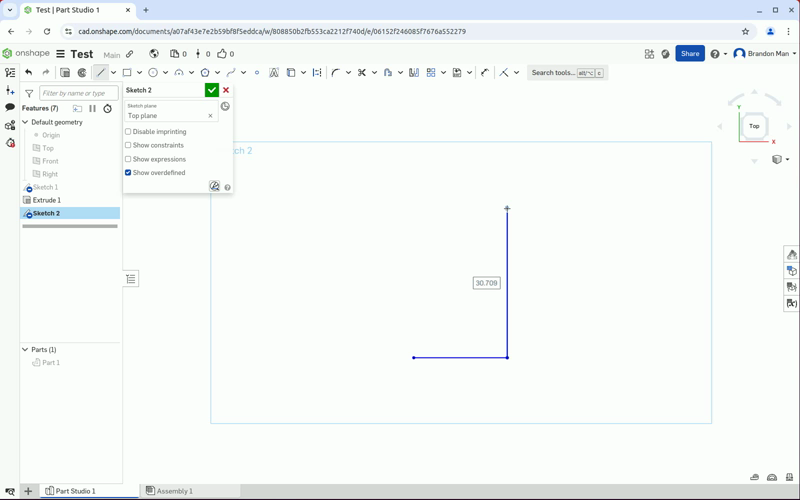
key_down(shift)
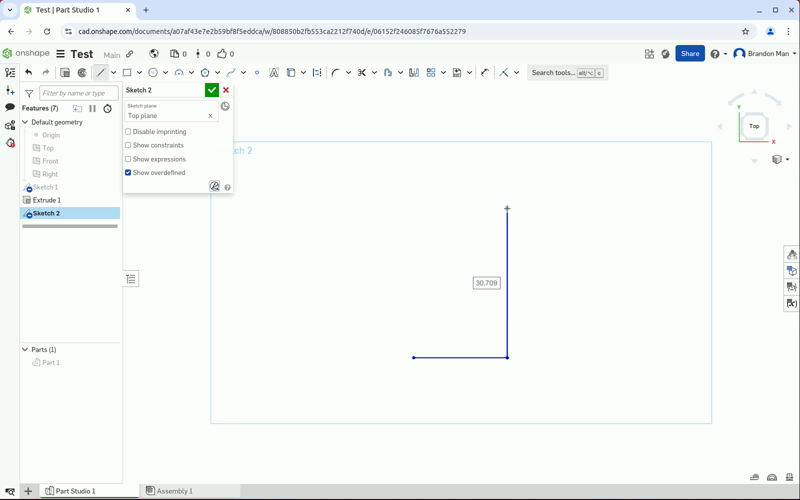
mouse_move(413, 208)
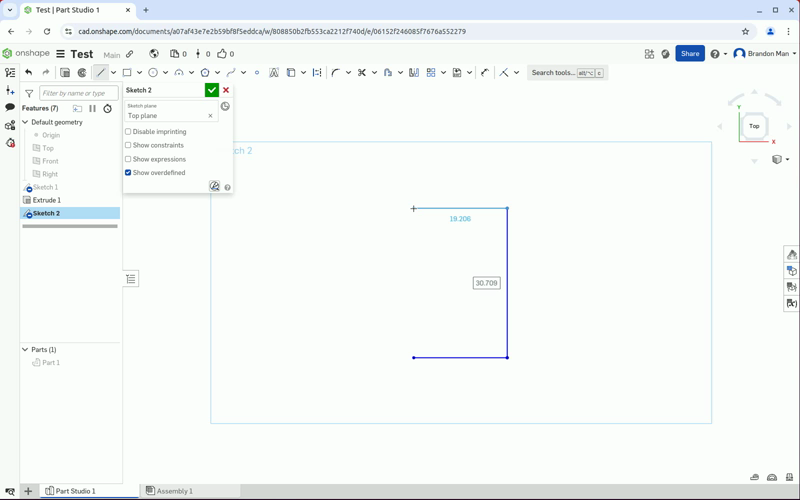
click(413, 208)
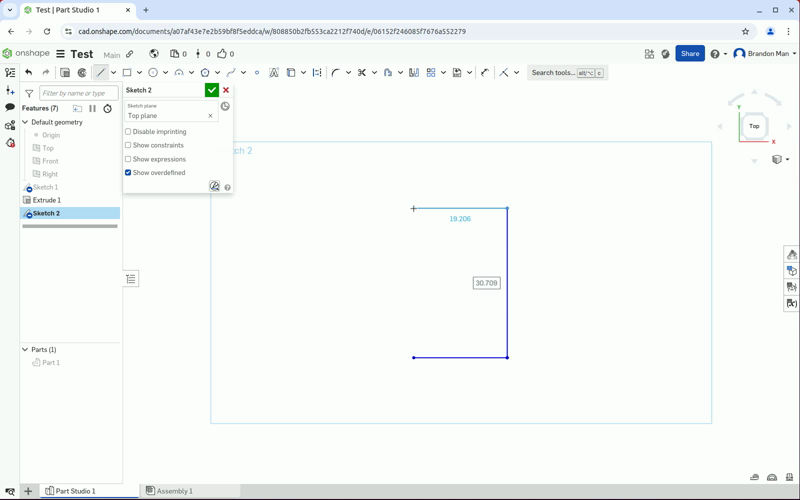
key_up(shift)
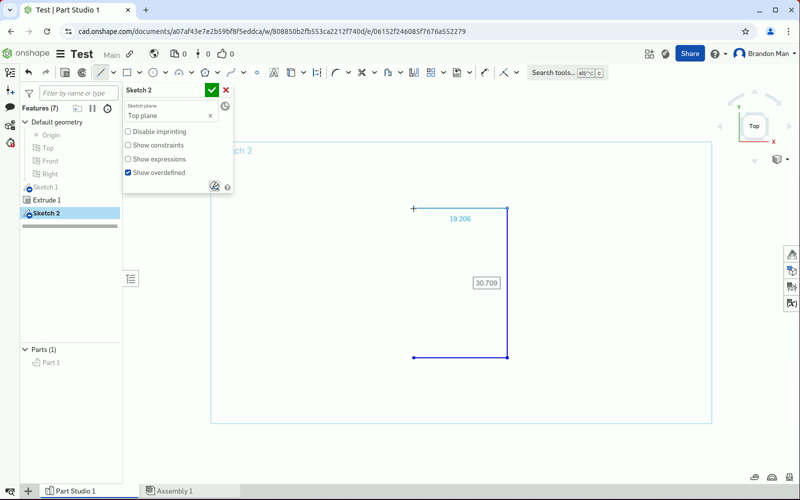
key_down(shift)
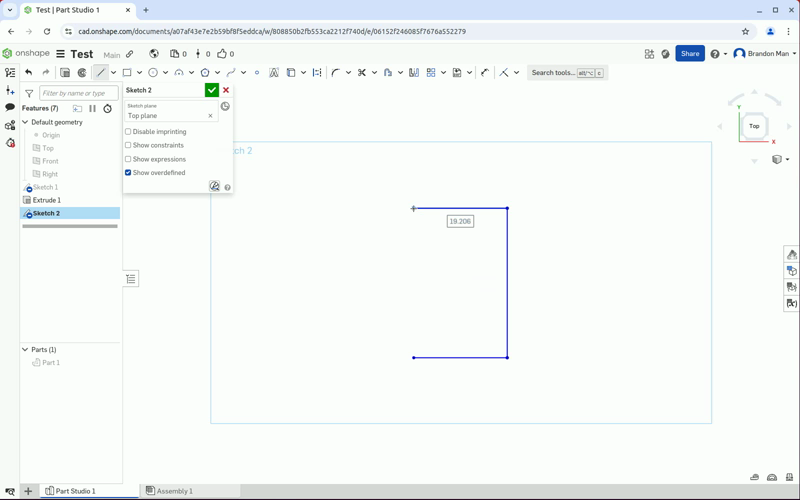
mouse_move(413, 357)
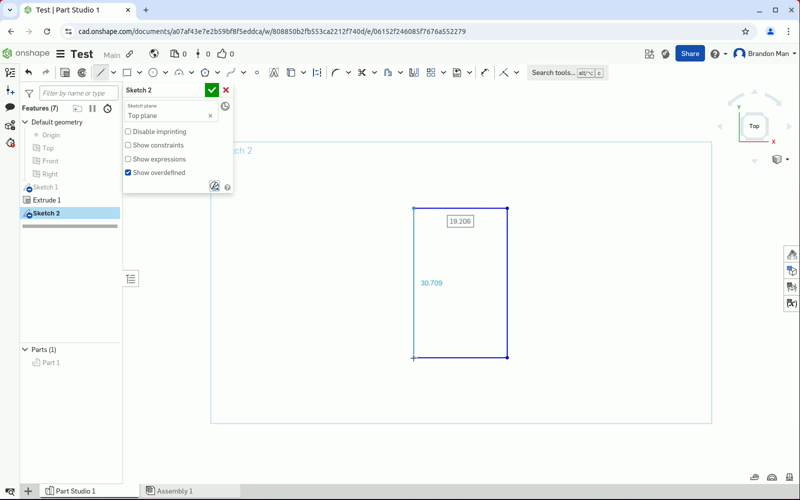
key_up(shift)
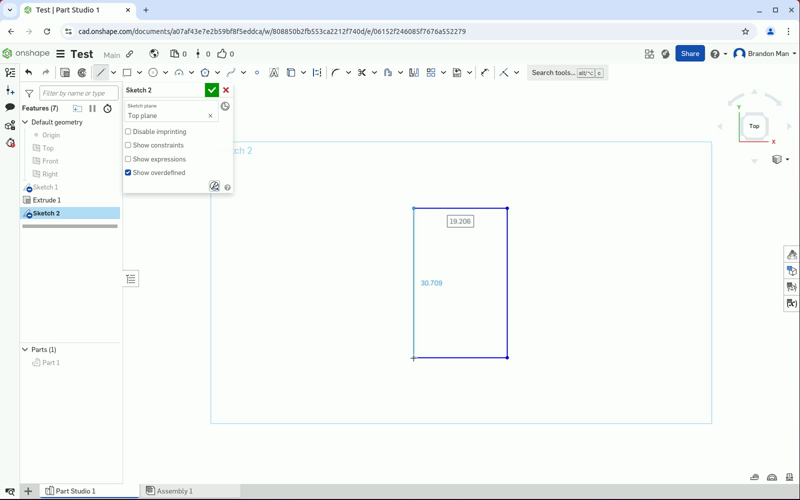
click(413, 357)
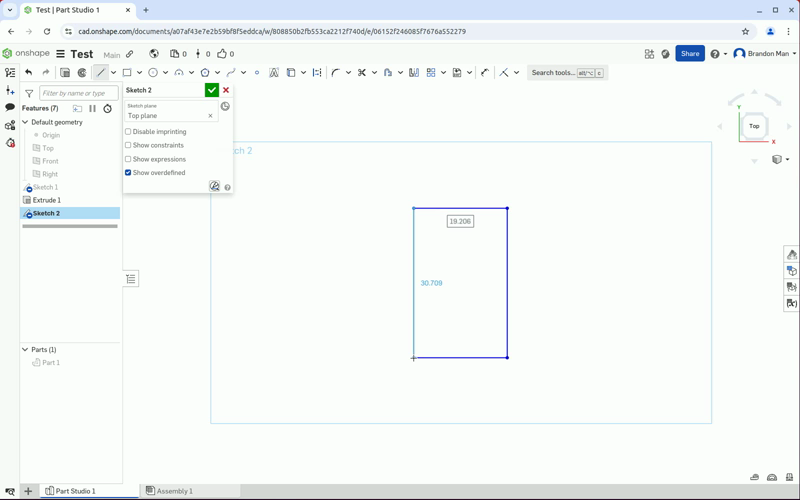
key(esc)
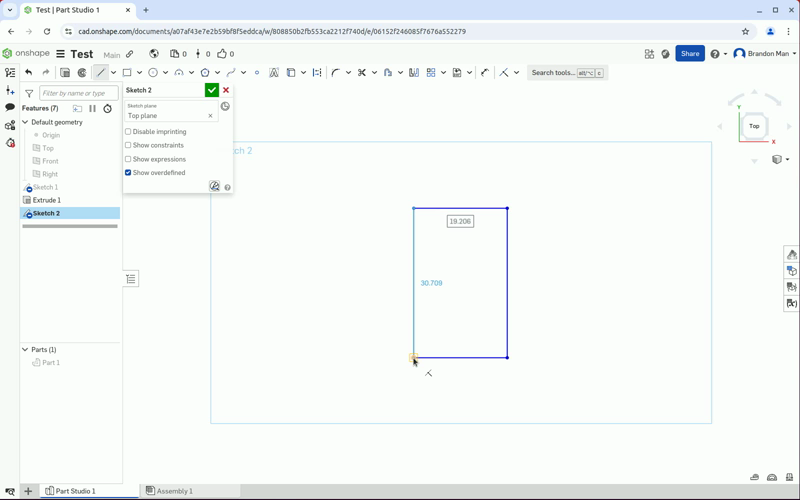
mouse_move(496, 324)
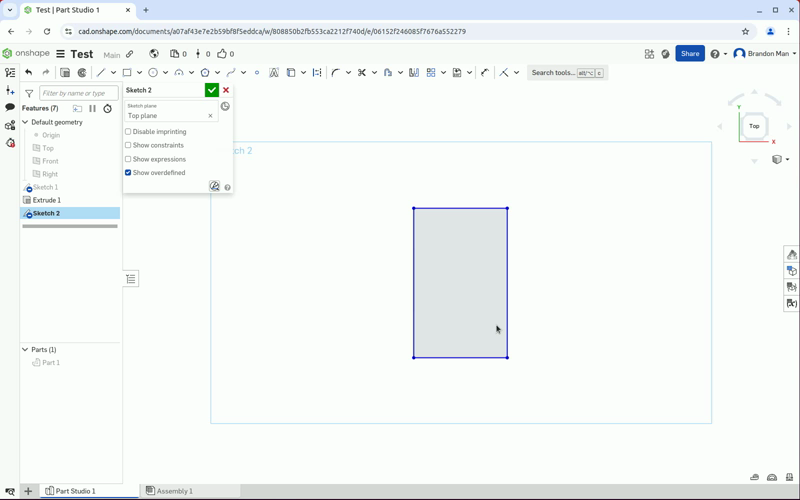
click(496, 324)
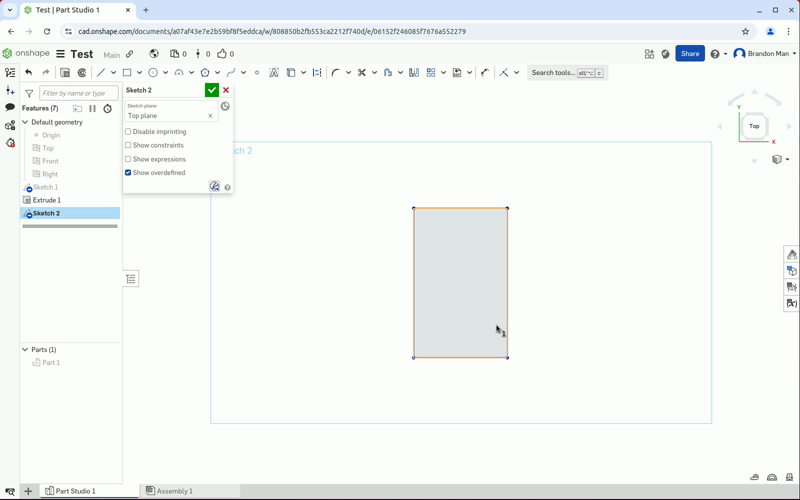
mouse_move(73, 352)
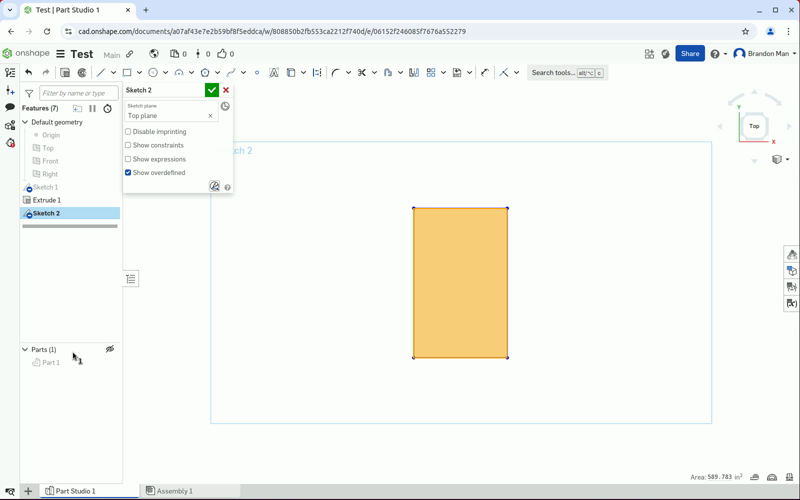
key(shift+y)
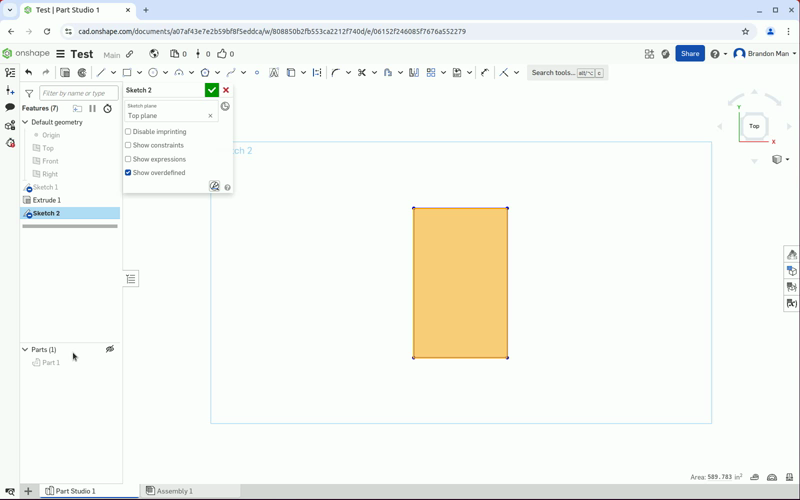
key(shift+e)
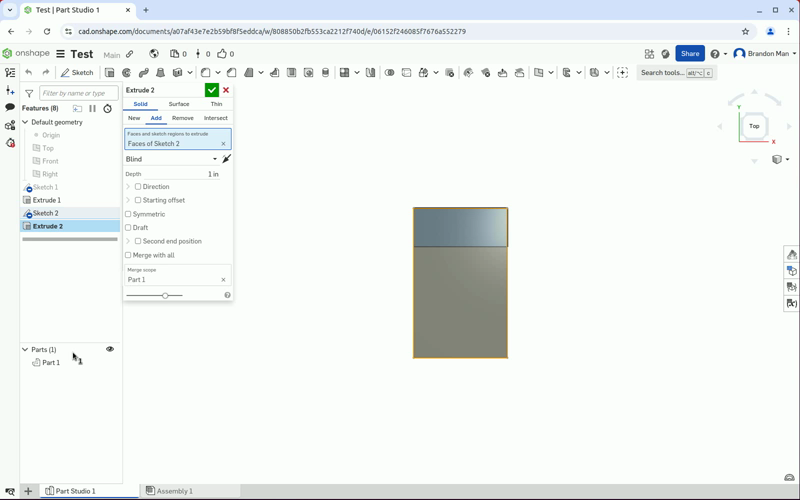
mouse_move(143, 106)
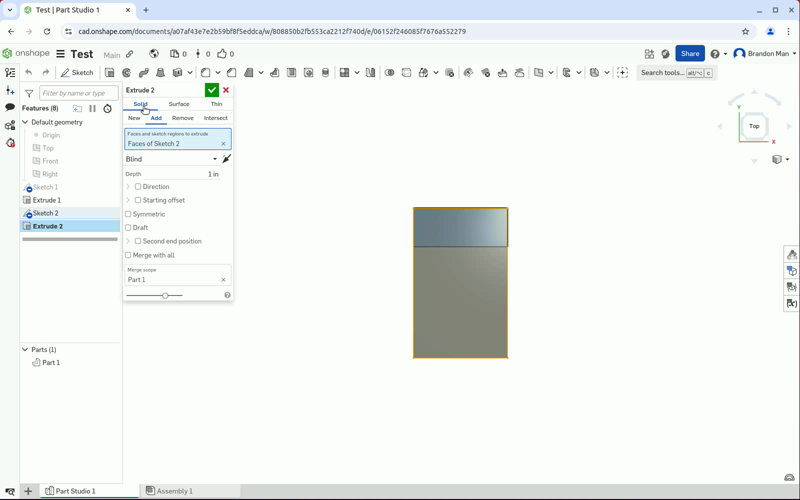
click(143, 106)
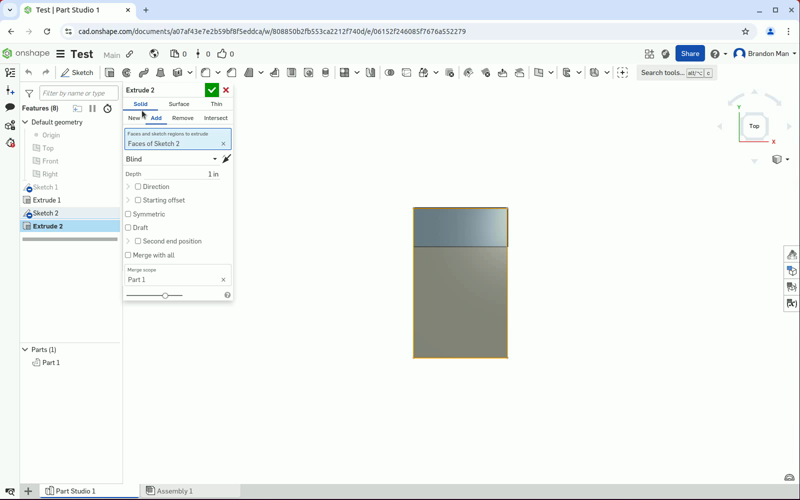
mouse_move(137, 120)
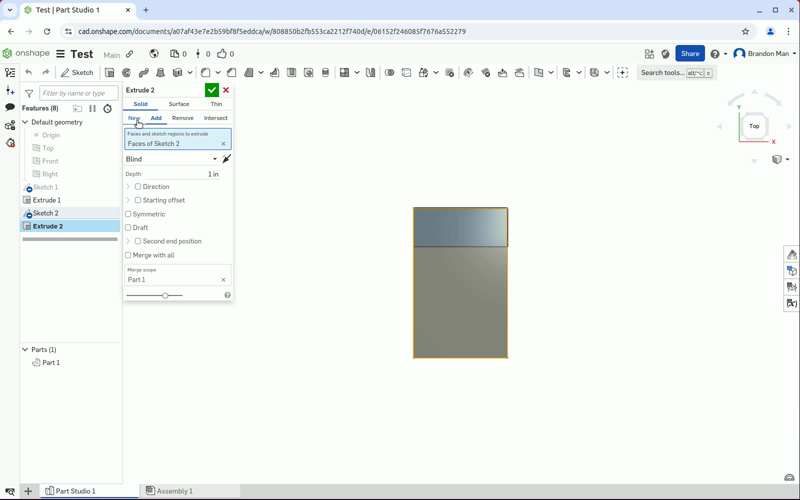
click(137, 120)
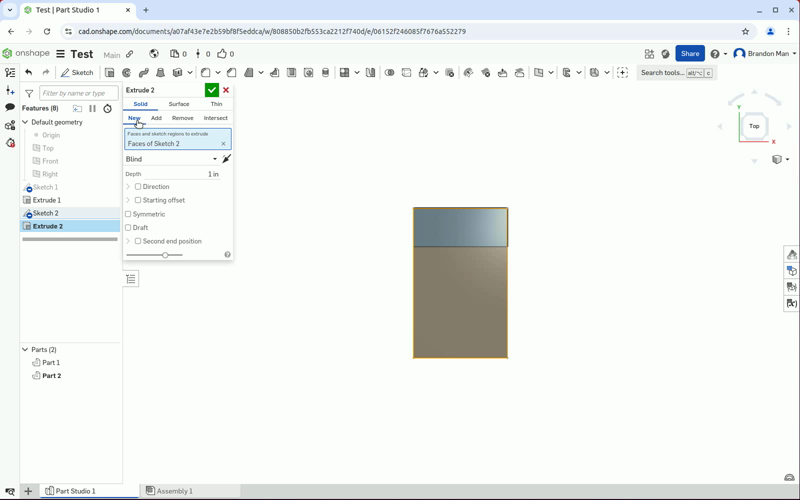
key(tab, 4)
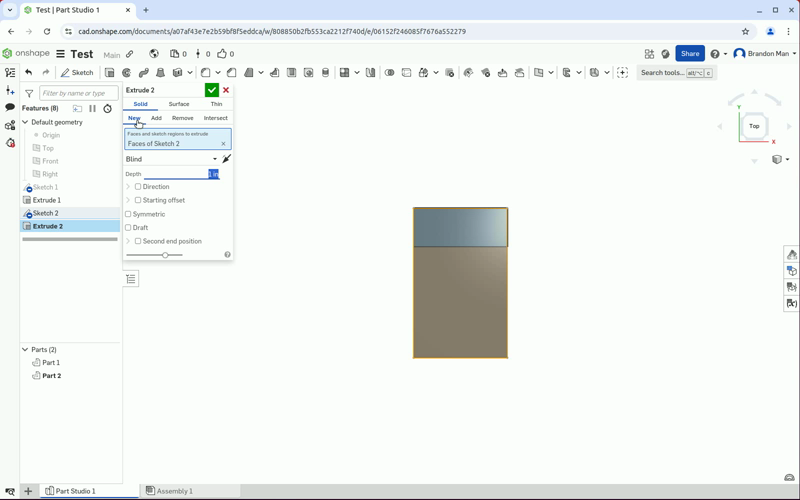
text(7.703)
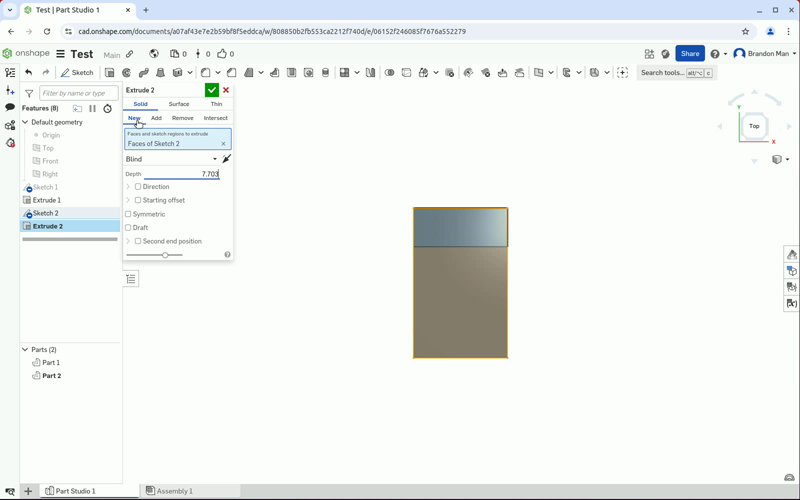
key(enter)
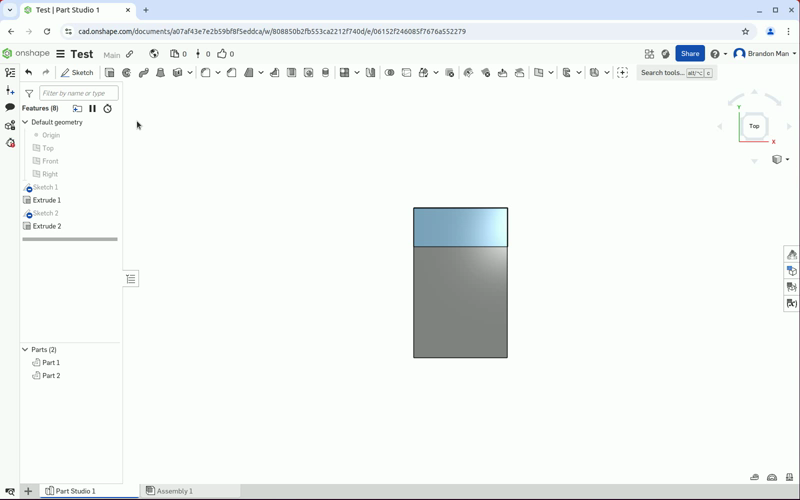
key(shift+h)
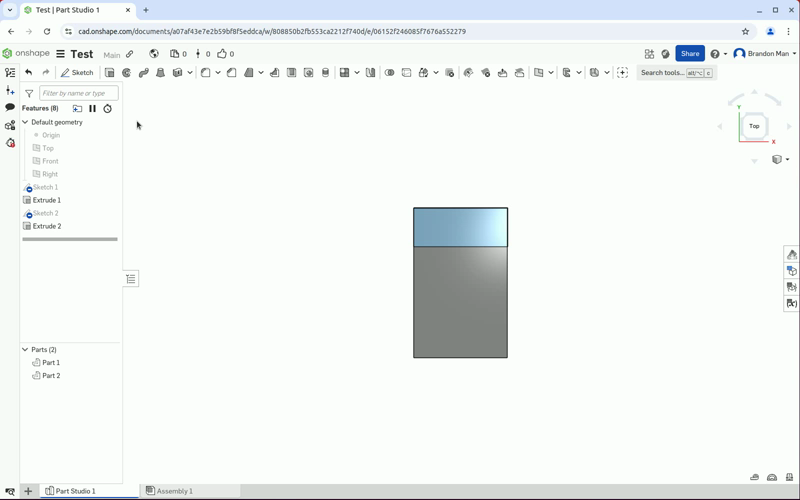
key(shift+h)
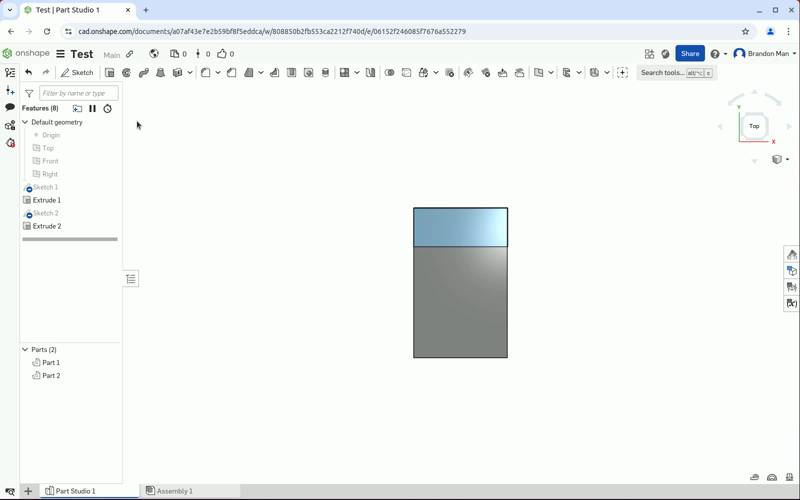
mouse_move(73, 189)
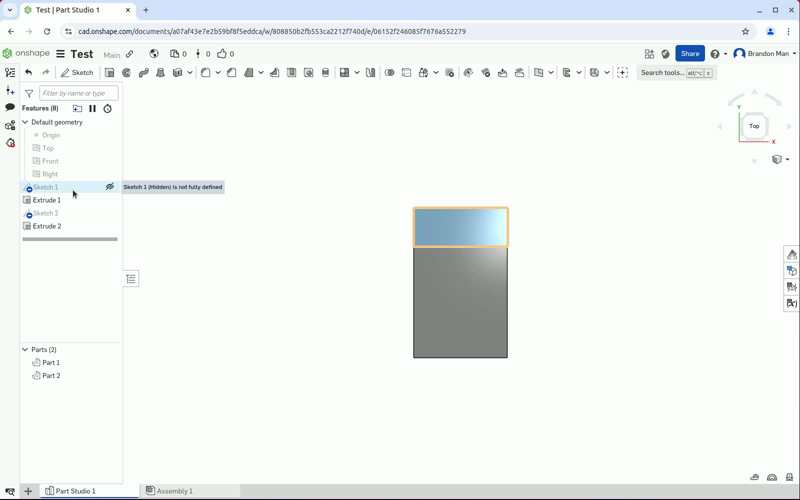
click(73, 189)
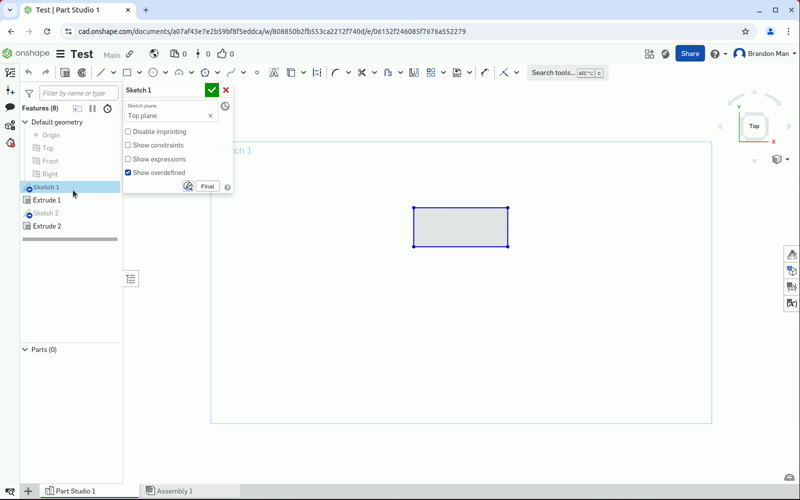
mouse_move(229, 92)
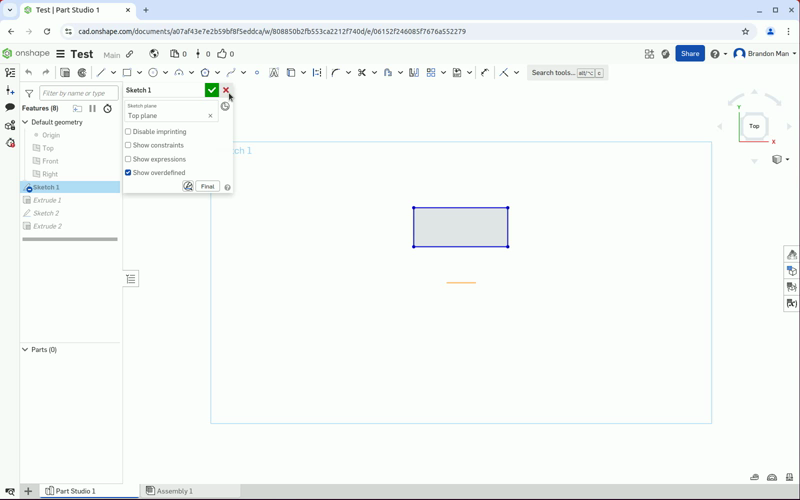
click(229, 92)
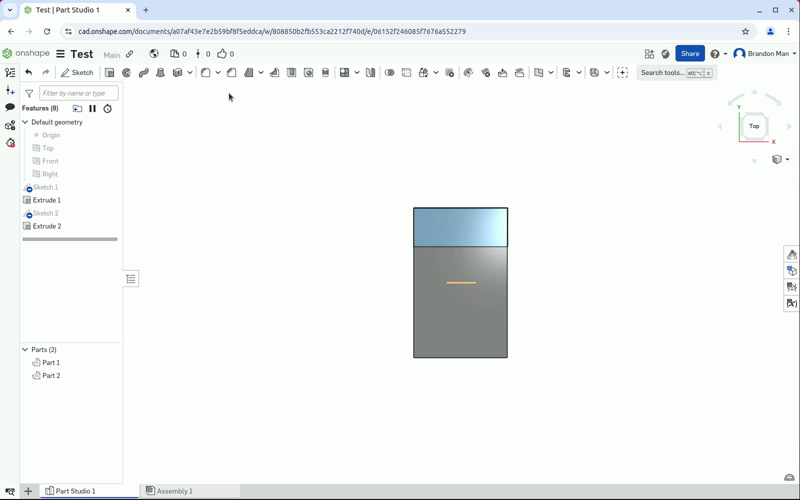
mouse_move(541, 75)
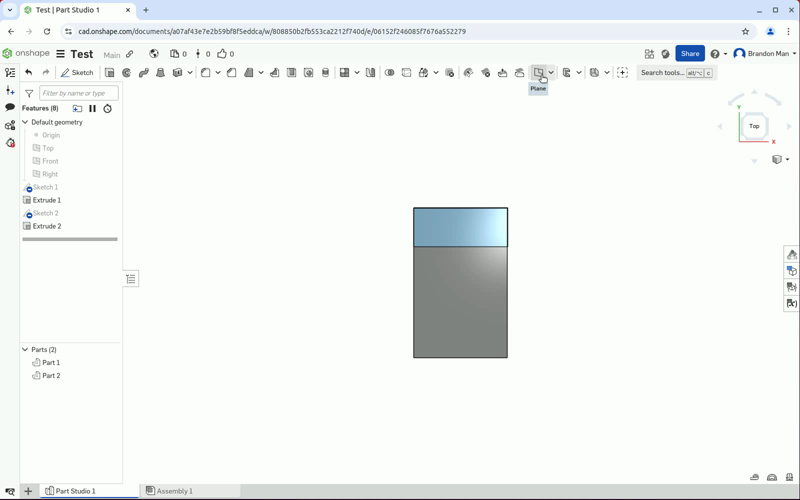
click(541, 75)
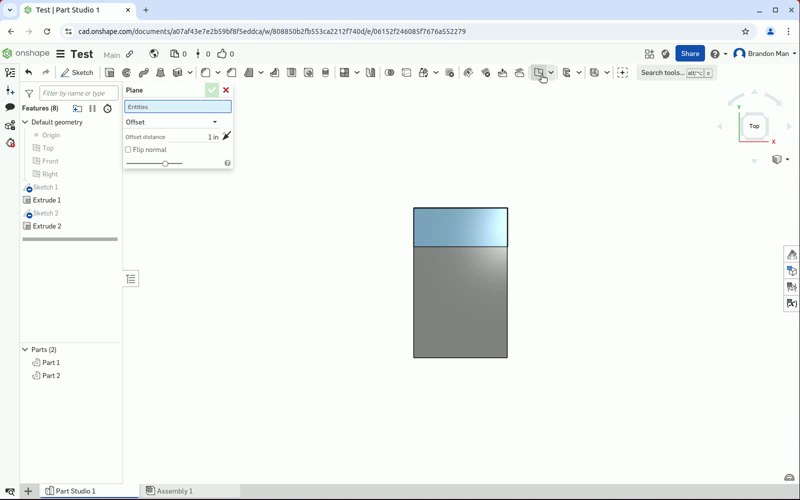
mouse_move(73, 150)
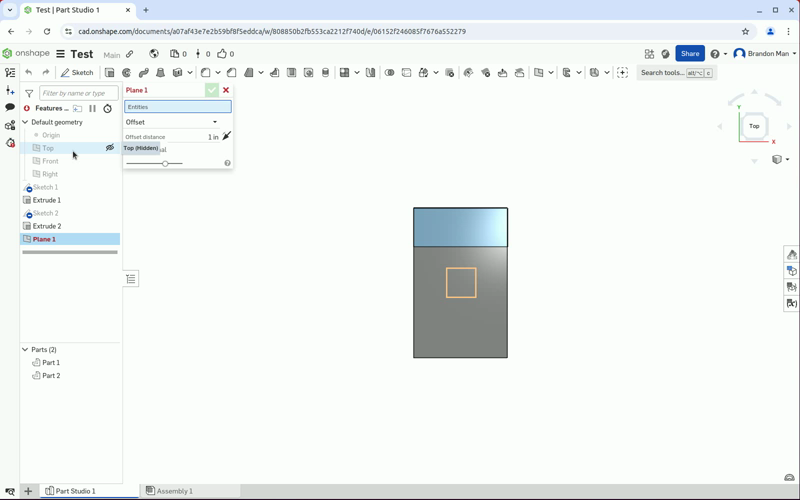
click(73, 150)
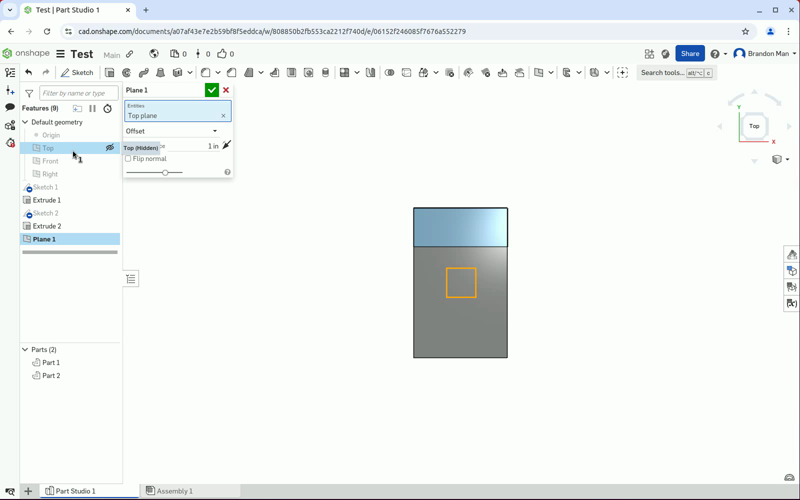
key(tab, 2)
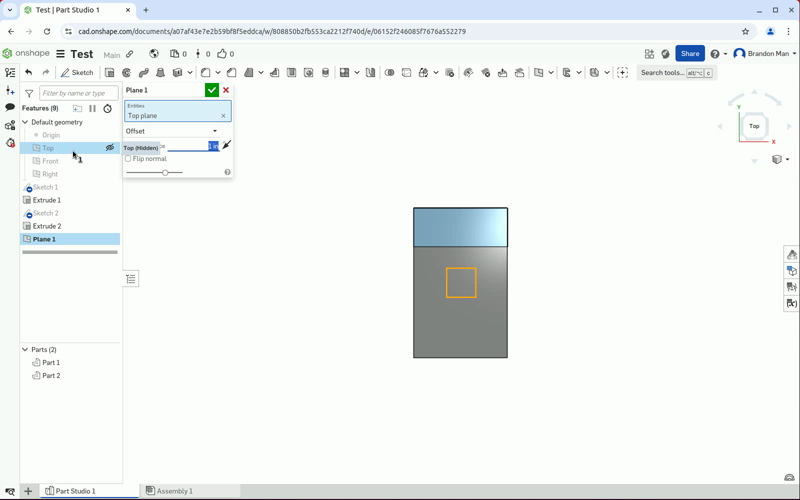
text(7.703)
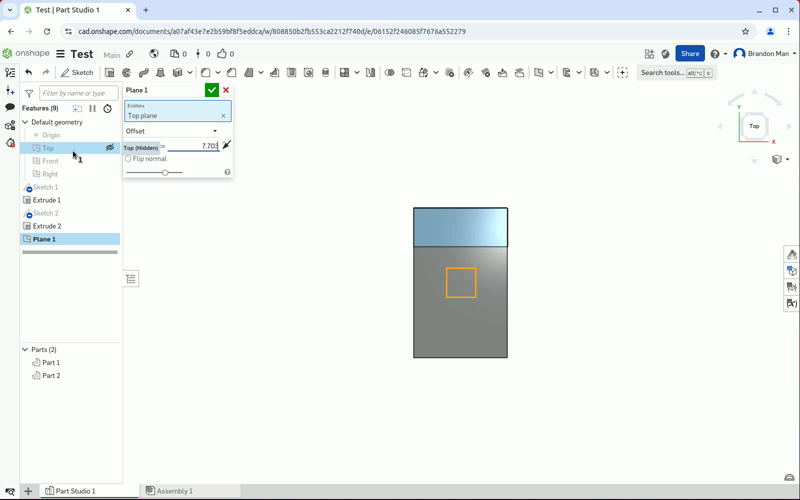
key(enter, 2)
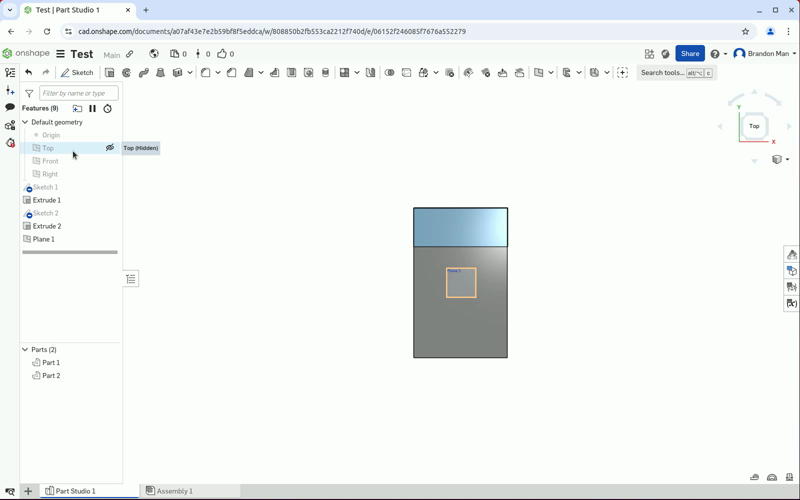
key(shift+s)
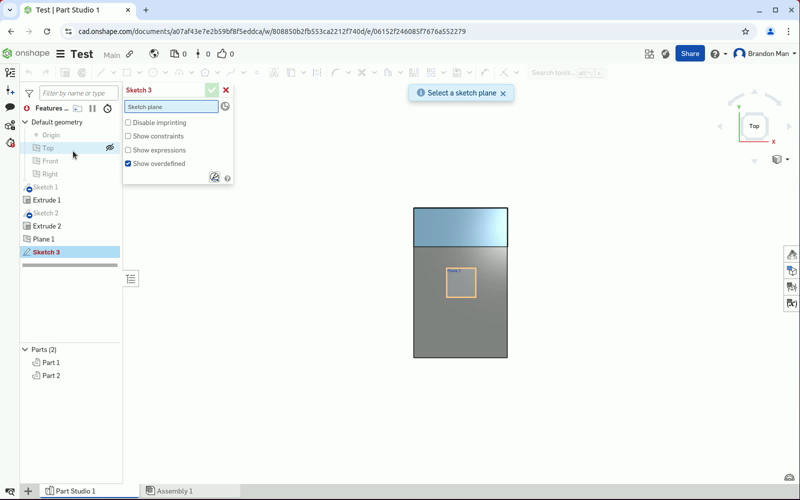
mouse_move(73, 241)
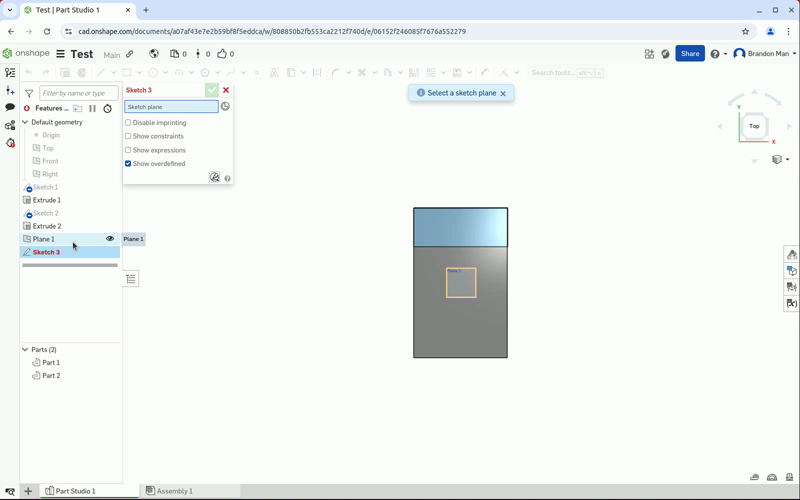
click(73, 241)
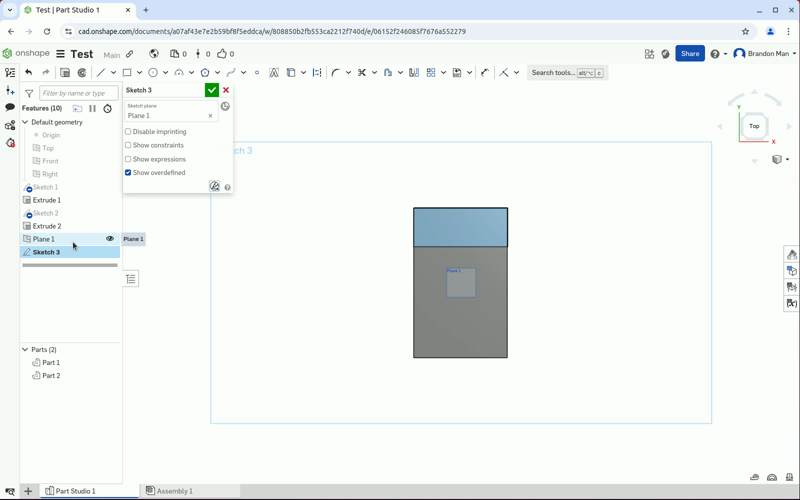
mouse_move(73, 352)
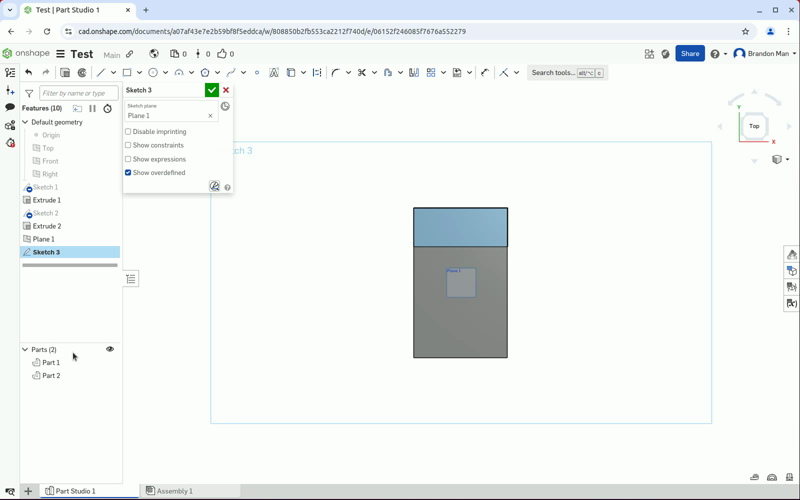
key(y)
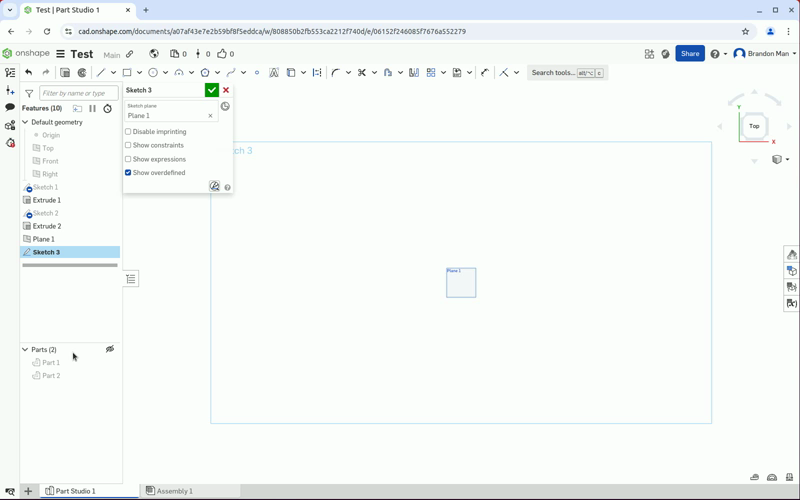
key(l)
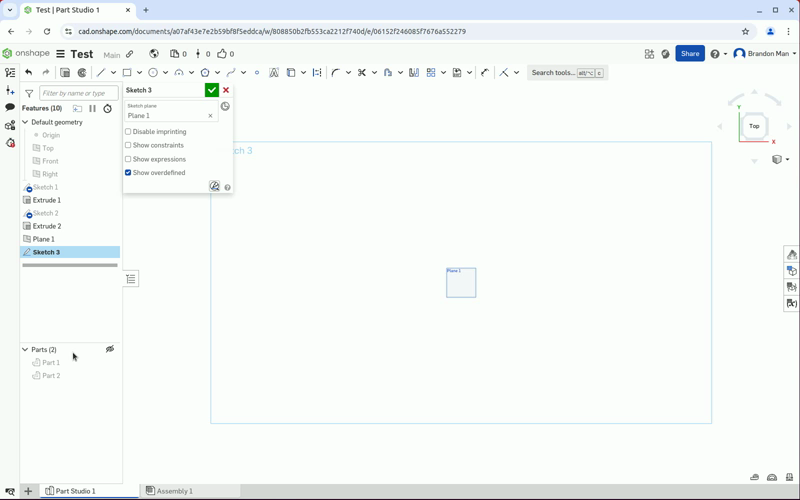
key_down(shift)
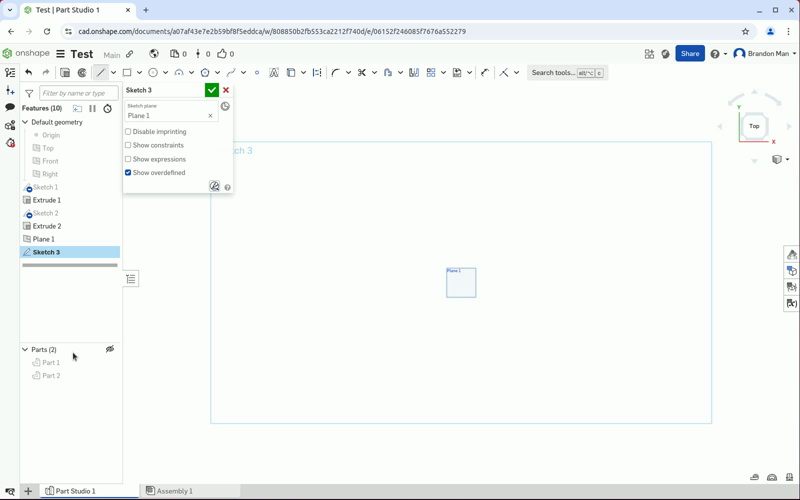
mouse_move(413, 282)
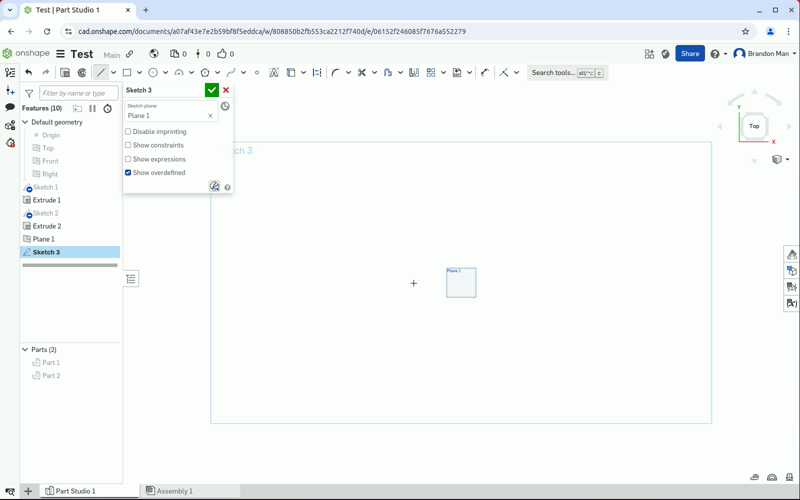
click(413, 282)
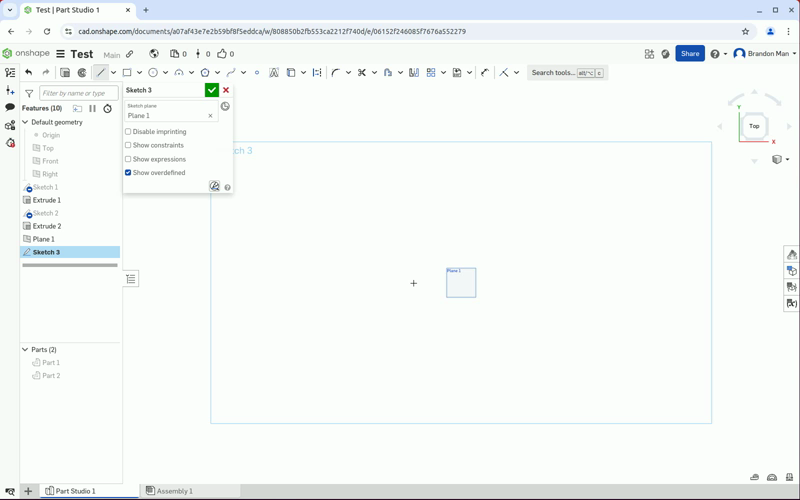
key_up(shift)
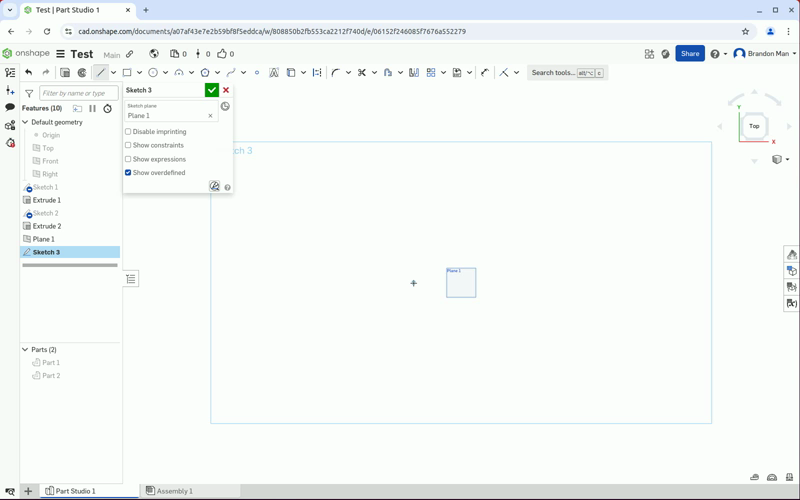
key_down(shift)
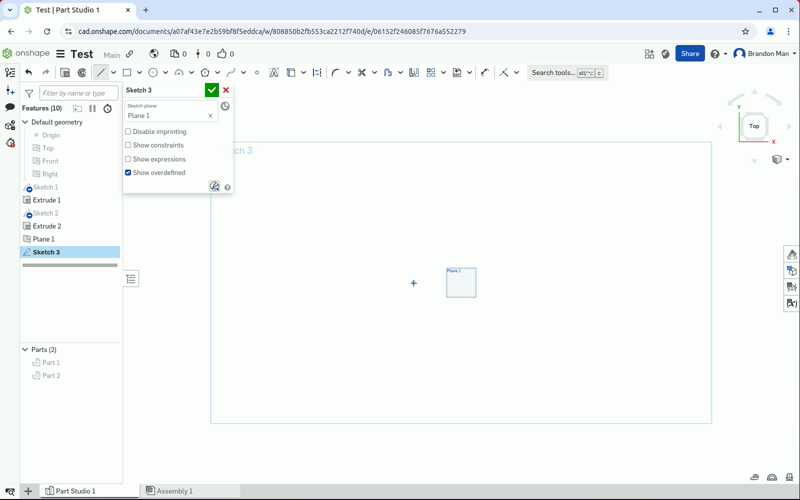
mouse_move(444, 282)
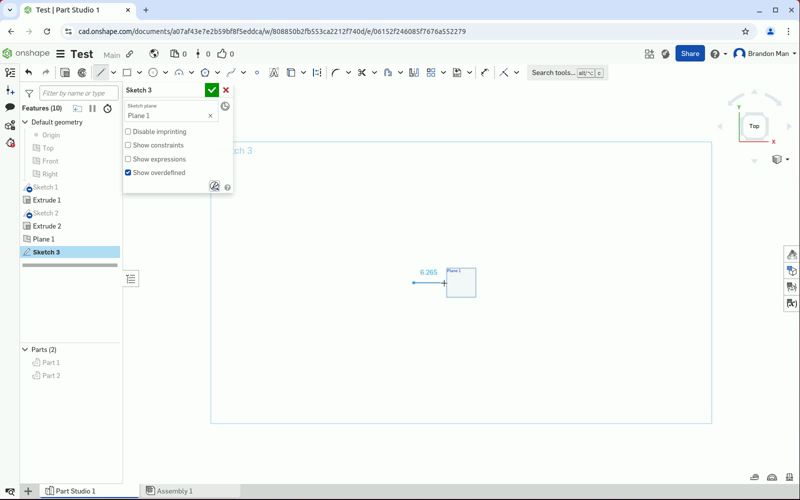
mouse_move(433, 282)
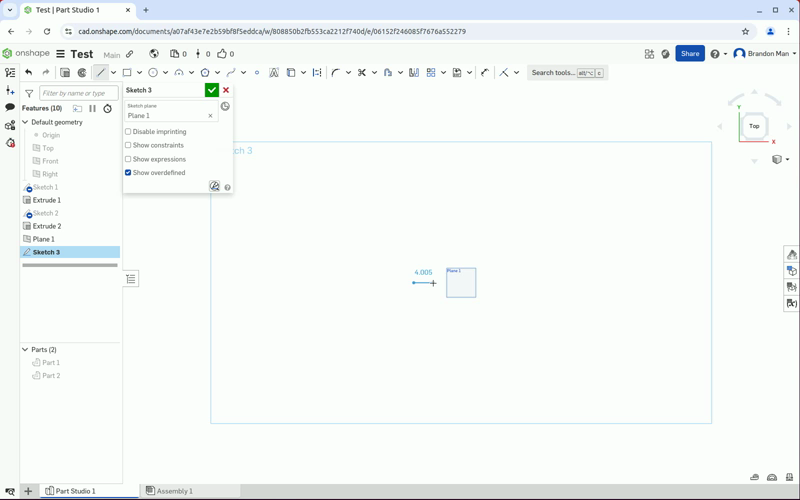
click(433, 282)
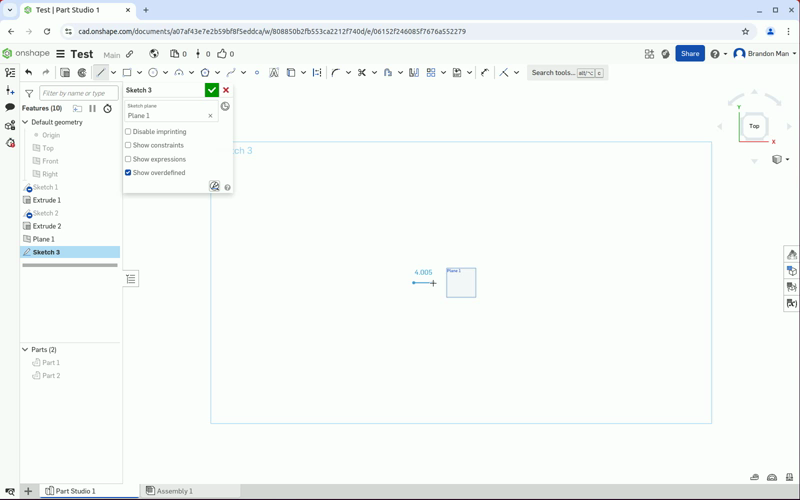
key_up(shift)
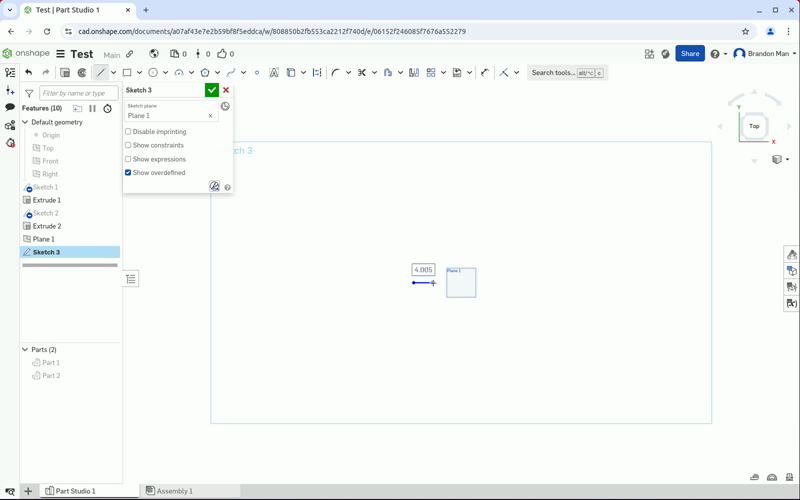
key_down(shift)
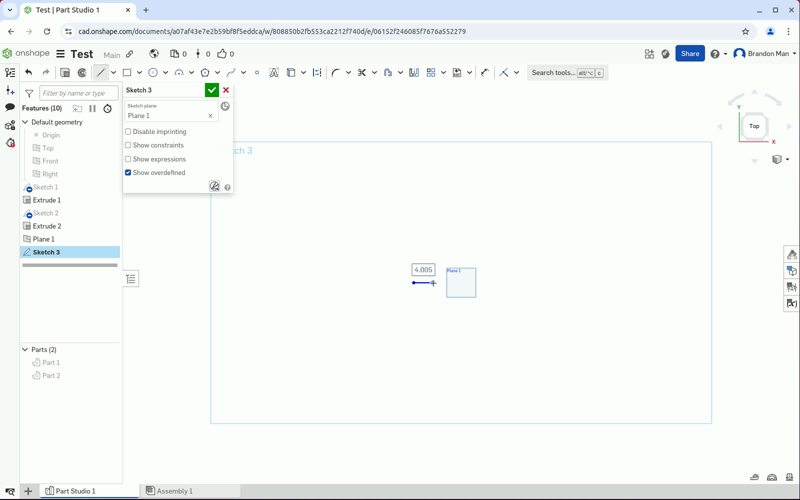
mouse_move(463, 282)
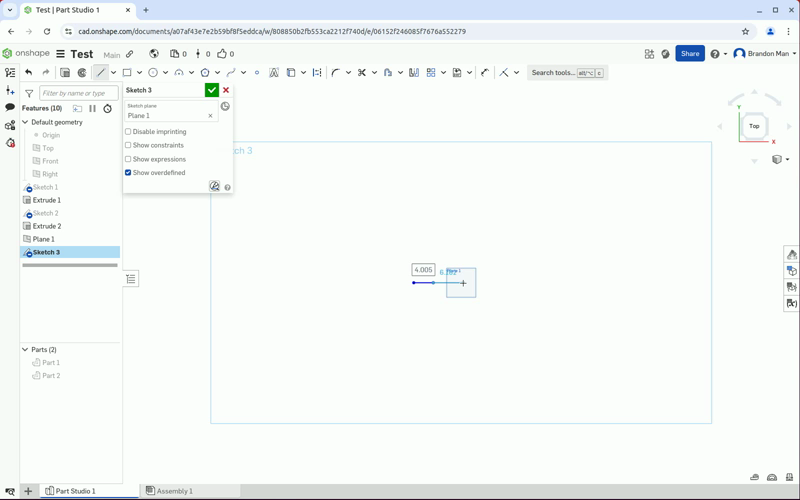
mouse_move(433, 243)
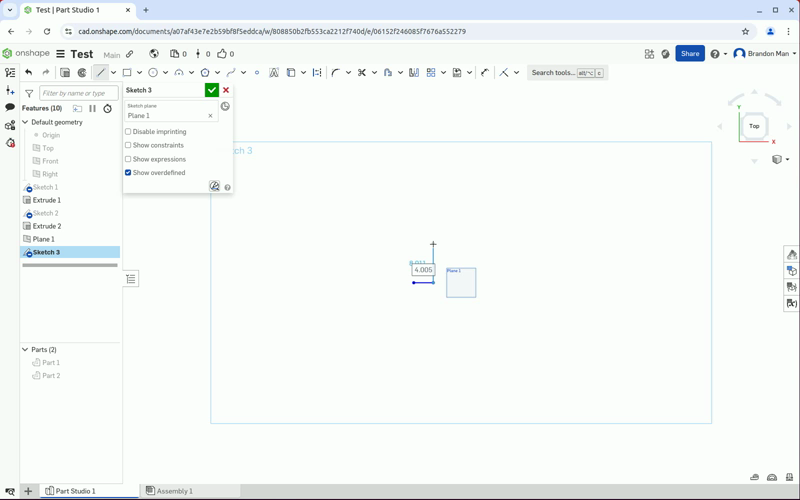
click(433, 243)
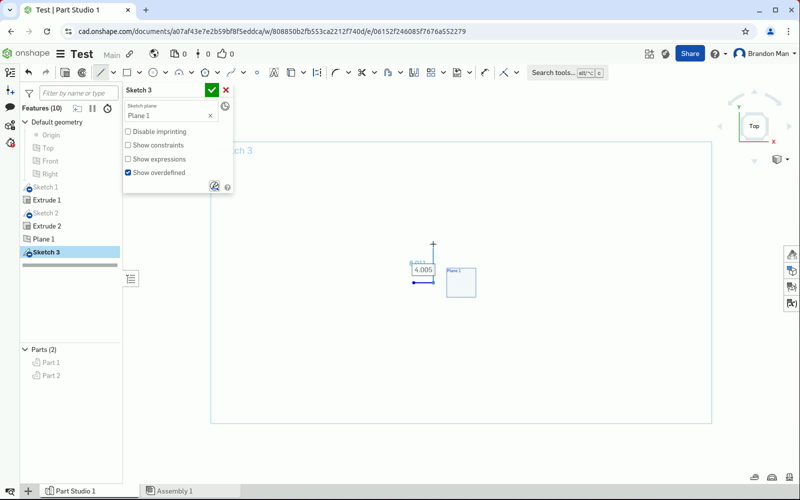
key_up(shift)
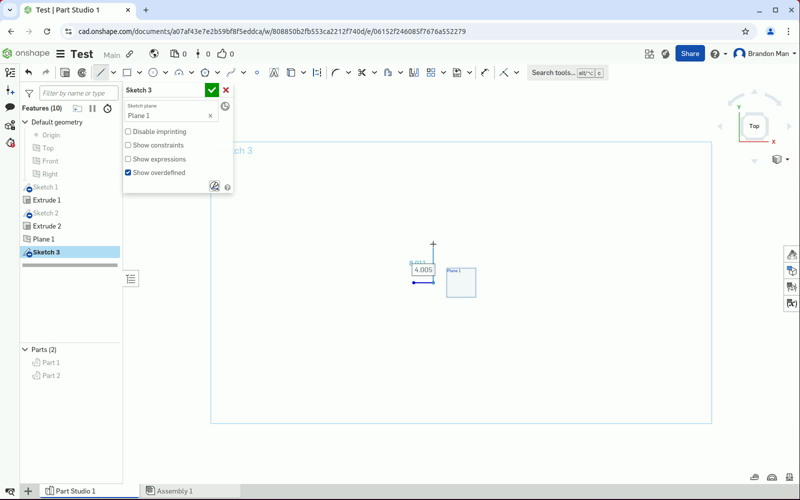
key_down(shift)
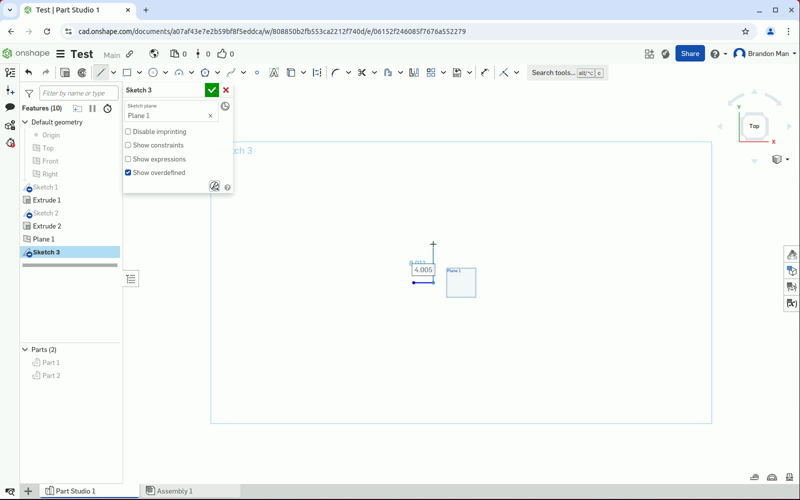
mouse_move(463, 243)
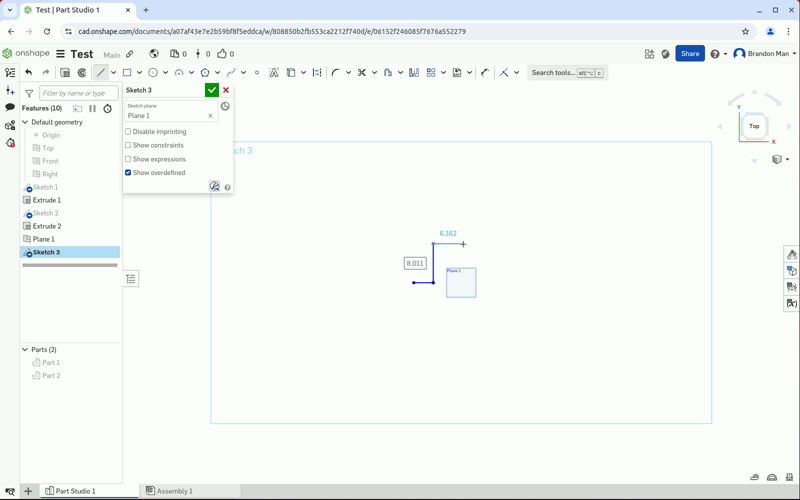
mouse_move(413, 243)
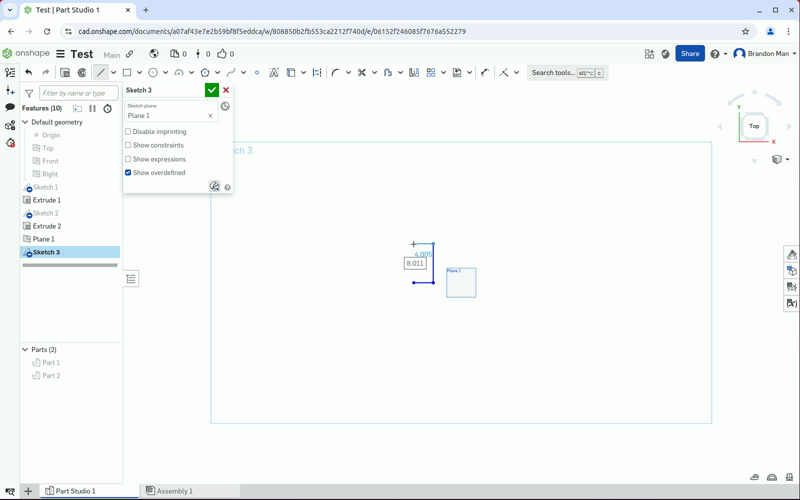
click(413, 243)
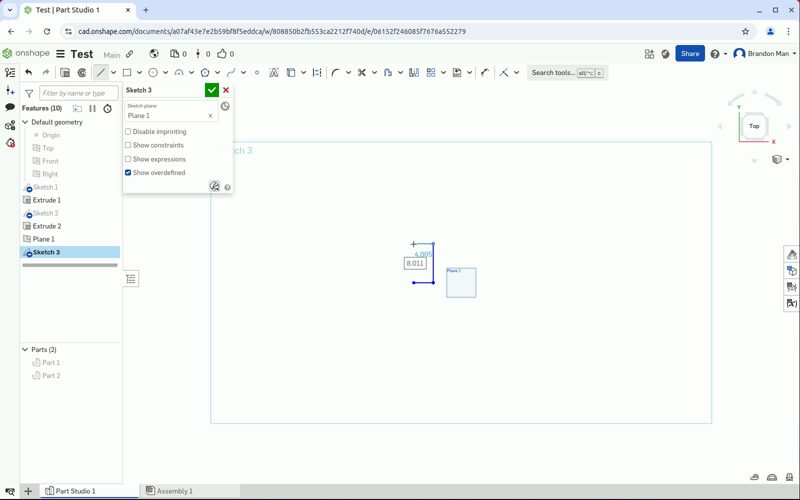
key_up(shift)
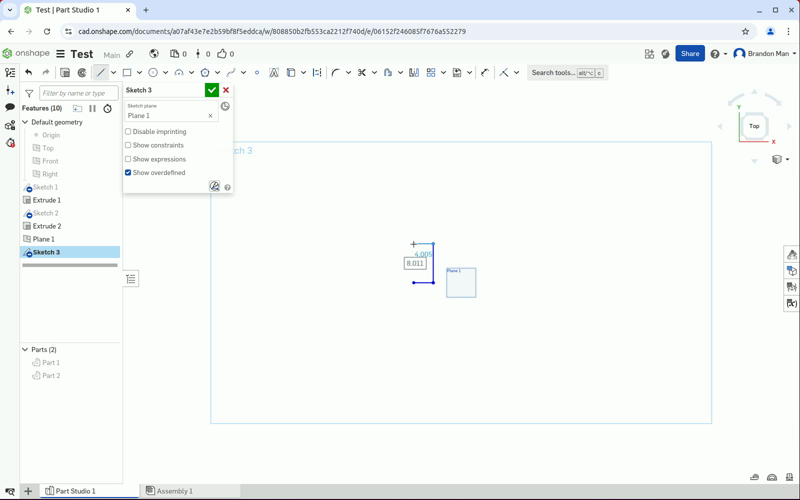
mouse_move(444, 243)
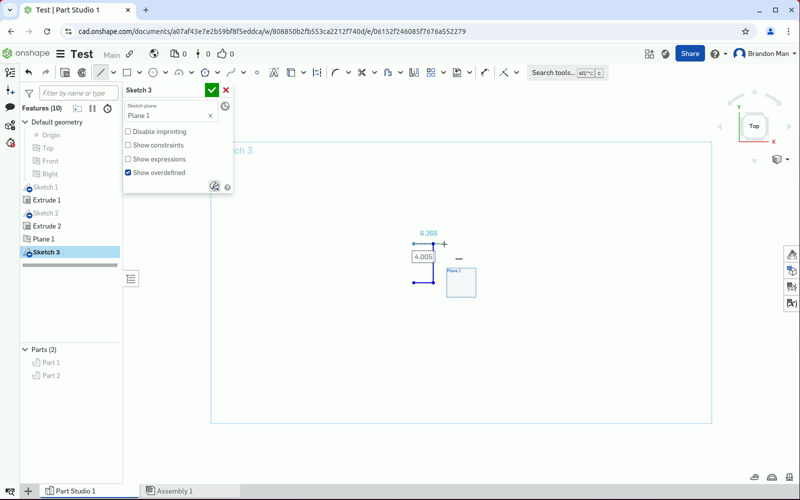
key_down(shift)
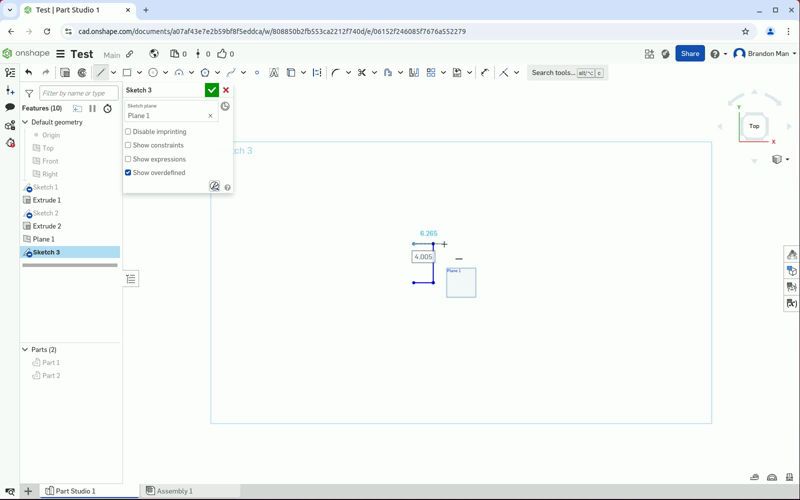
mouse_move(413, 282)
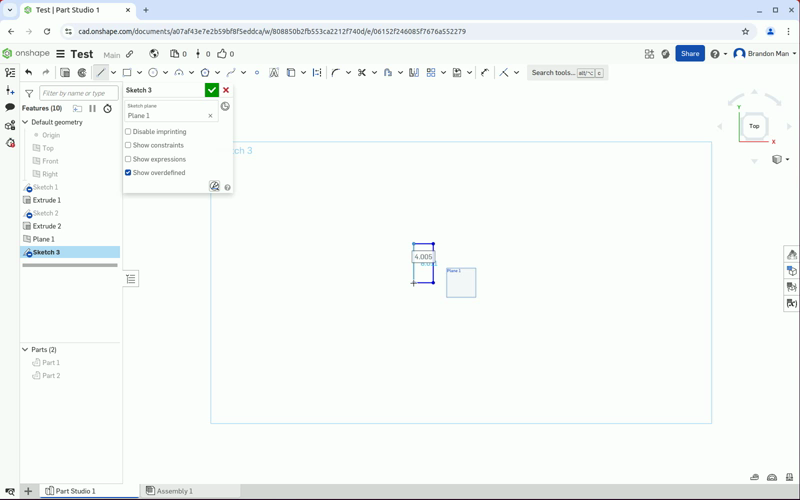
key_up(shift)
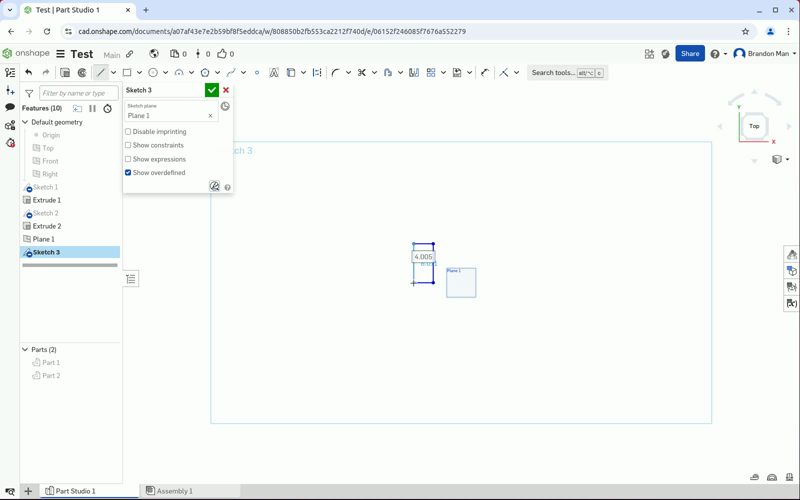
click(413, 282)
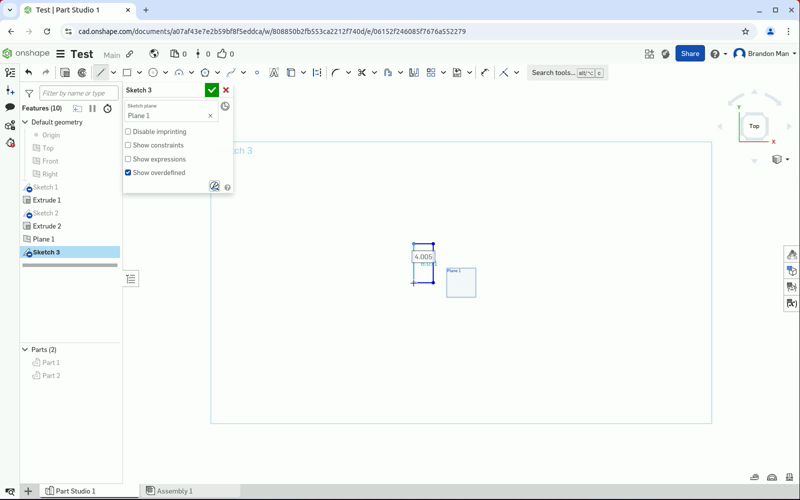
key(esc)
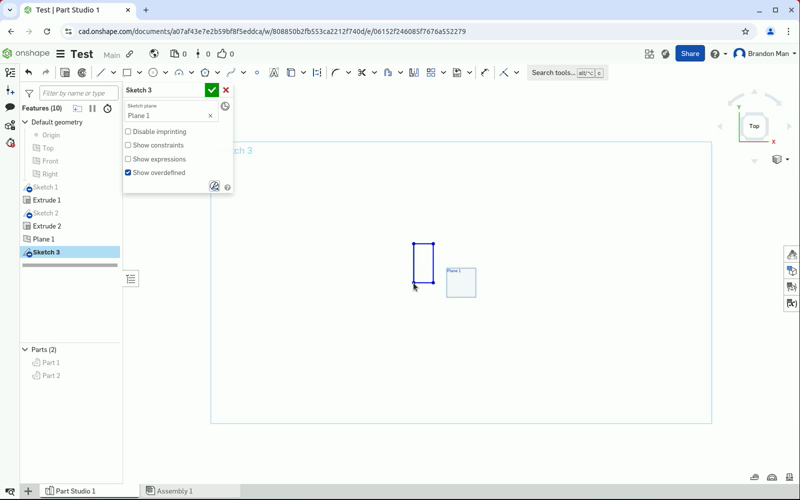
mouse_move(425, 277)
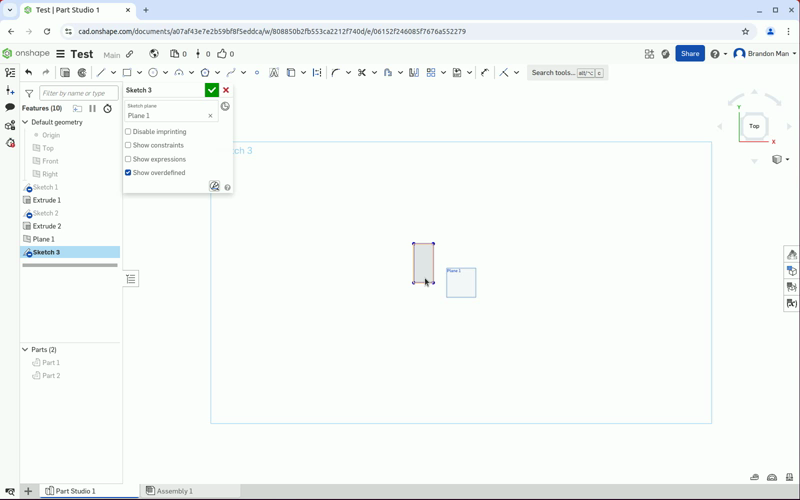
scroll(6)
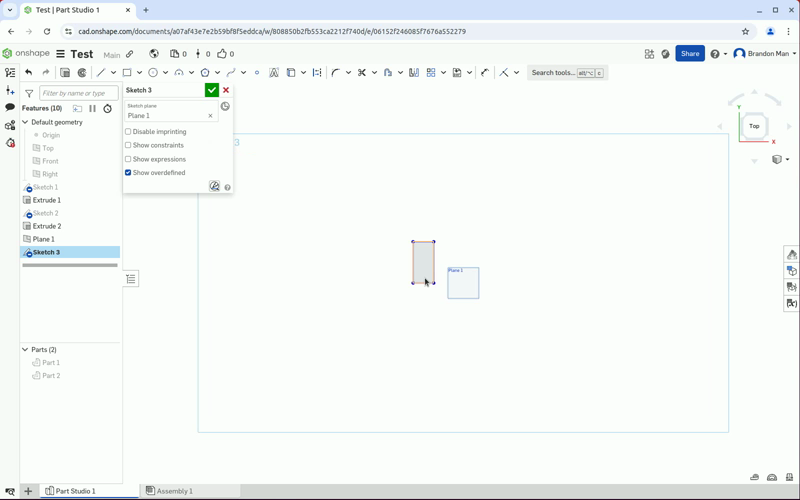
scroll(6)
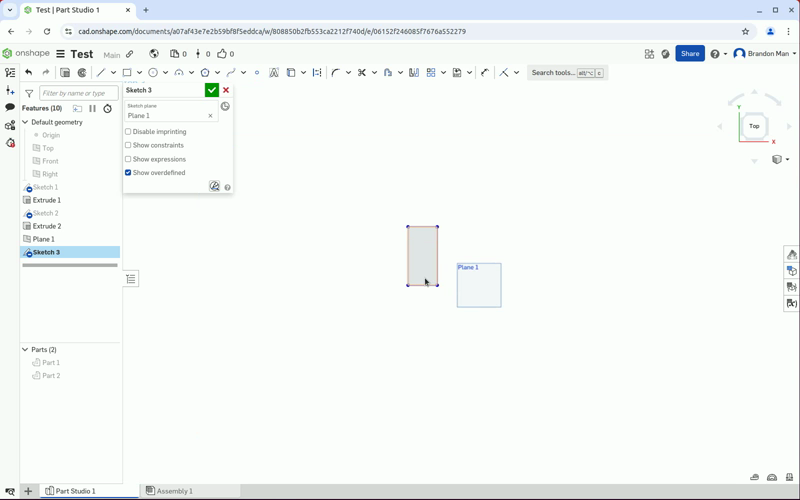
scroll(6)
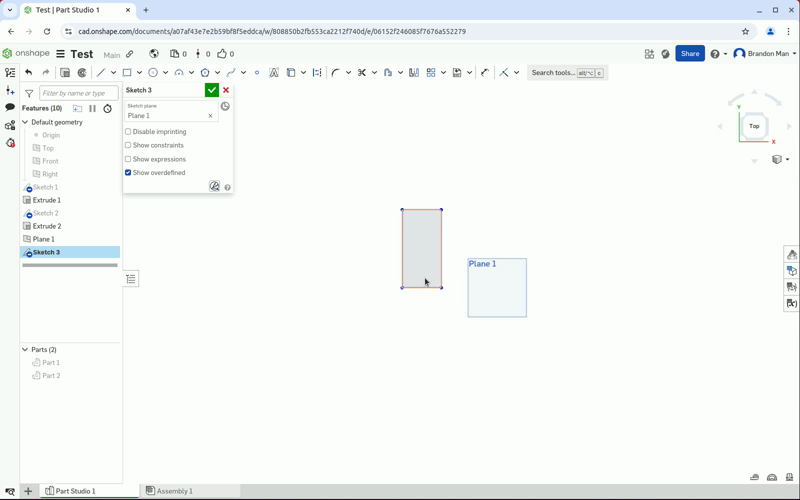
scroll(6)
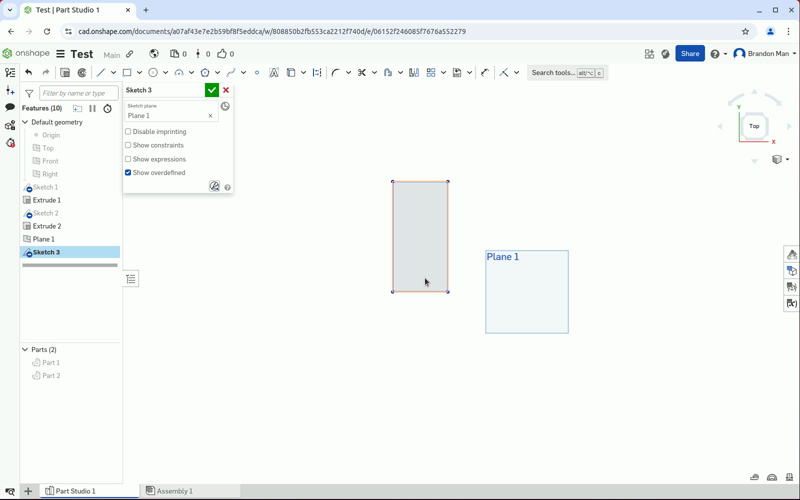
scroll(6)
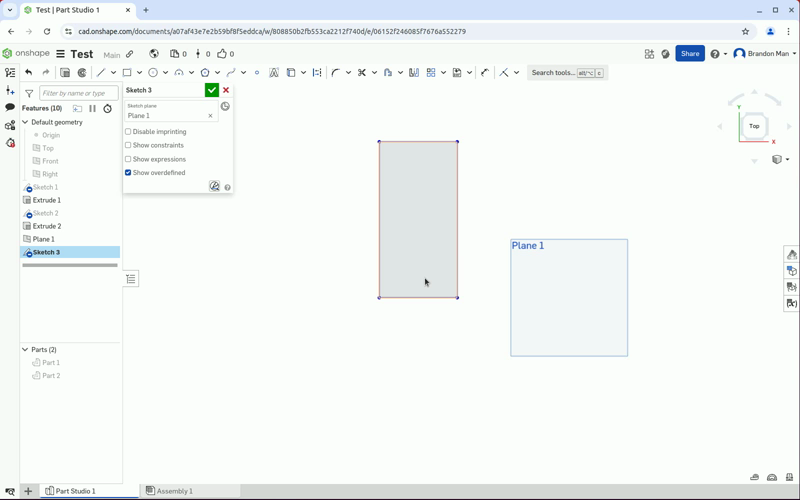
scroll(6)
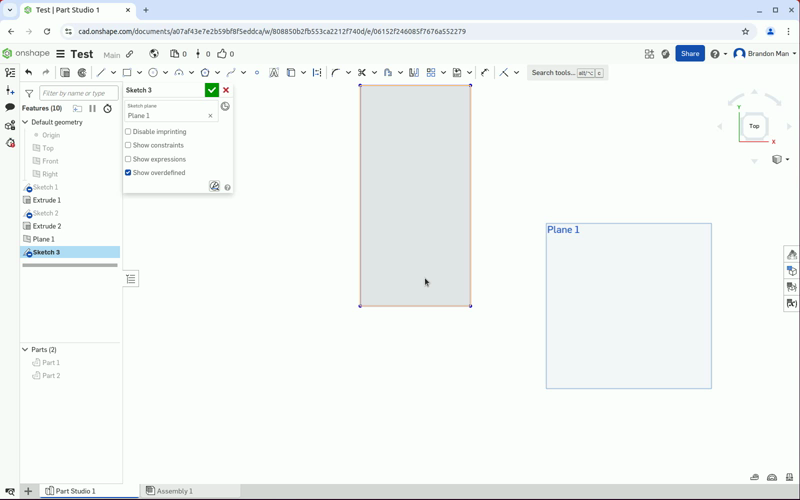
scroll(6)
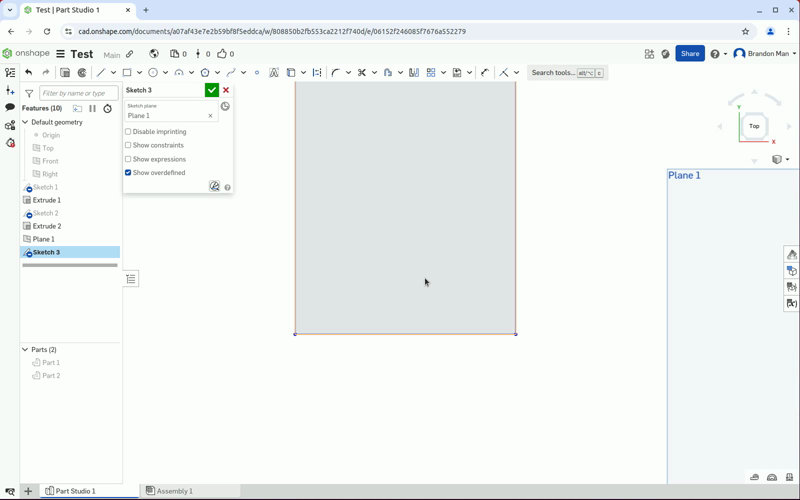
click(425, 277)
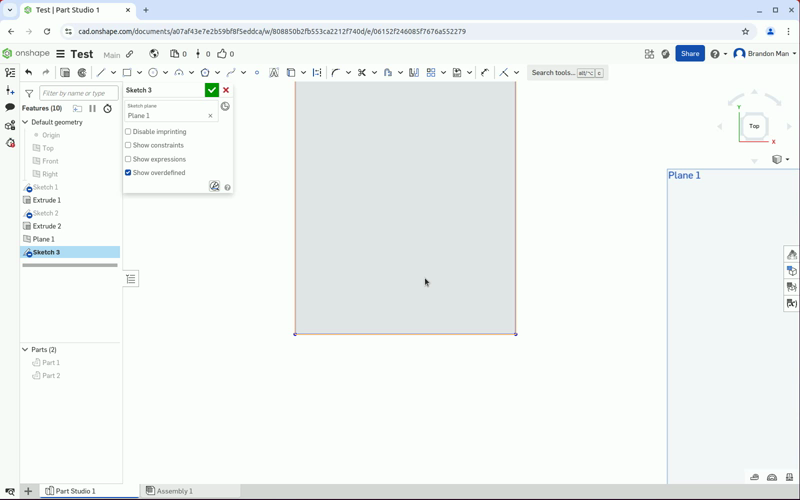
scroll(-6)
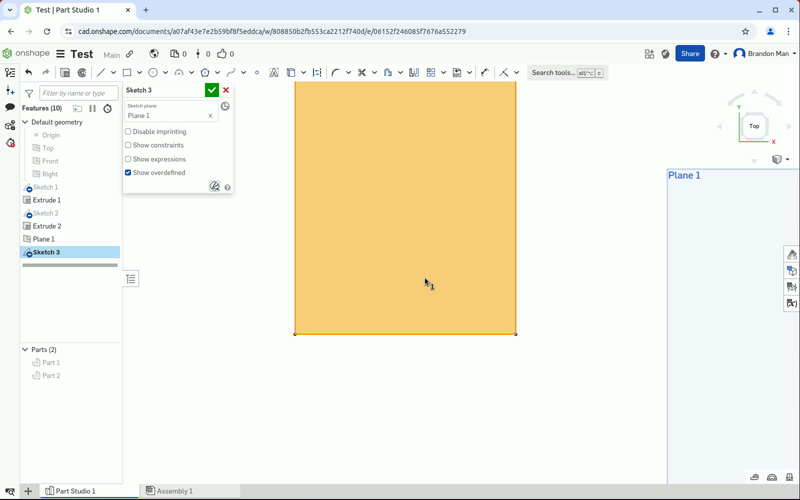
scroll(-6)
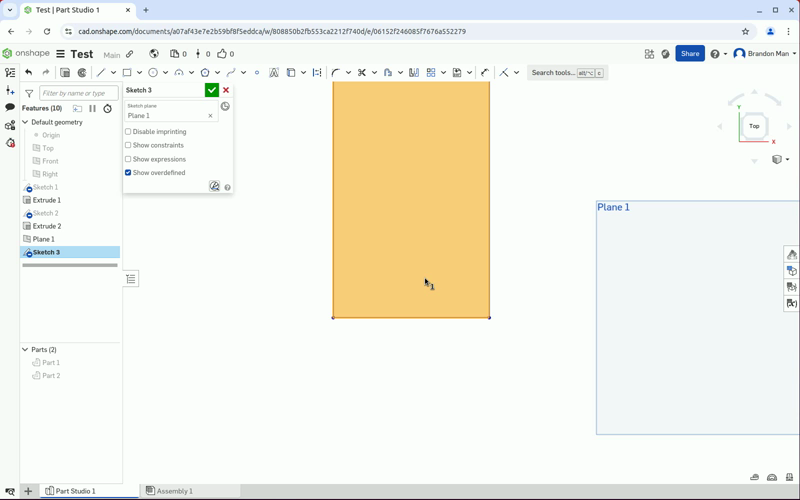
scroll(-6)
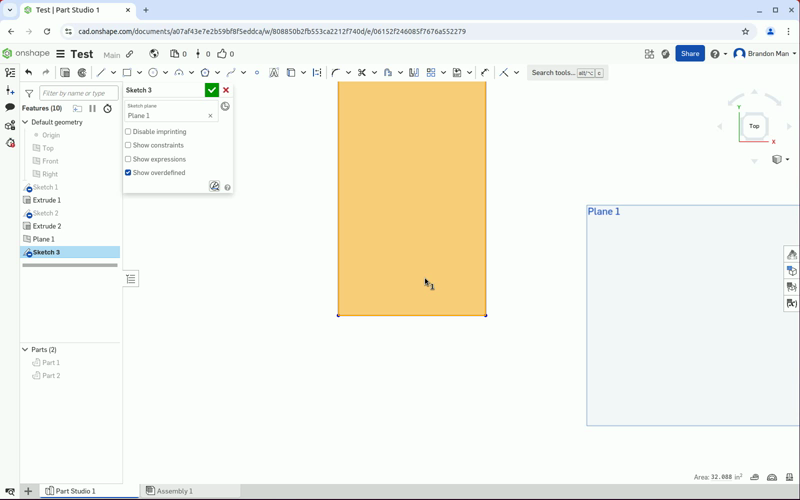
scroll(-6)
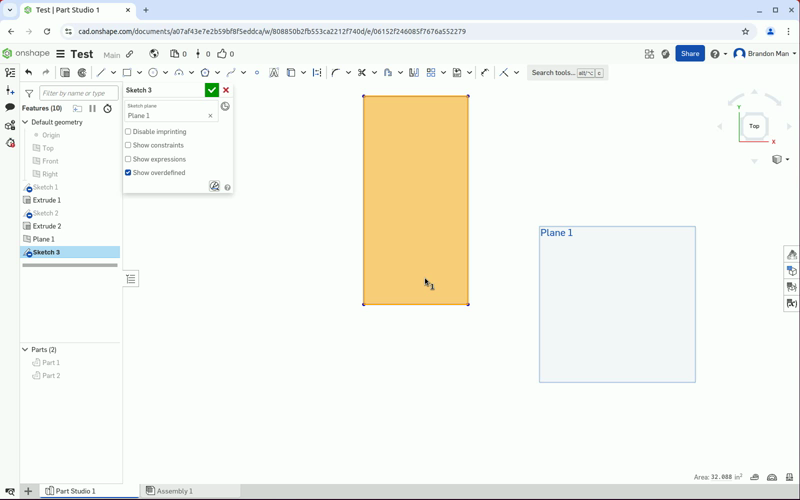
scroll(-6)
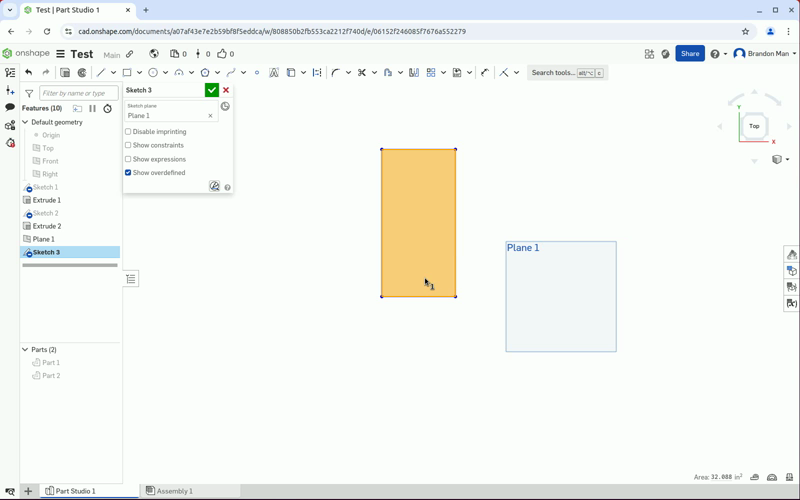
scroll(-6)
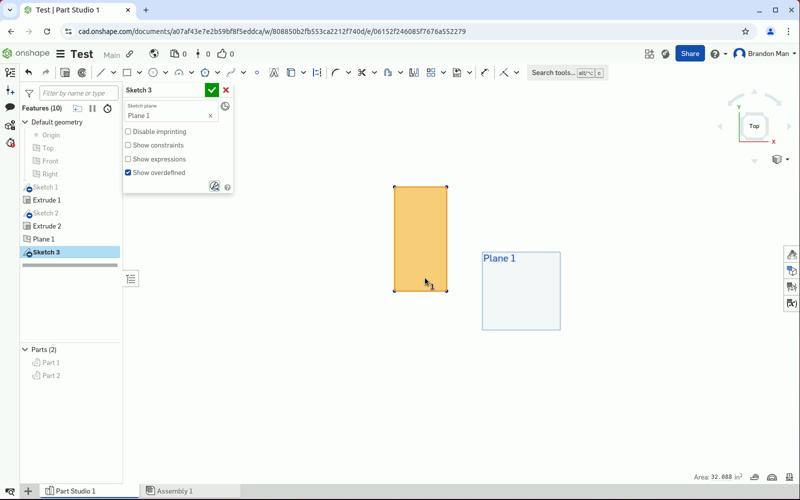
scroll(-6)
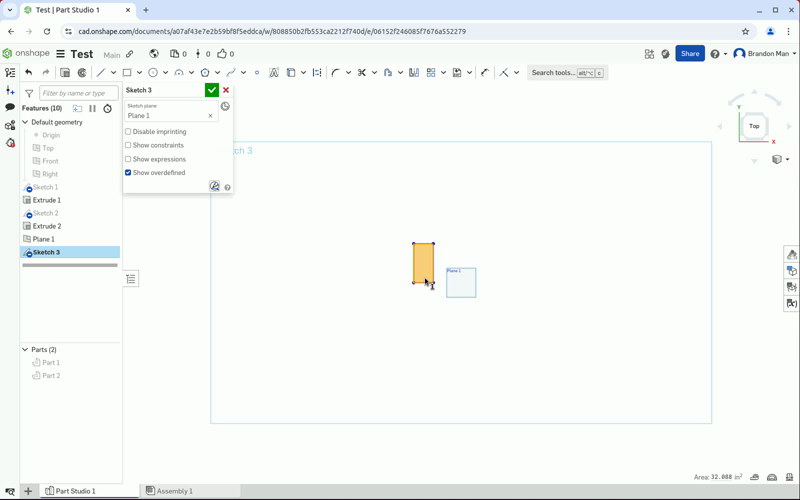
mouse_move(73, 352)
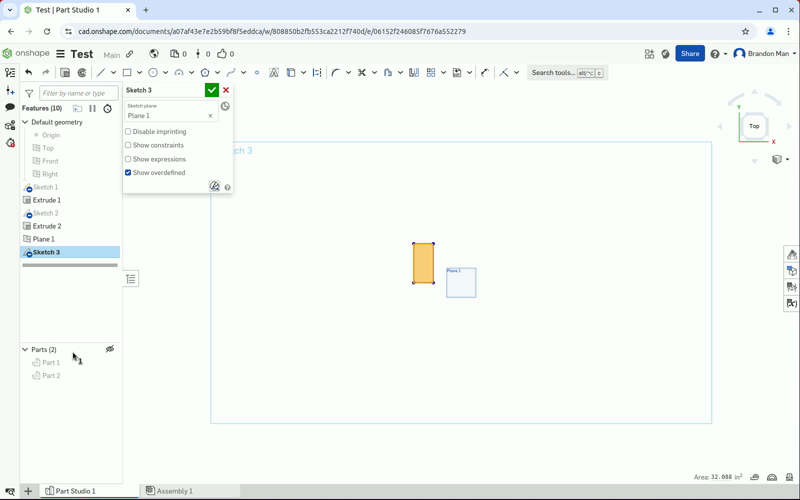
key(shift+y)
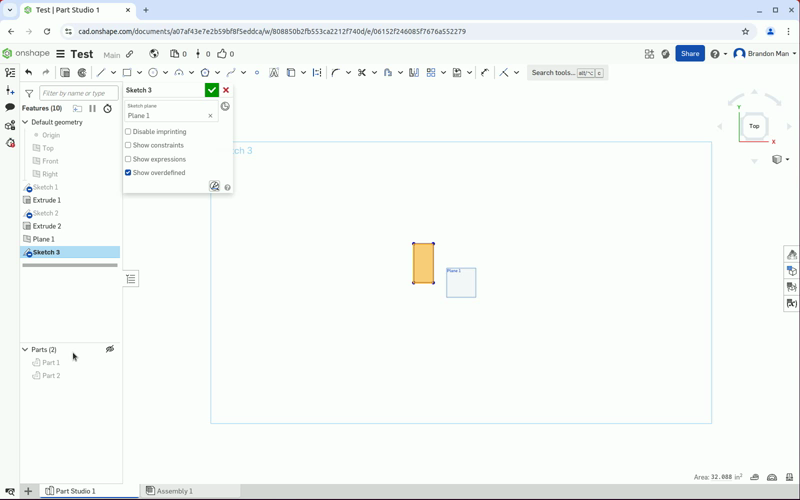
key(shift+e)
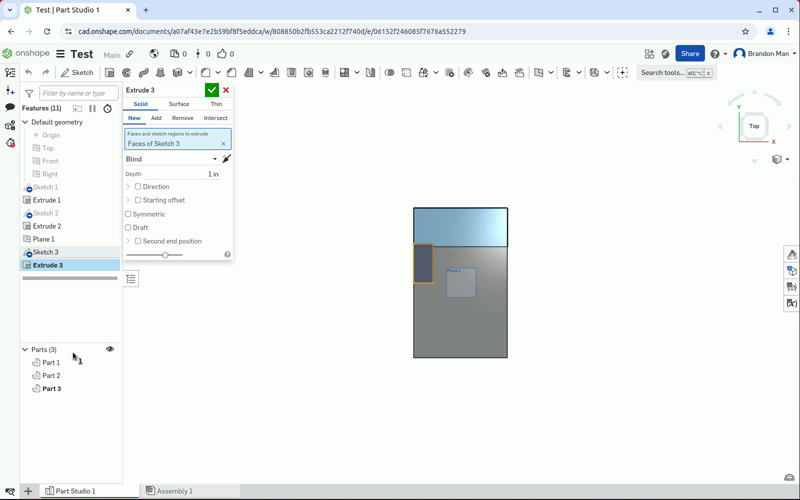
mouse_move(143, 106)
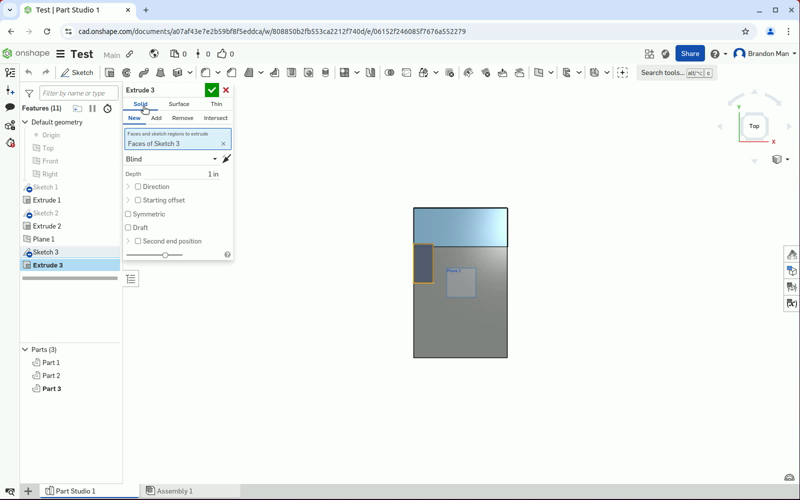
click(143, 106)
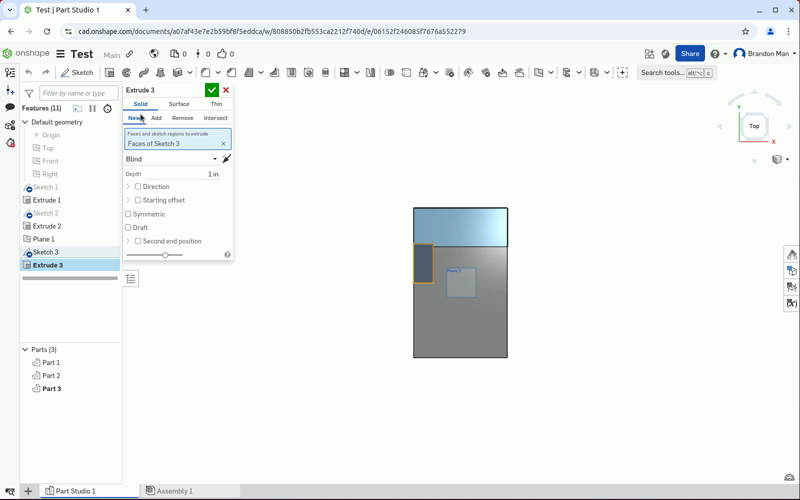
mouse_move(137, 120)
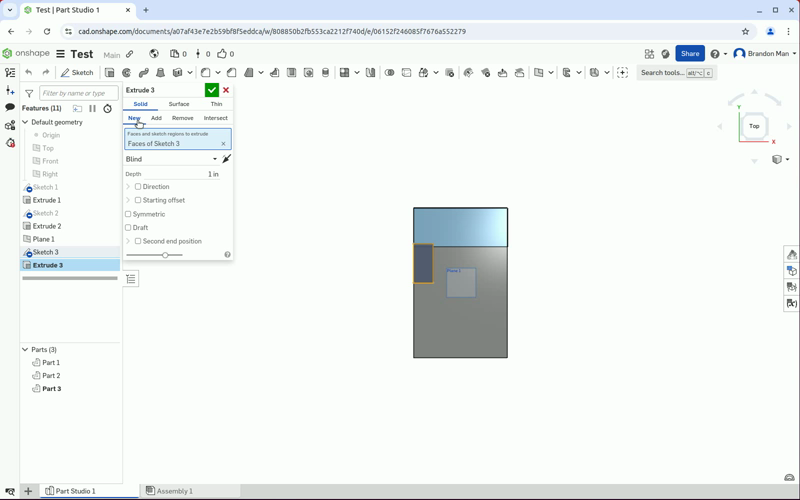
click(137, 120)
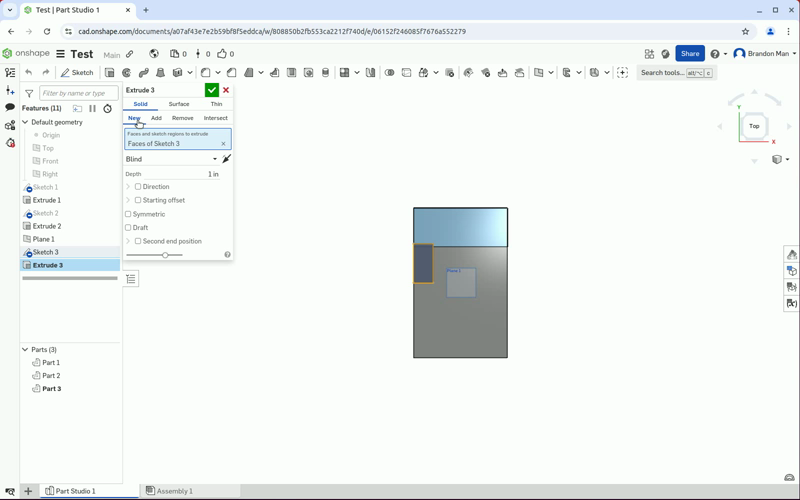
key(tab, 4)
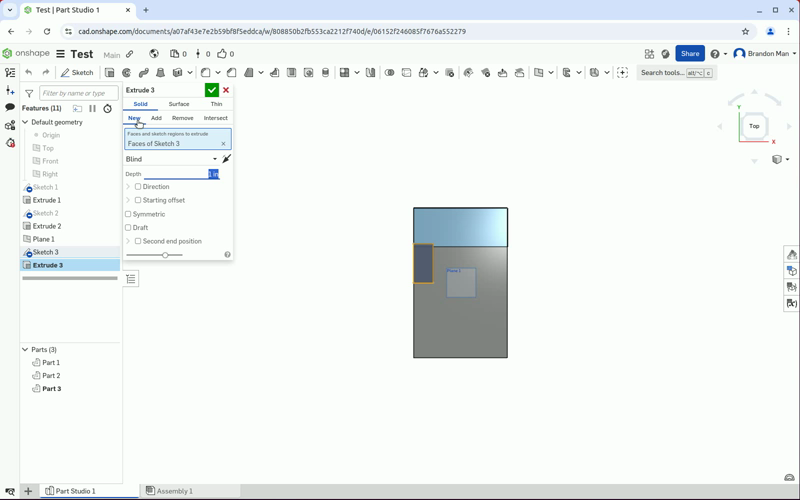
text(7.703)
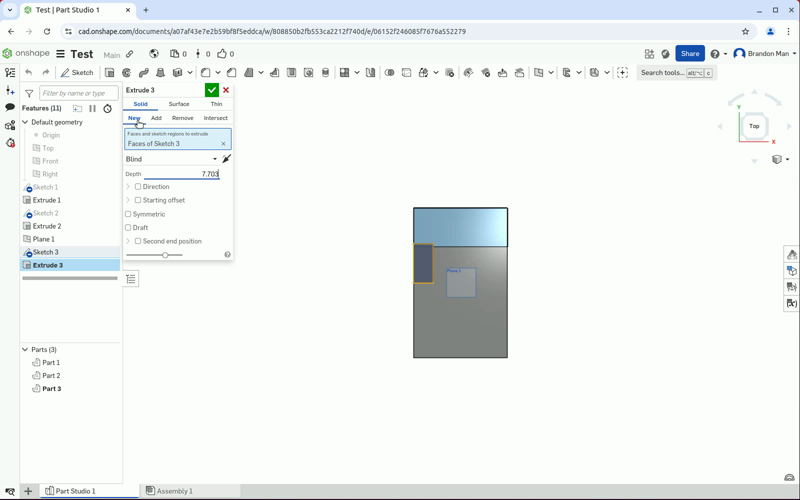
key(enter)
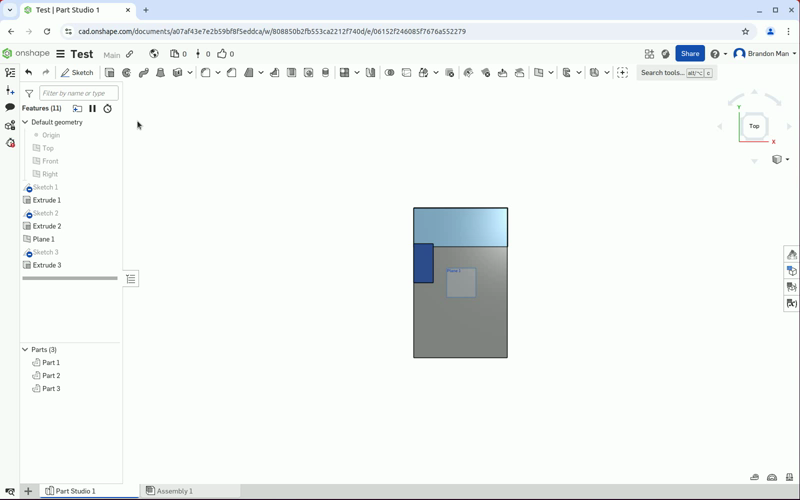
key(shift+h)
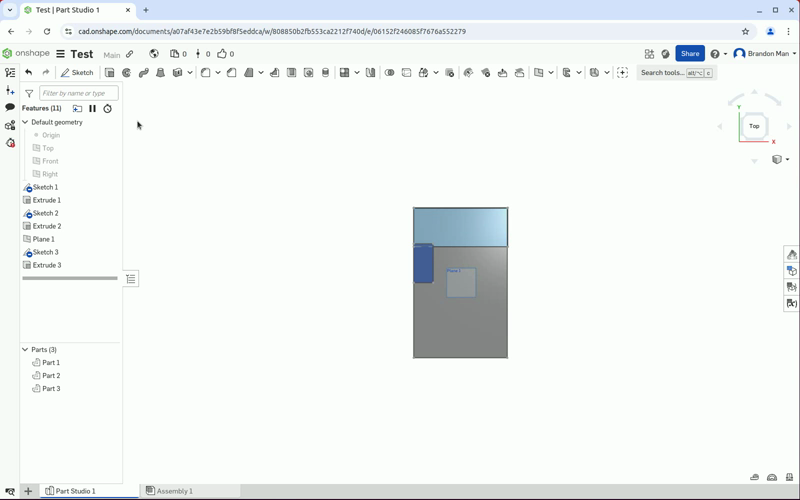
key(shift+h)
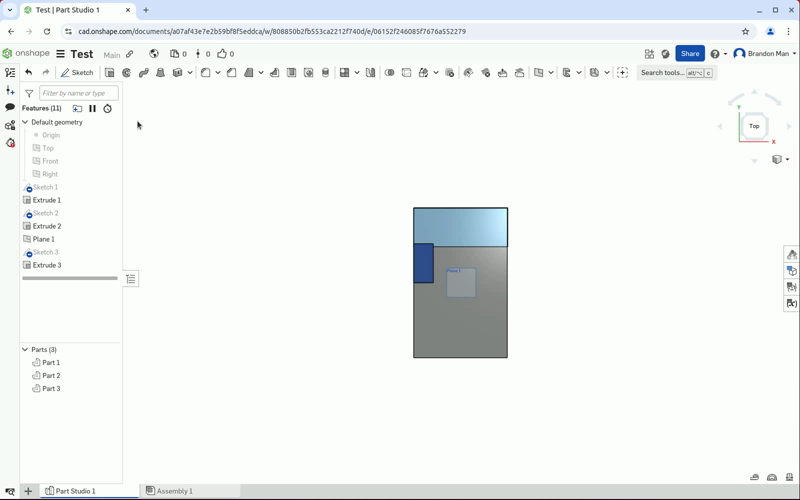
mouse_move(73, 189)
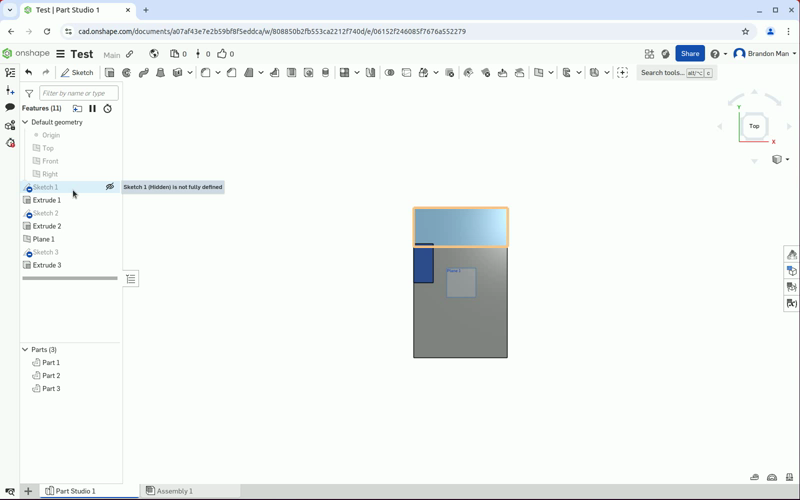
click(73, 189)
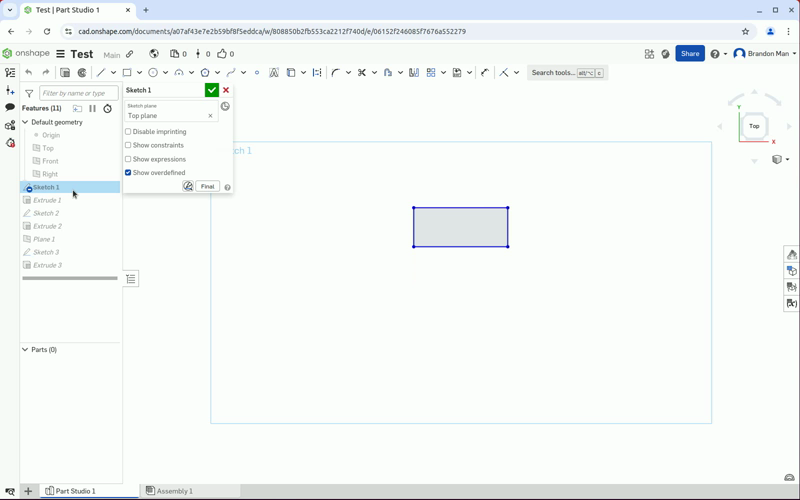
mouse_move(229, 92)
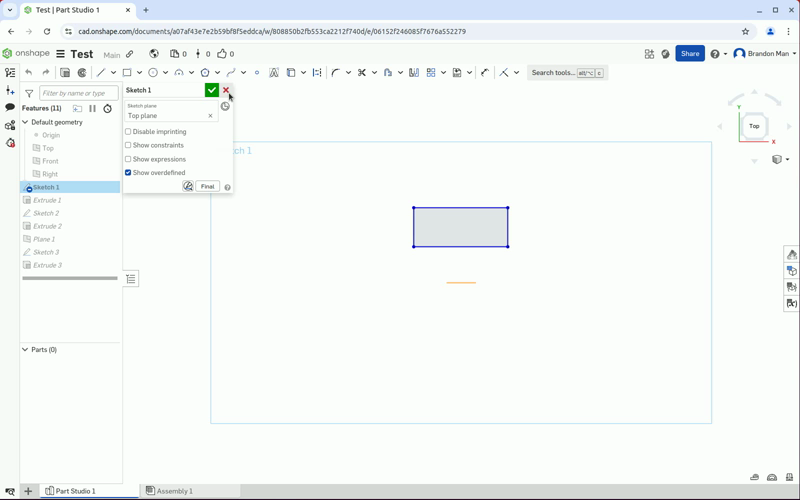
click(229, 92)
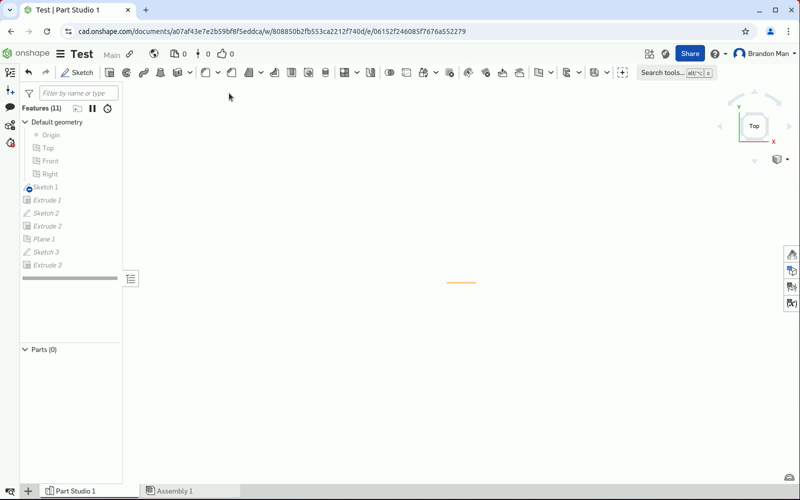
key(shift+s)
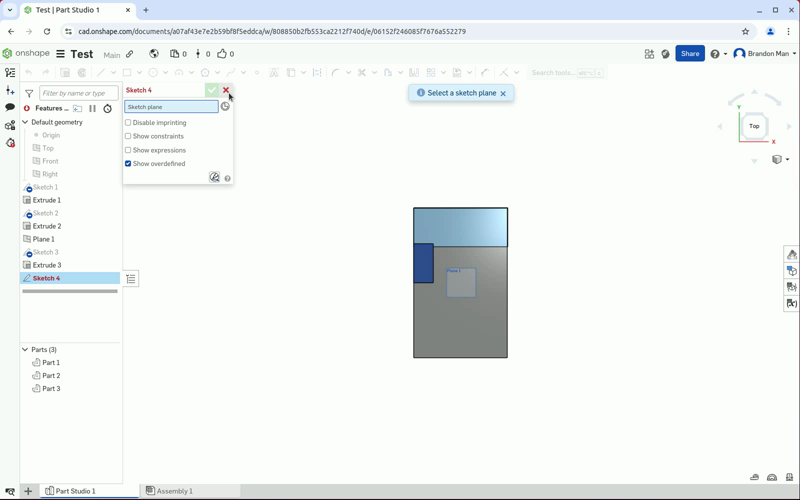
mouse_move(73, 241)
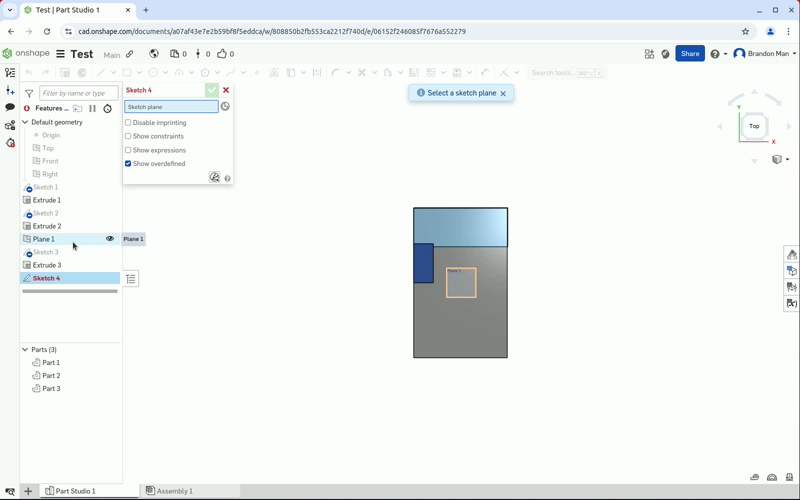
click(73, 241)
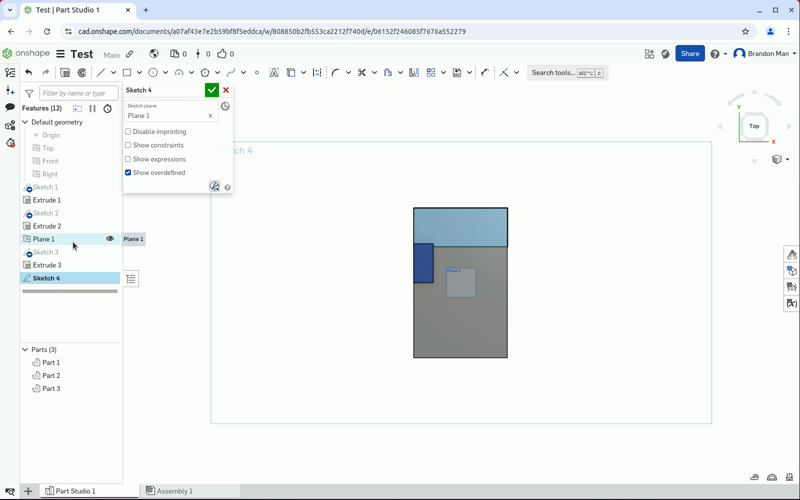
mouse_move(73, 352)
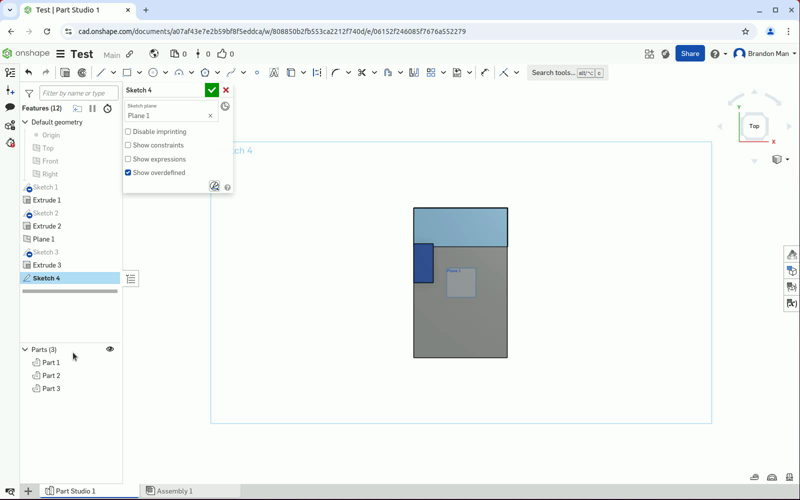
key(y)
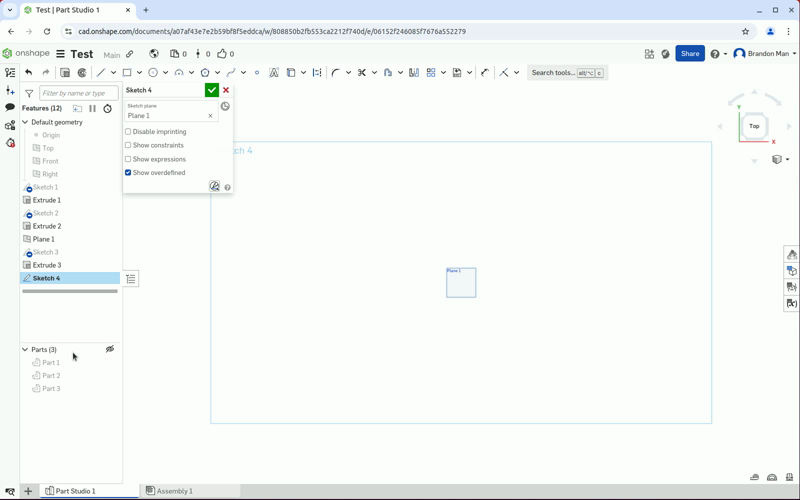
key(l)
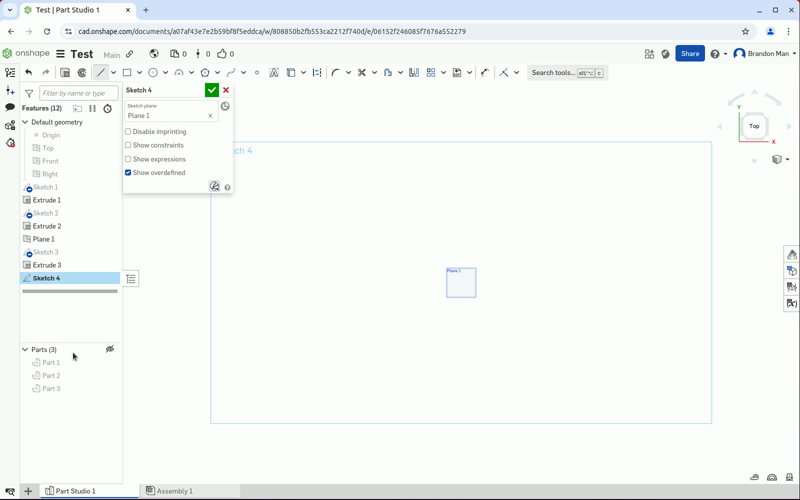
key_down(shift)
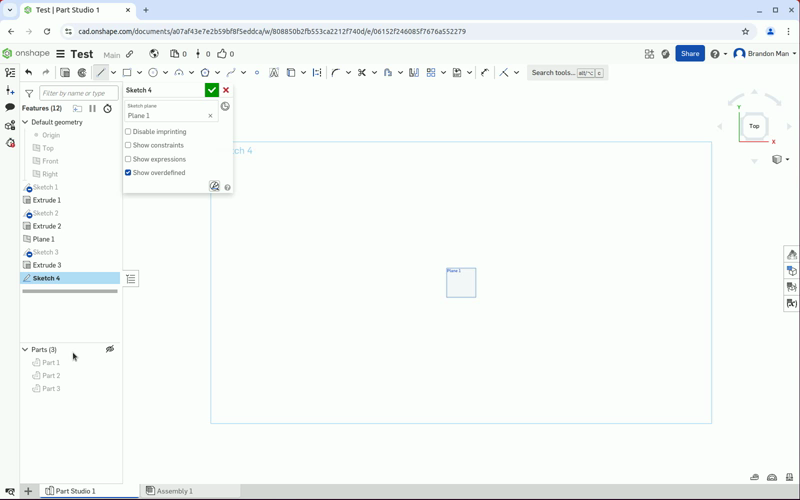
mouse_move(491, 282)
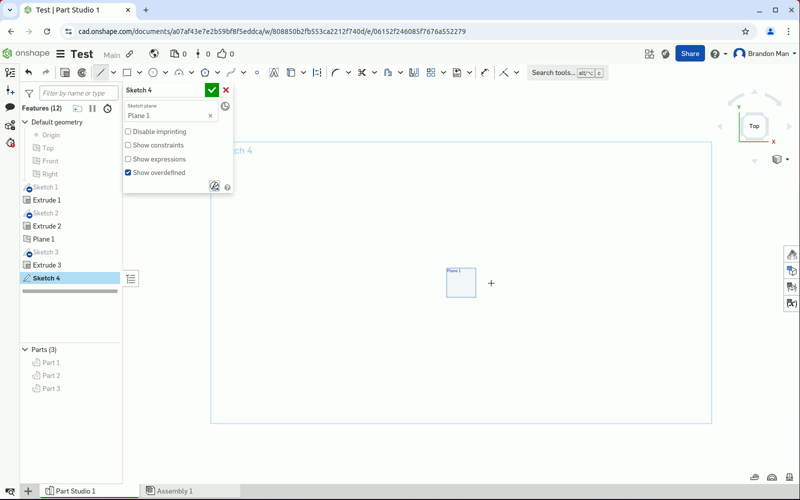
click(491, 282)
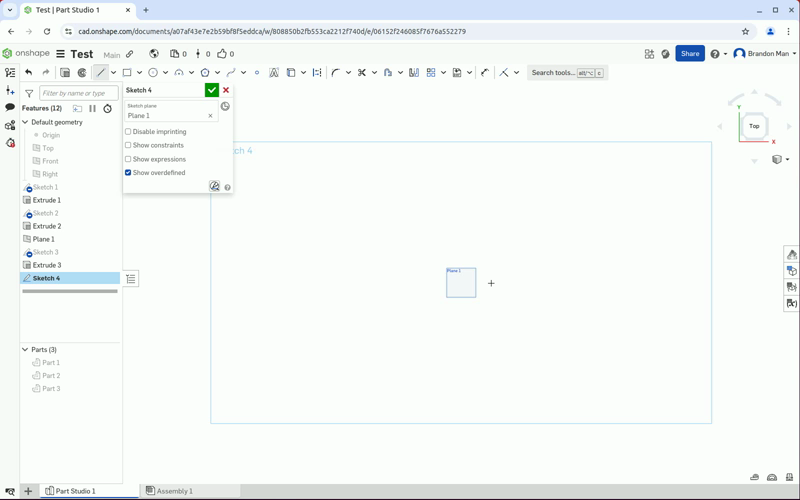
key_up(shift)
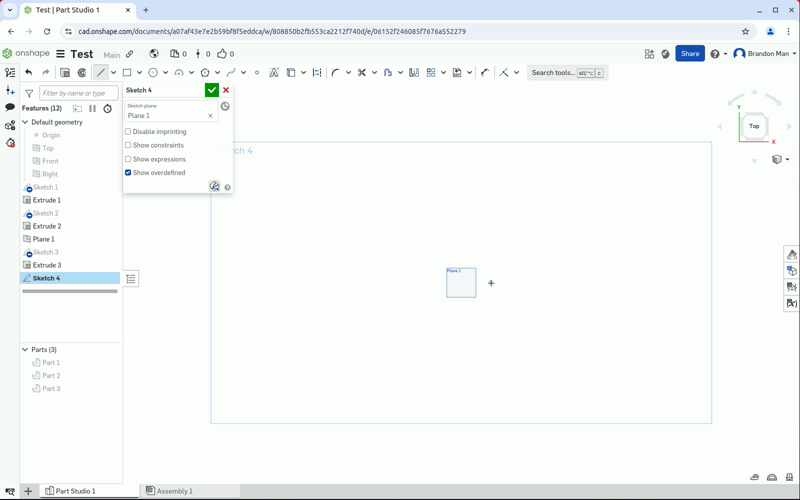
key_down(shift)
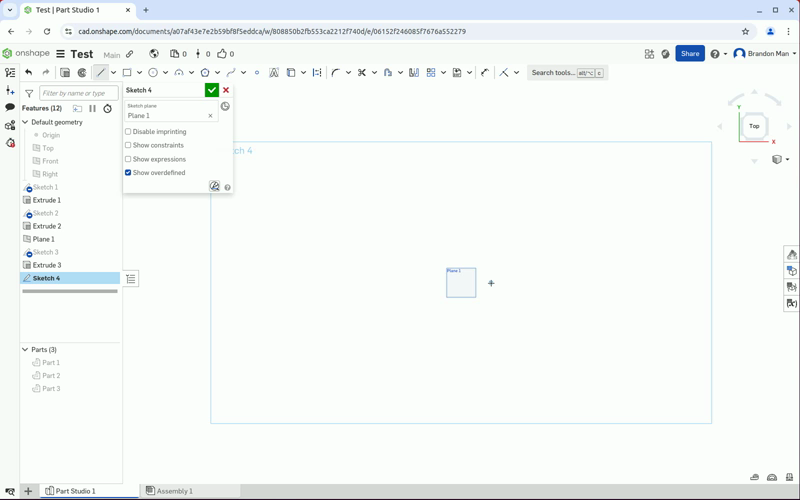
mouse_move(521, 282)
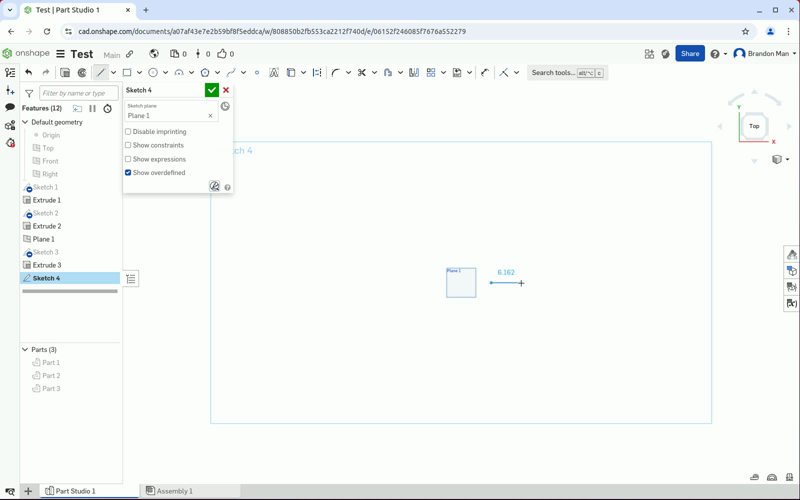
mouse_move(508, 282)
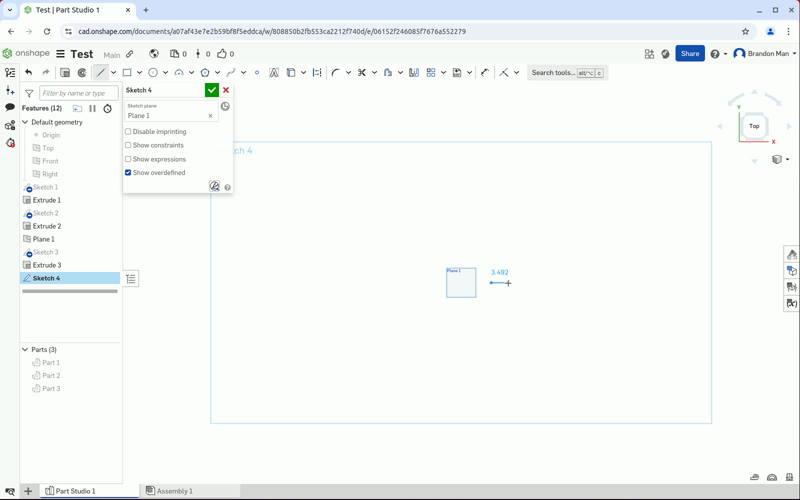
click(508, 282)
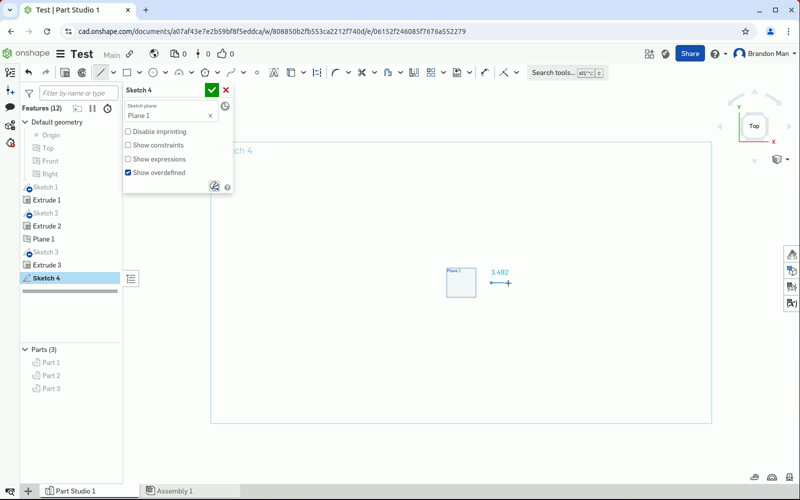
key_up(shift)
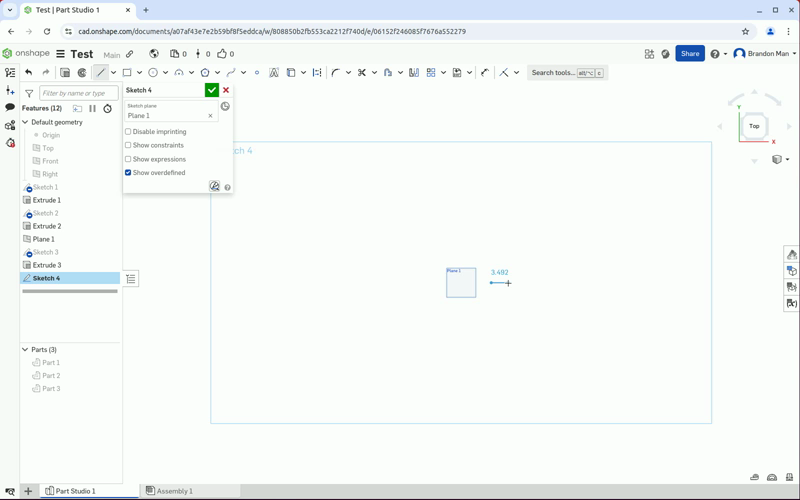
key_down(shift)
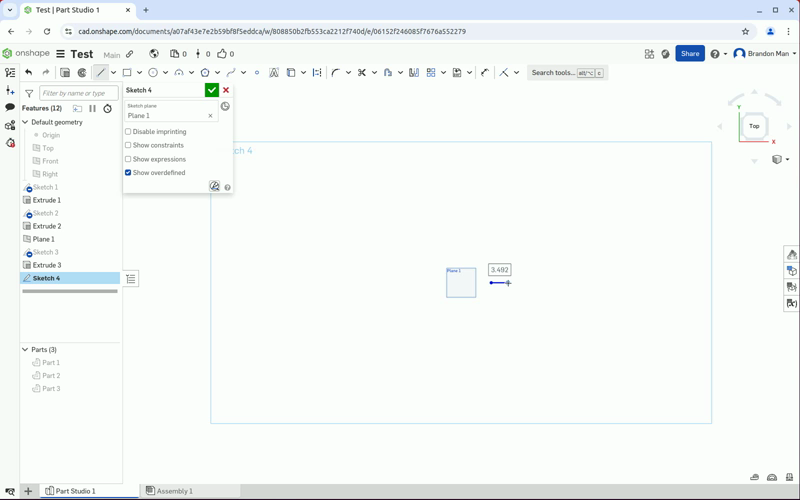
mouse_move(538, 282)
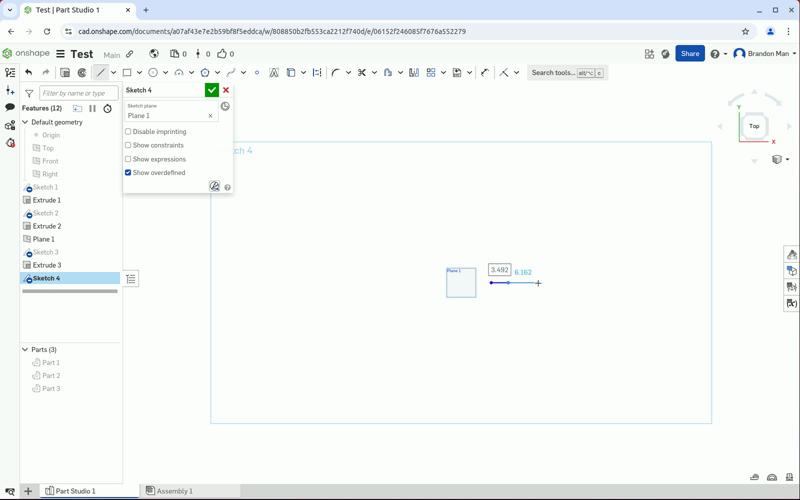
mouse_move(508, 243)
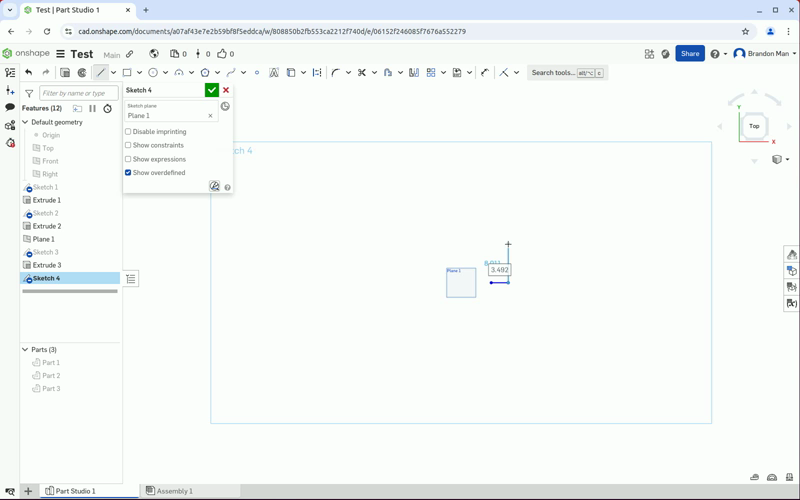
click(508, 243)
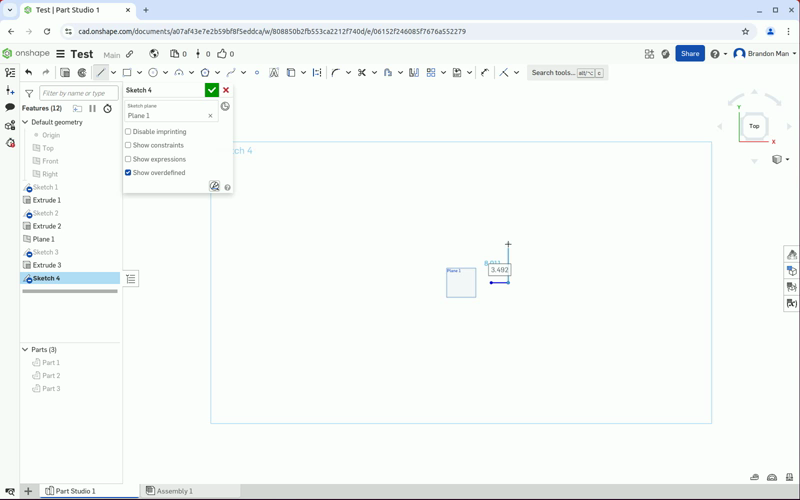
key_up(shift)
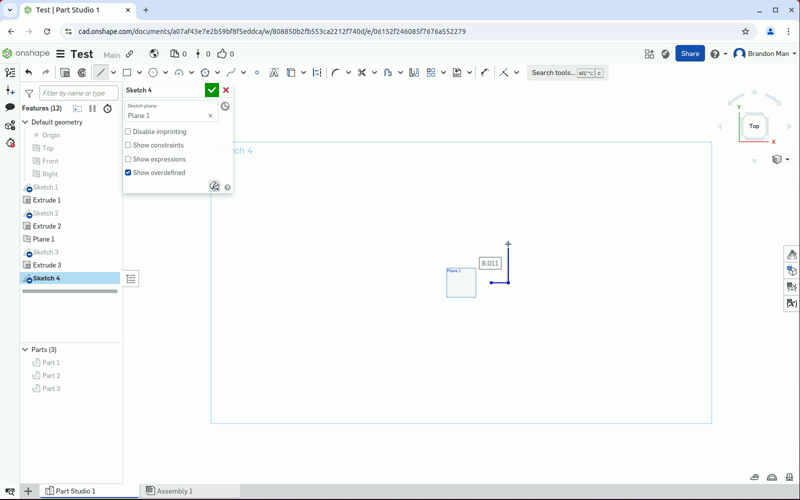
key_down(shift)
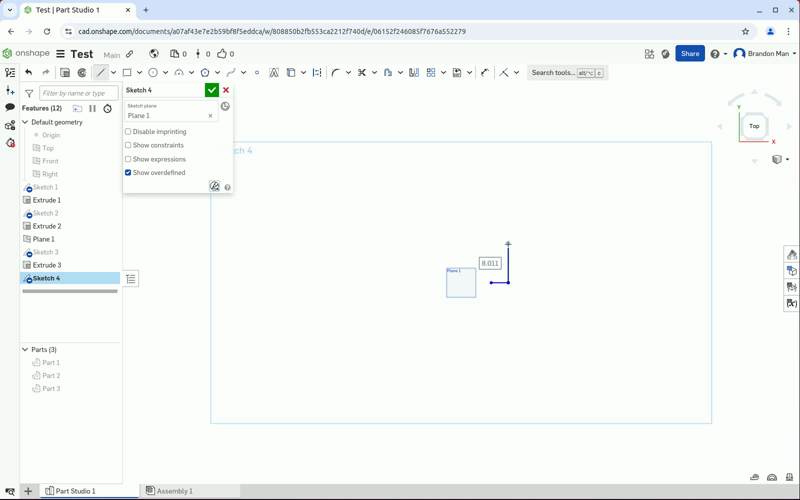
mouse_move(538, 243)
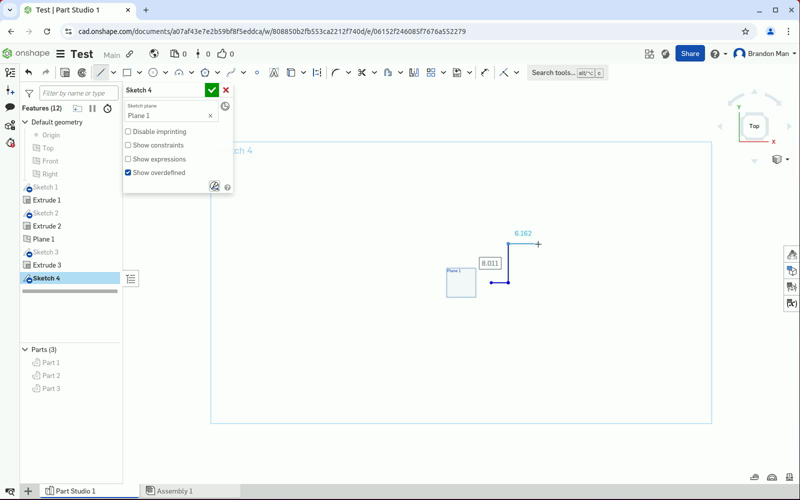
mouse_move(491, 243)
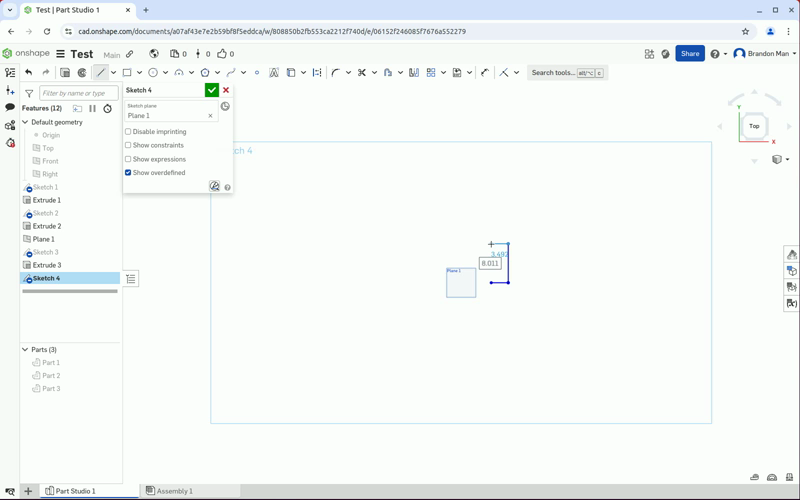
click(491, 243)
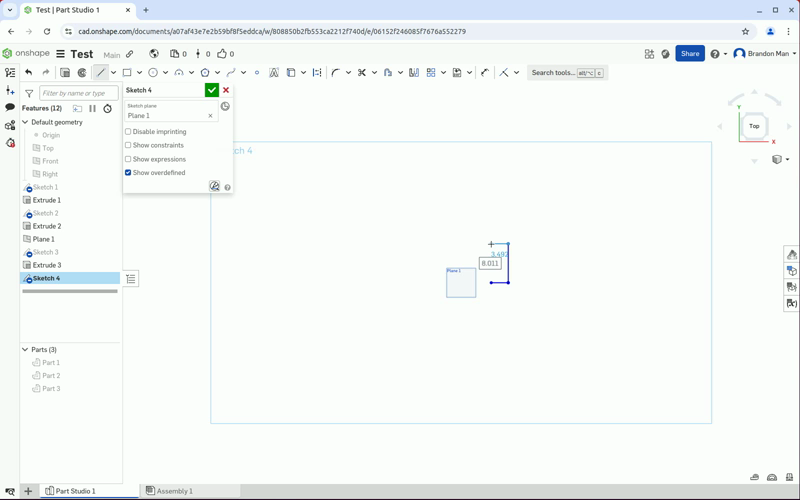
key_up(shift)
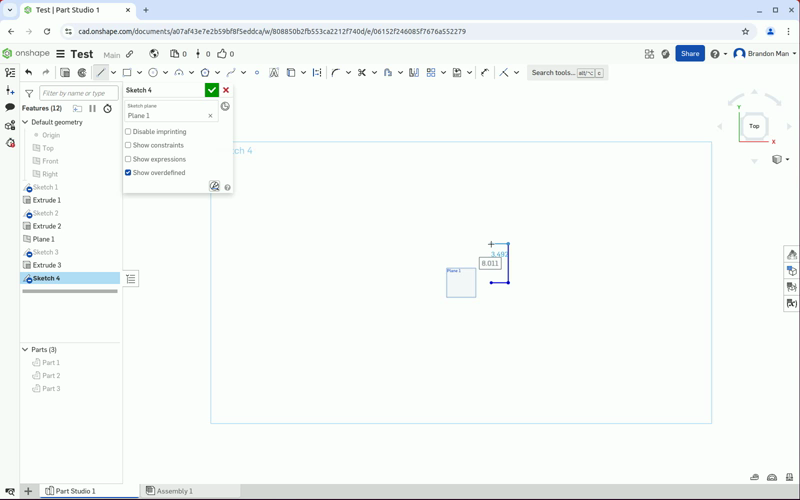
mouse_move(521, 243)
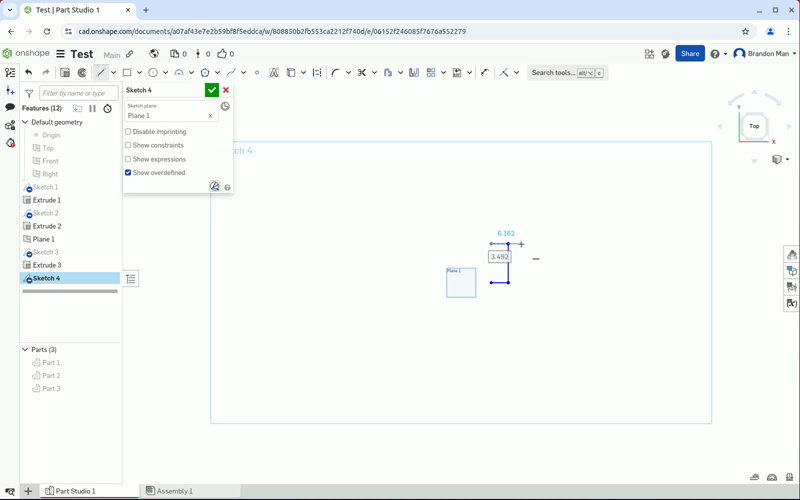
key_down(shift)
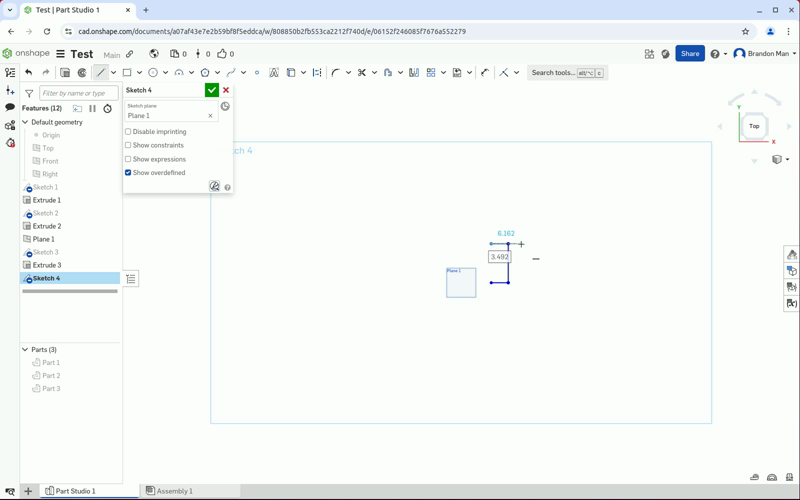
mouse_move(491, 282)
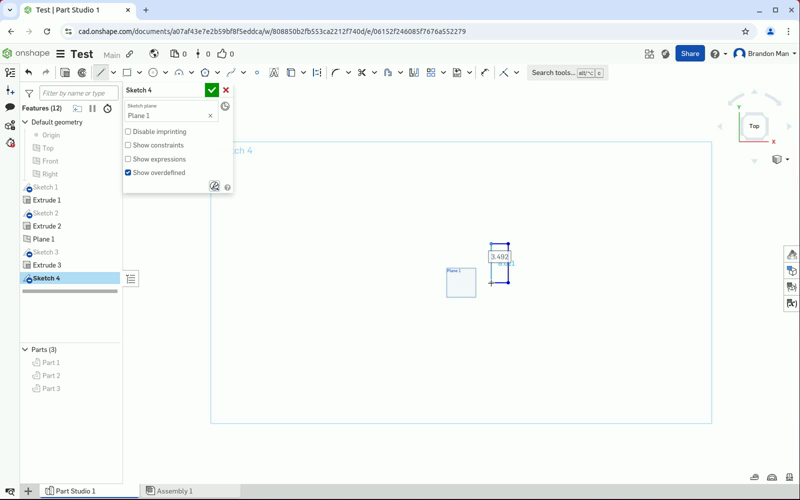
key_up(shift)
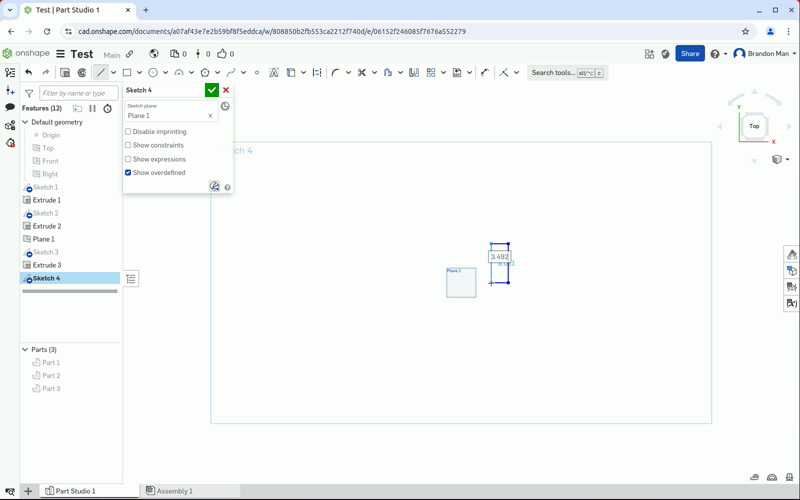
click(491, 282)
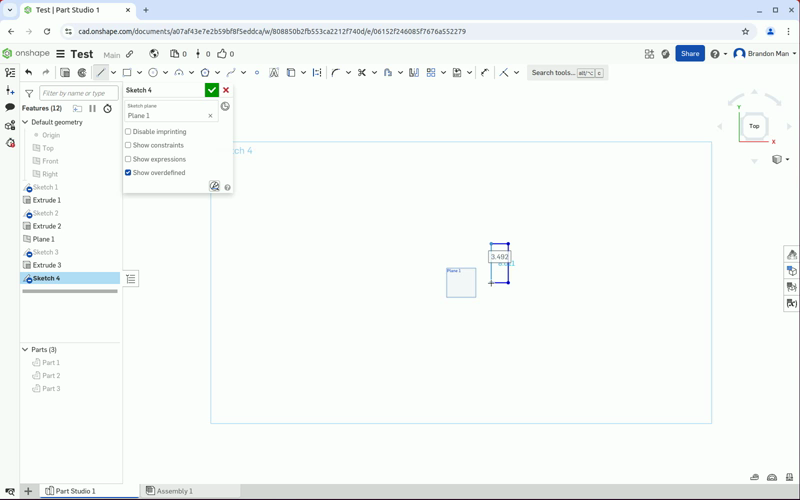
key(esc)
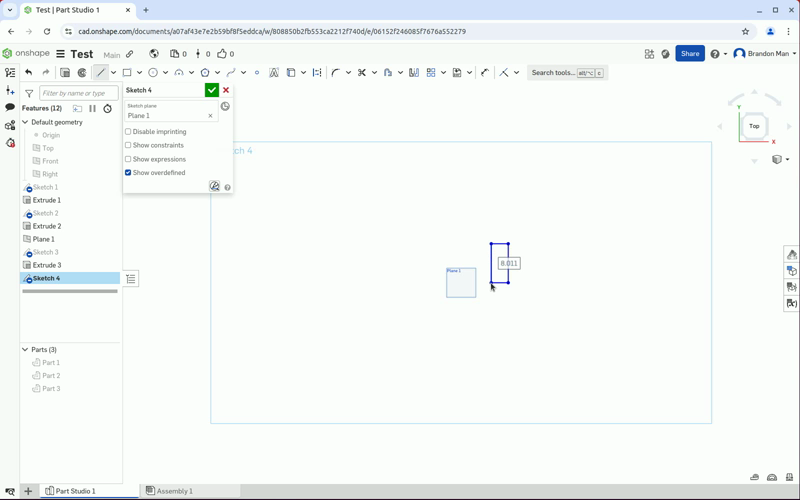
mouse_move(497, 278)
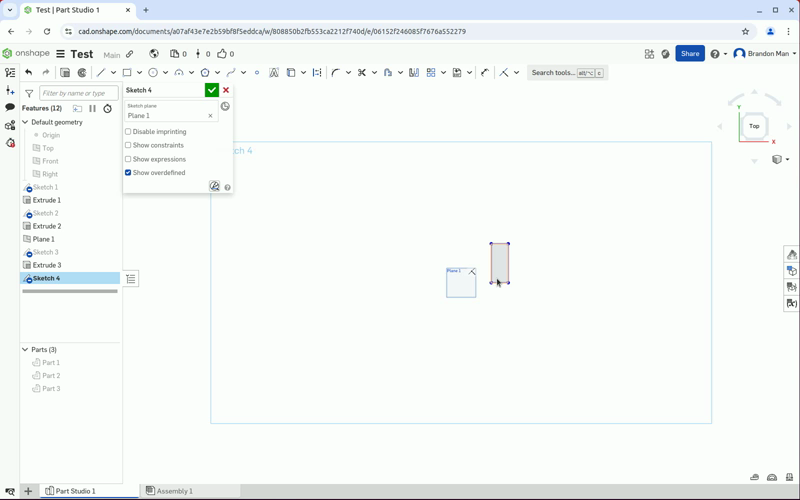
scroll(6)
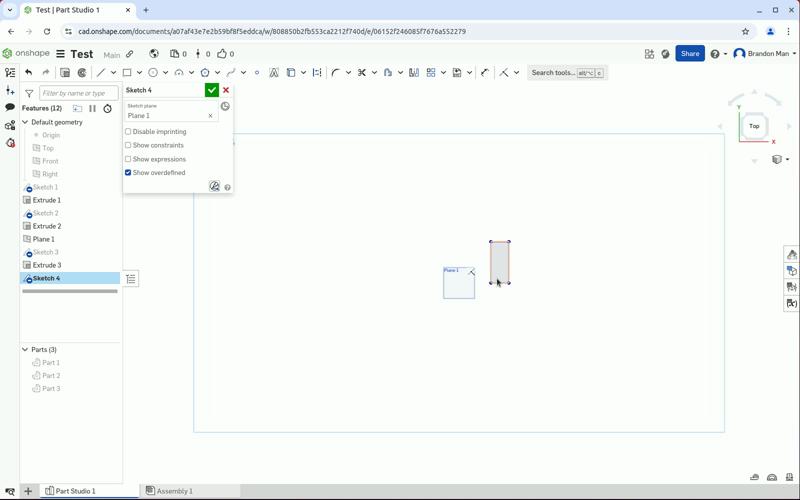
scroll(6)
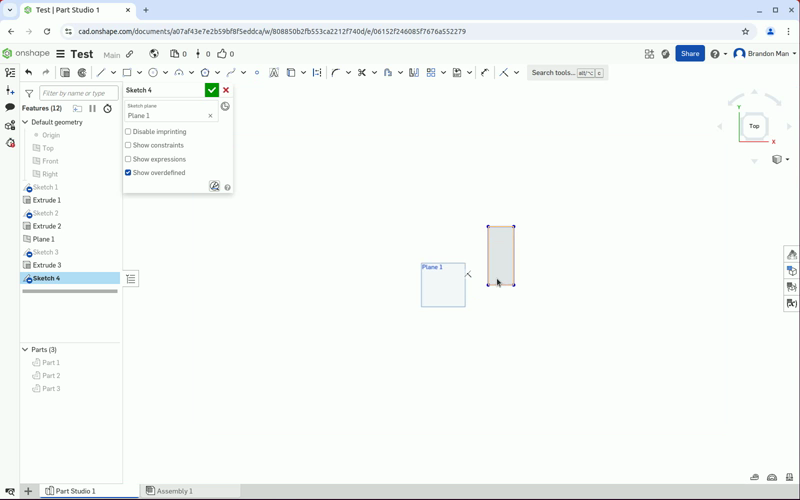
scroll(6)
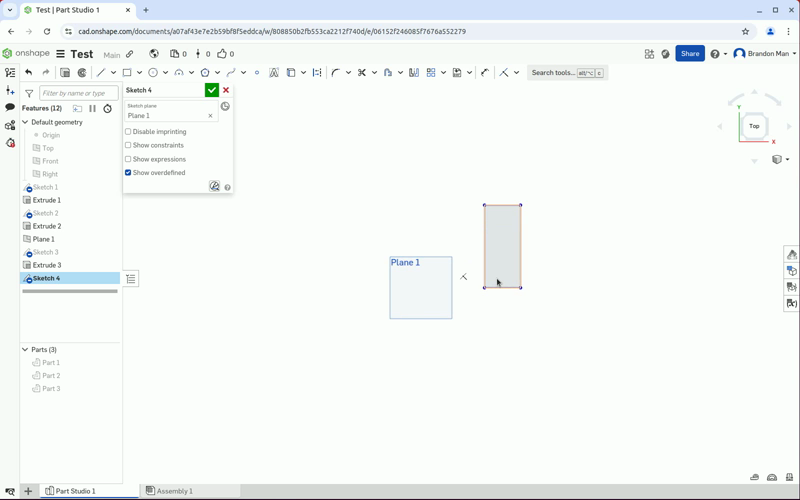
scroll(6)
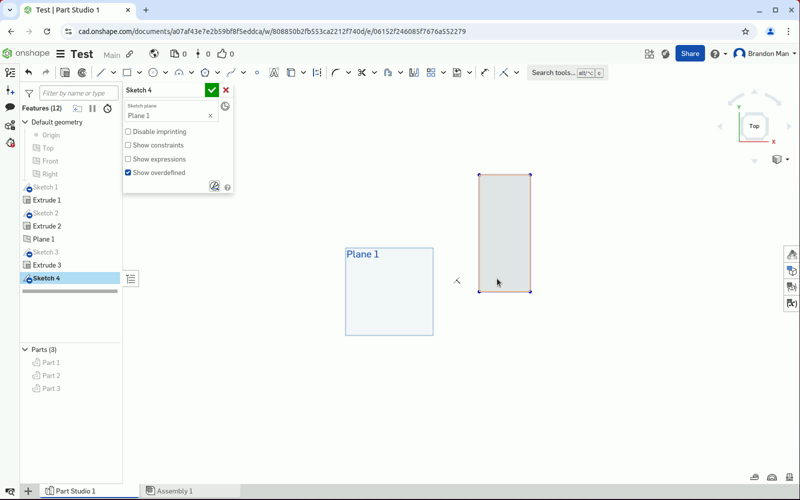
scroll(6)
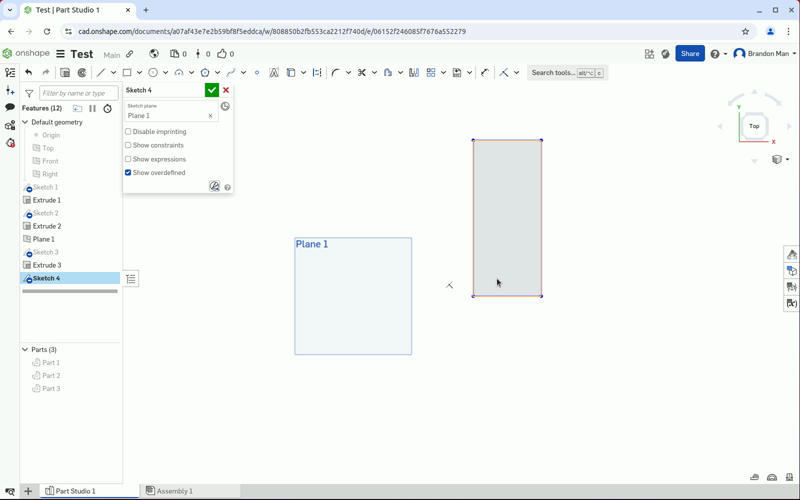
scroll(6)
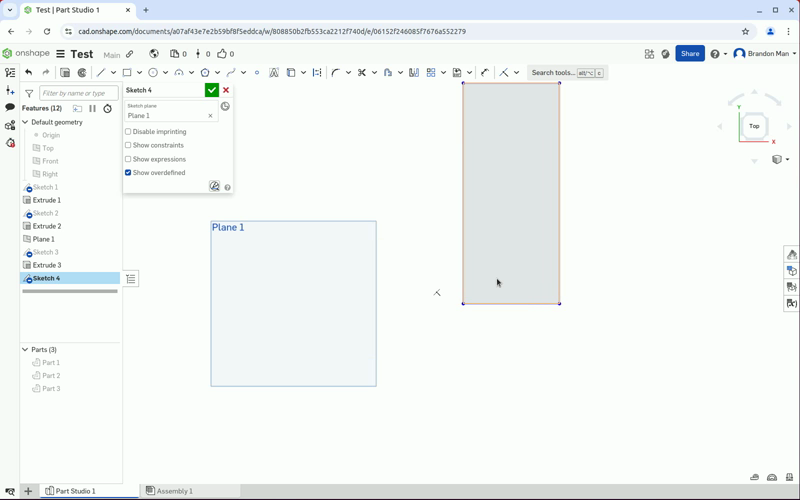
scroll(6)
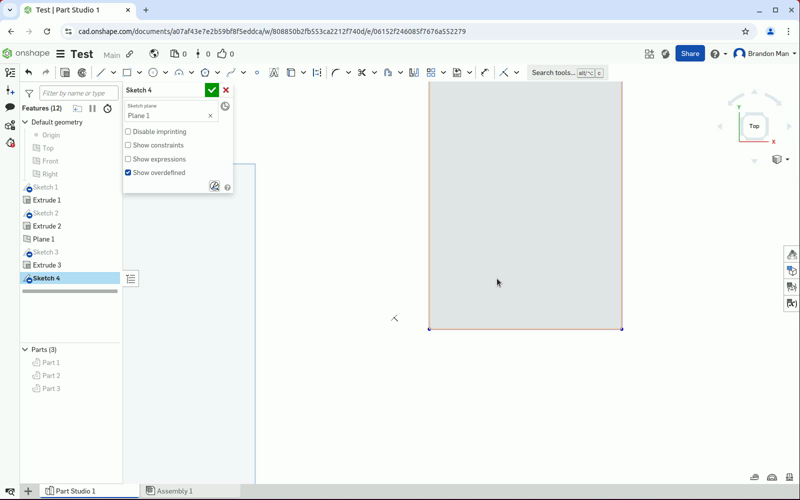
click(497, 278)
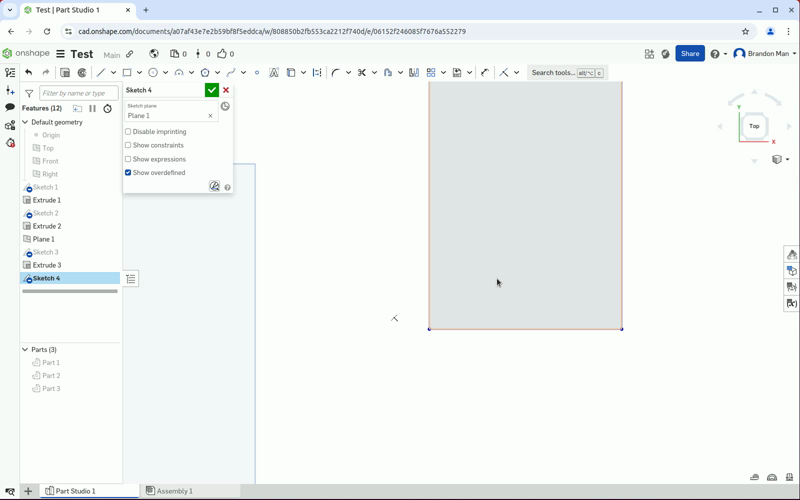
scroll(-6)
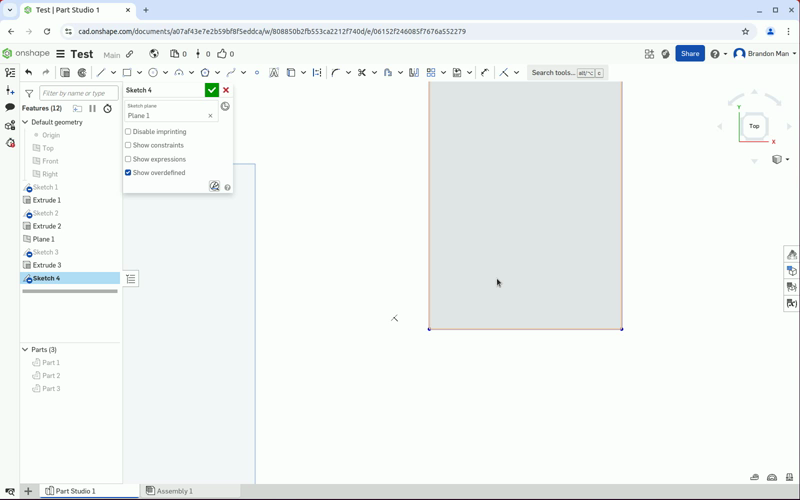
scroll(-6)
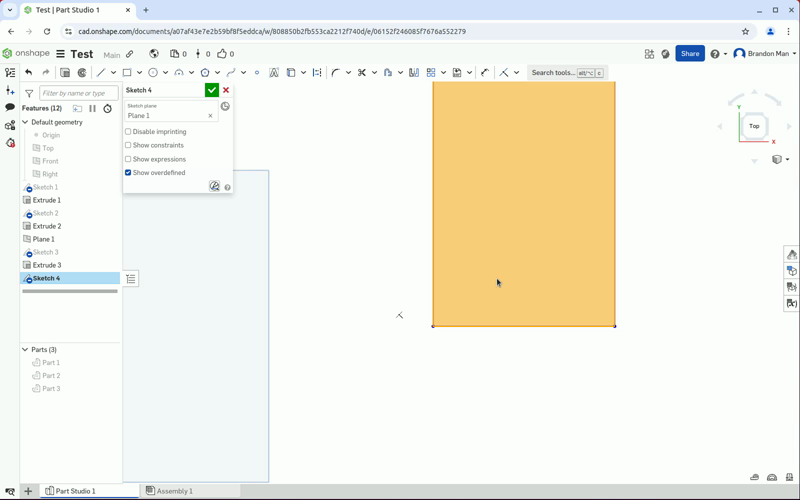
scroll(-6)
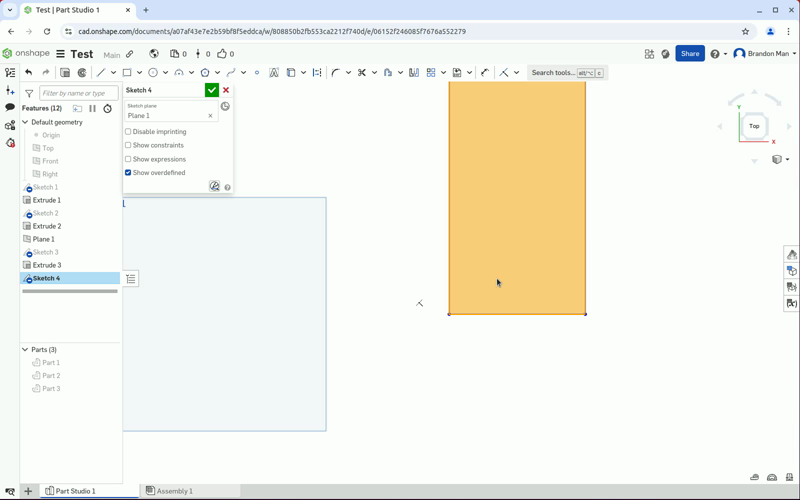
scroll(-6)
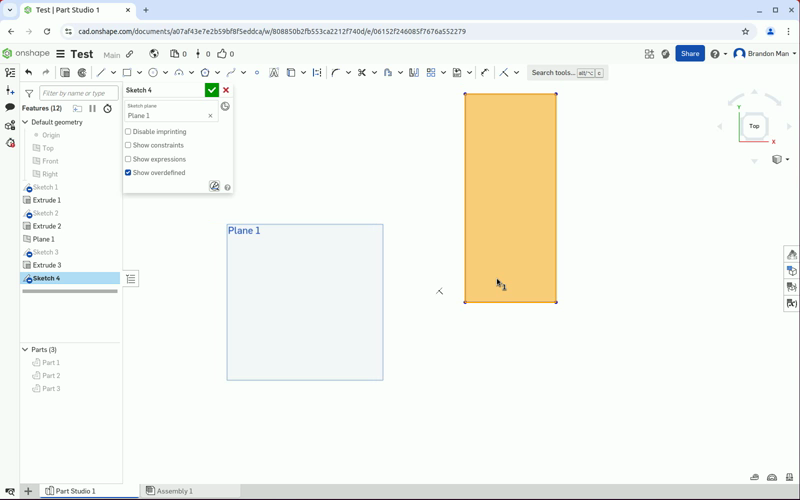
scroll(-6)
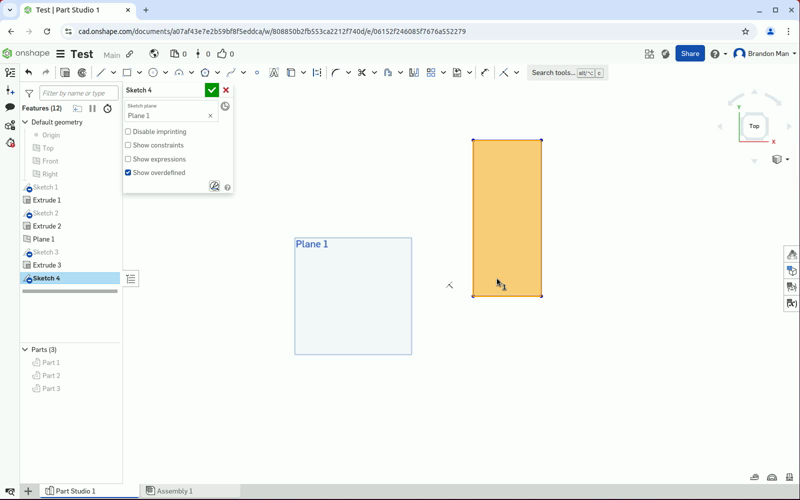
scroll(-6)
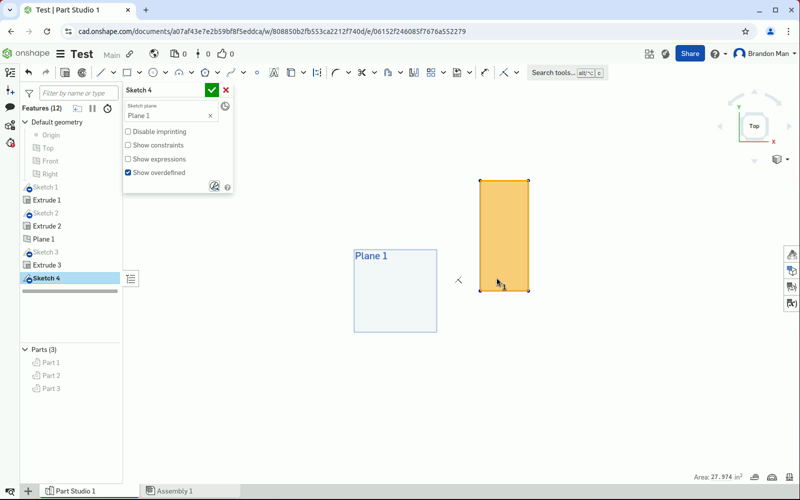
scroll(-6)
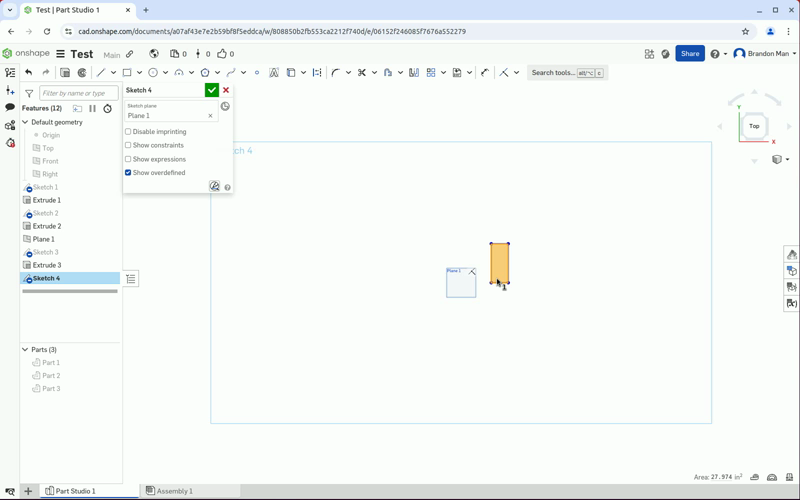
mouse_move(73, 352)
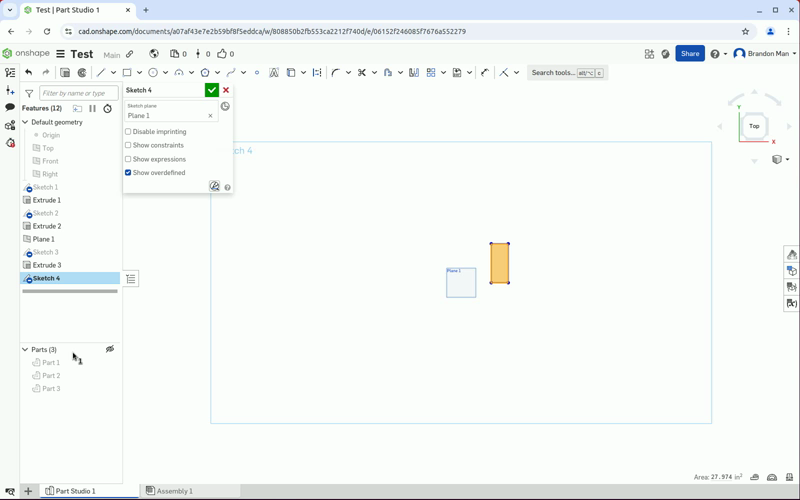
key(shift+y)
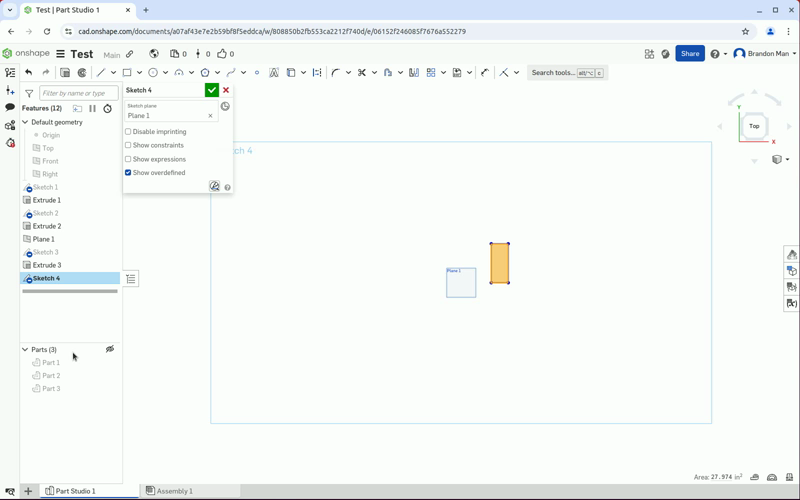
key(shift+e)
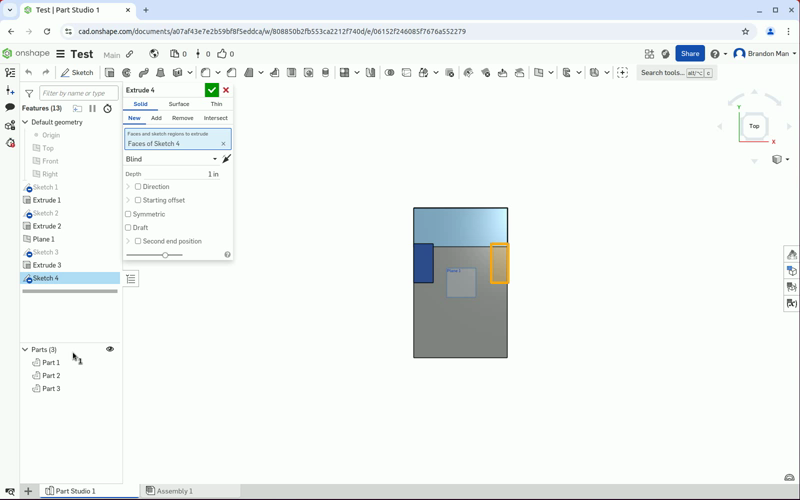
mouse_move(143, 106)
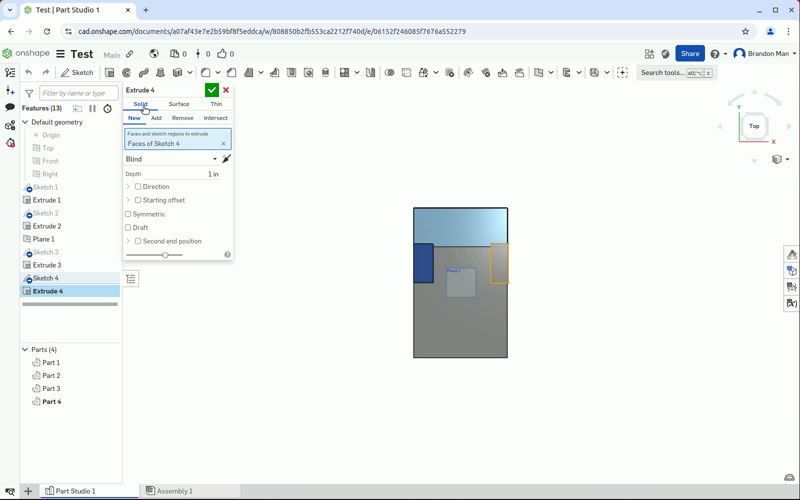
click(143, 106)
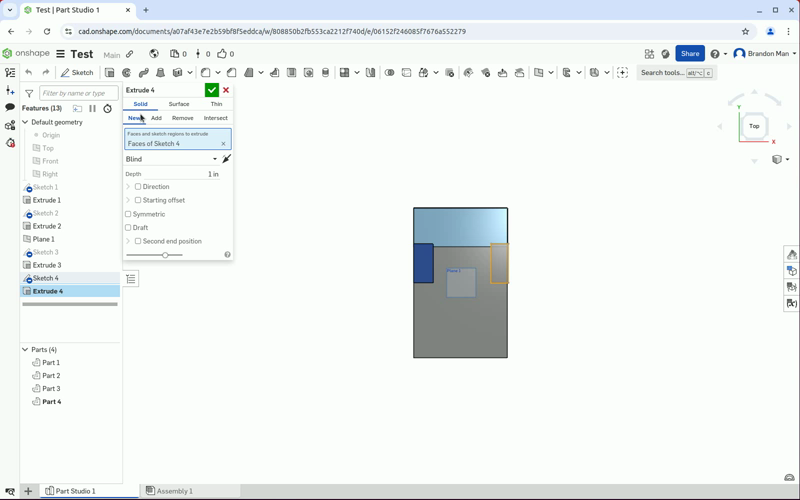
mouse_move(137, 120)
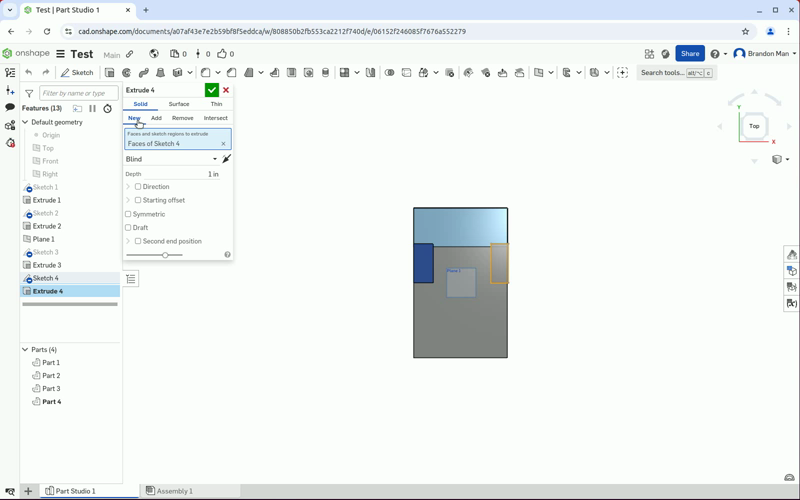
click(137, 120)
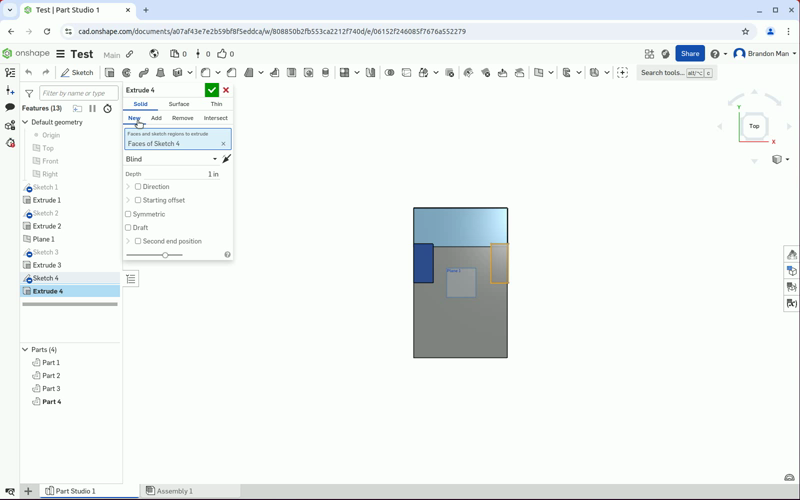
key(tab, 4)
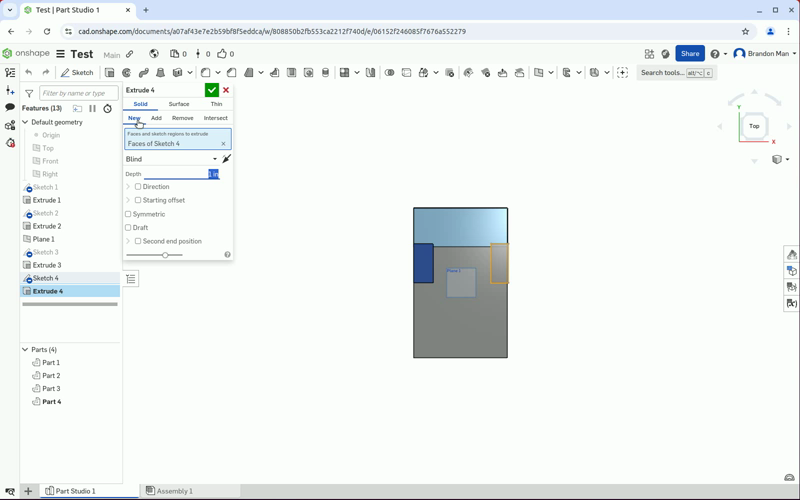
text(7.703)
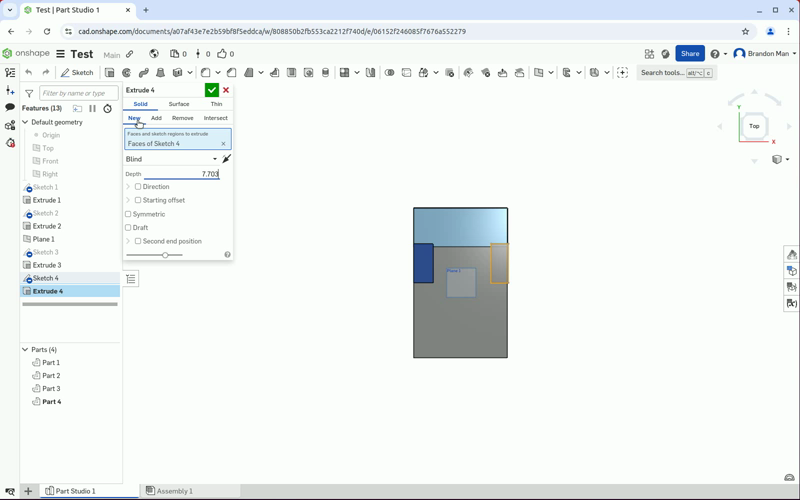
key(enter)
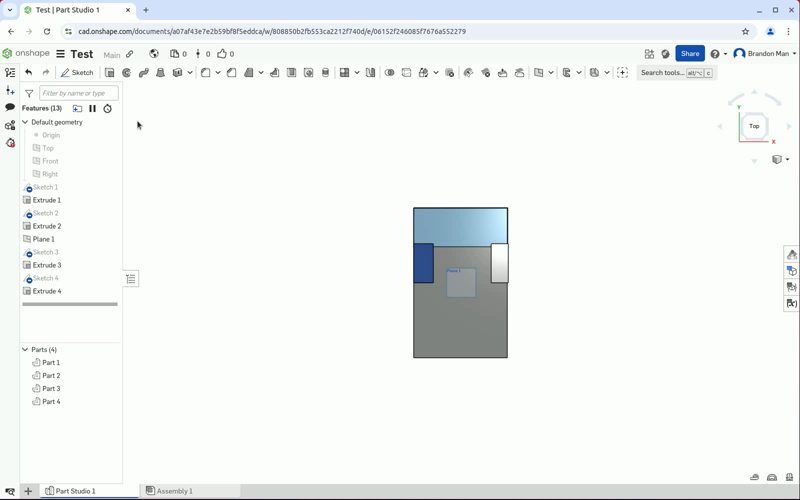
key(shift+h)
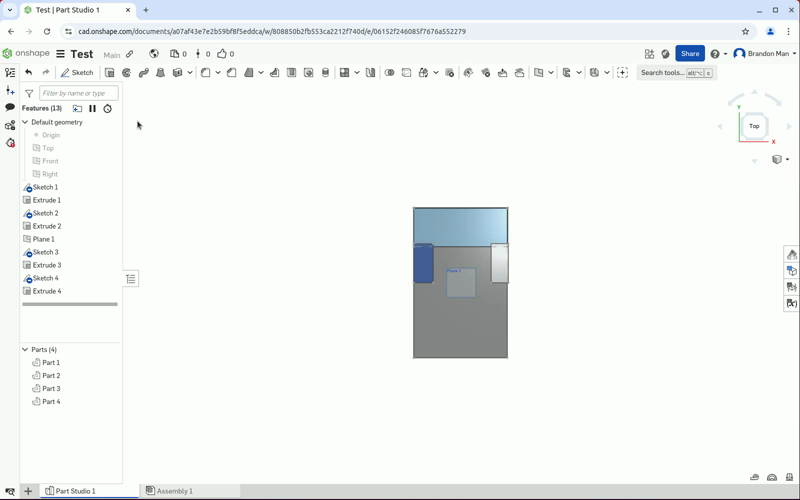
key(shift+h)
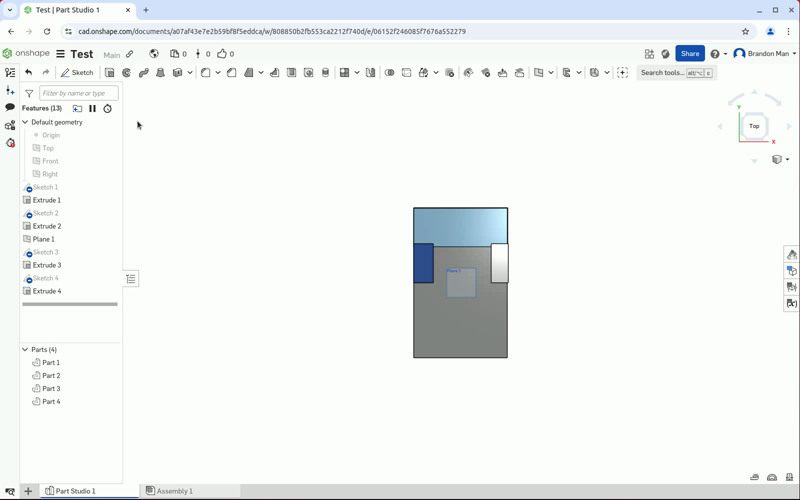
mouse_move(73, 189)
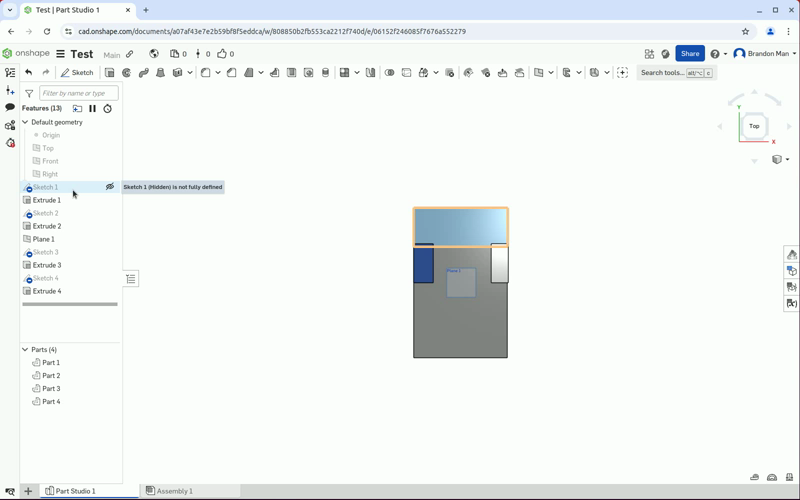
click(73, 189)
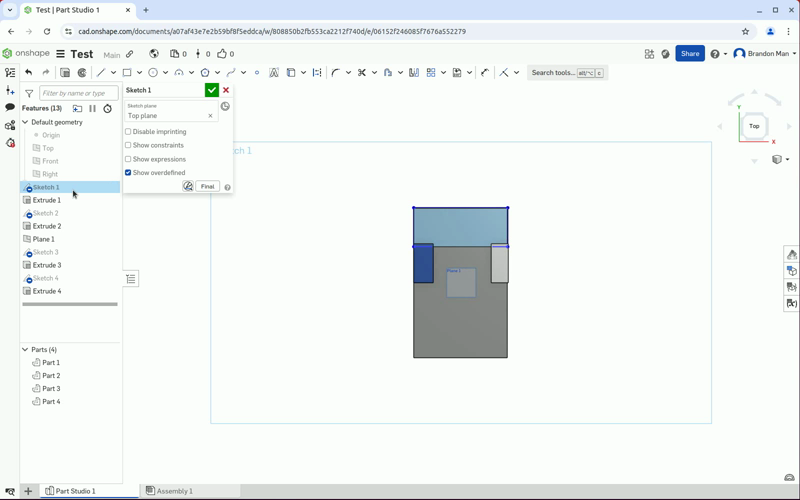
mouse_move(229, 92)
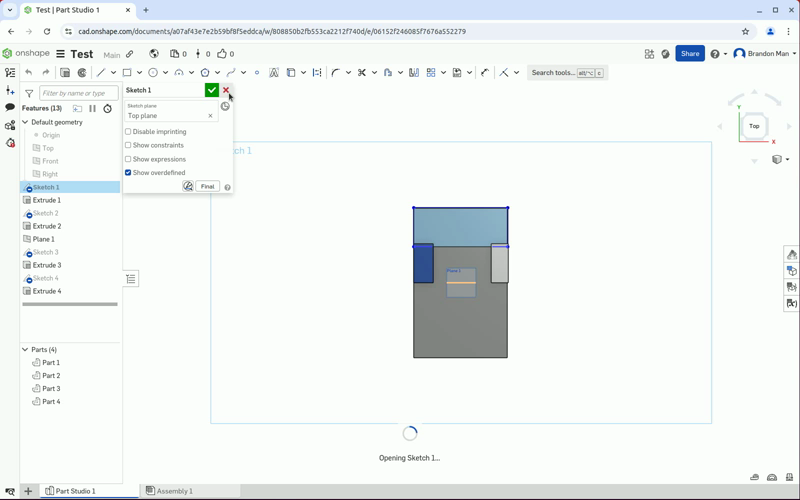
click(229, 92)
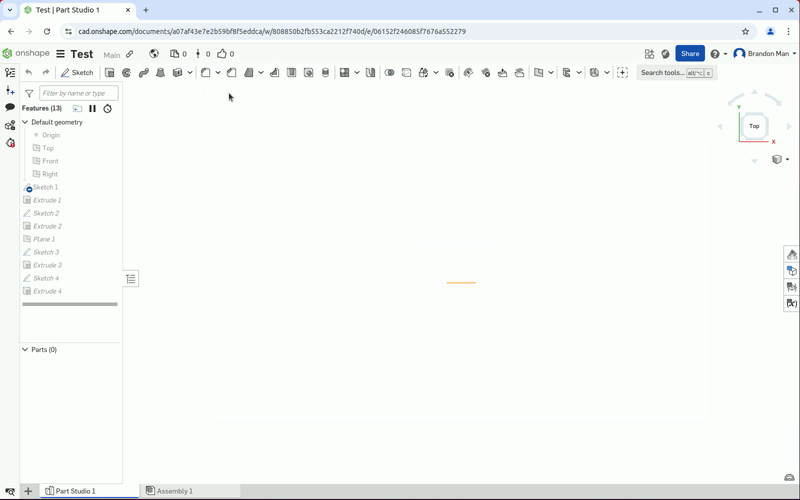
key(shift+s)
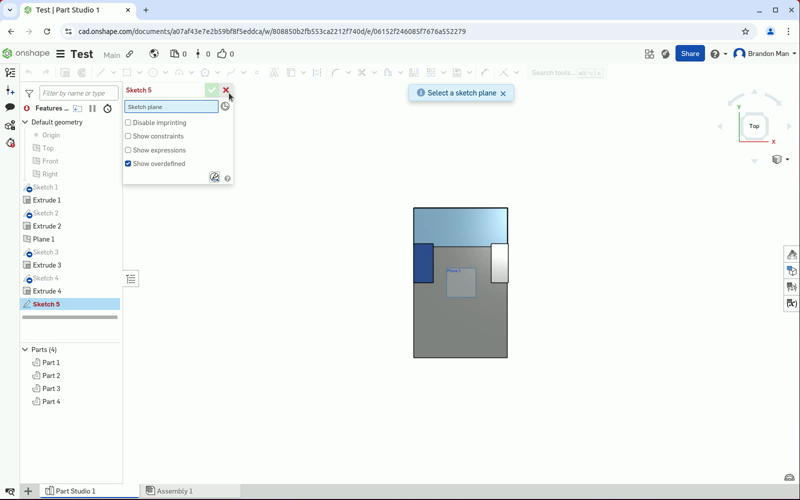
mouse_move(73, 241)
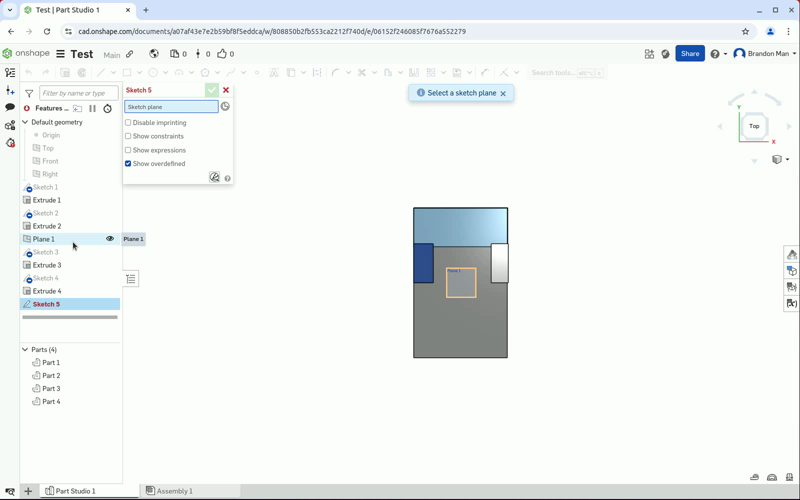
click(73, 241)
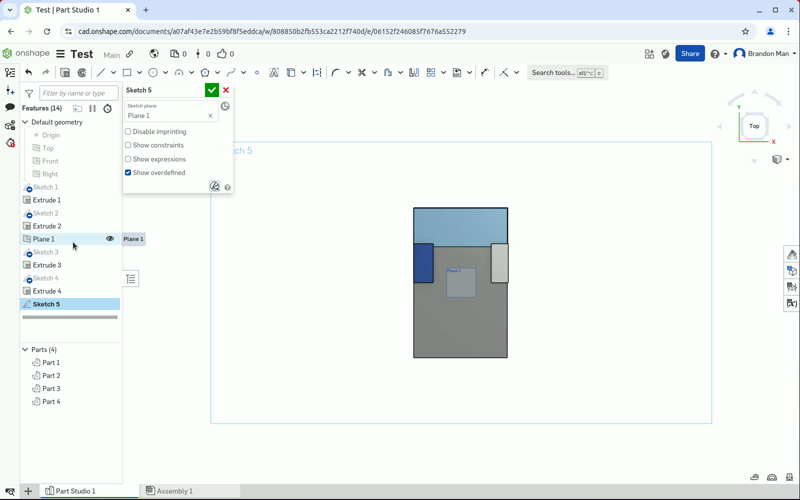
mouse_move(73, 352)
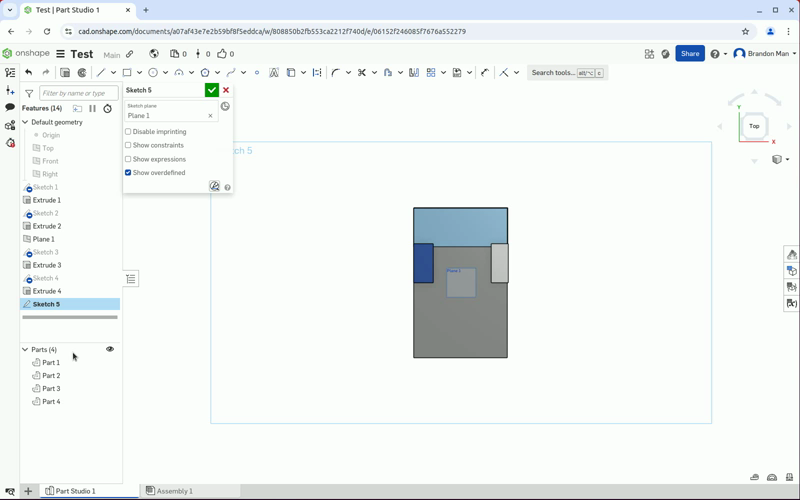
key(y)
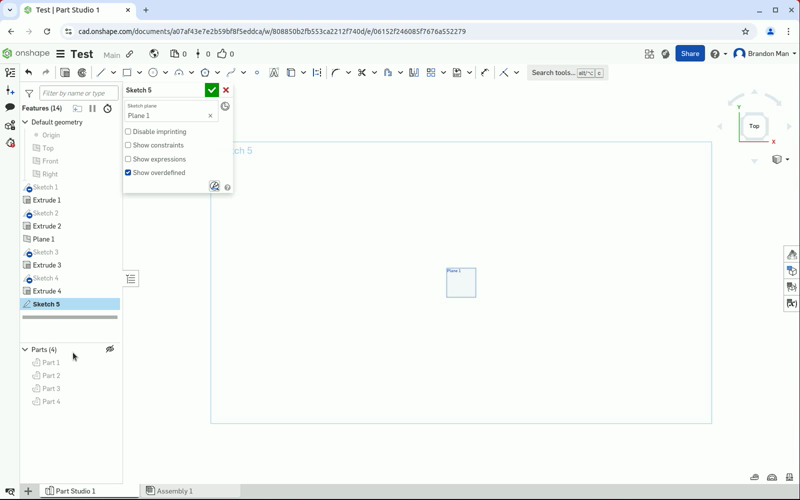
key(l)
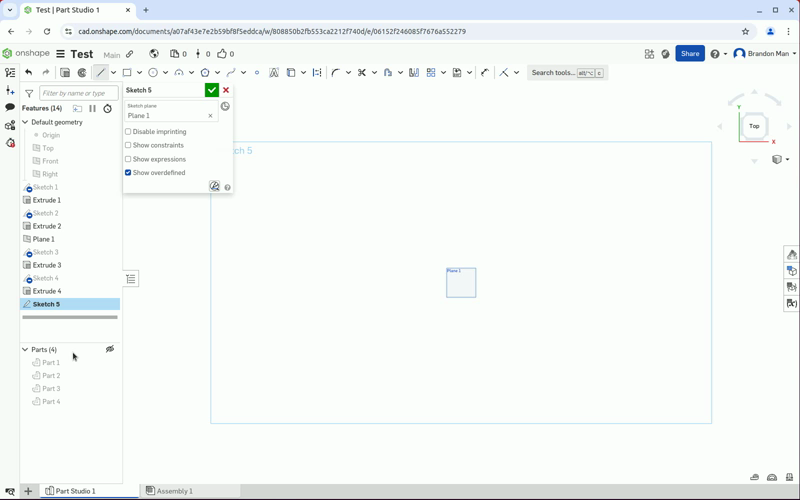
key_down(shift)
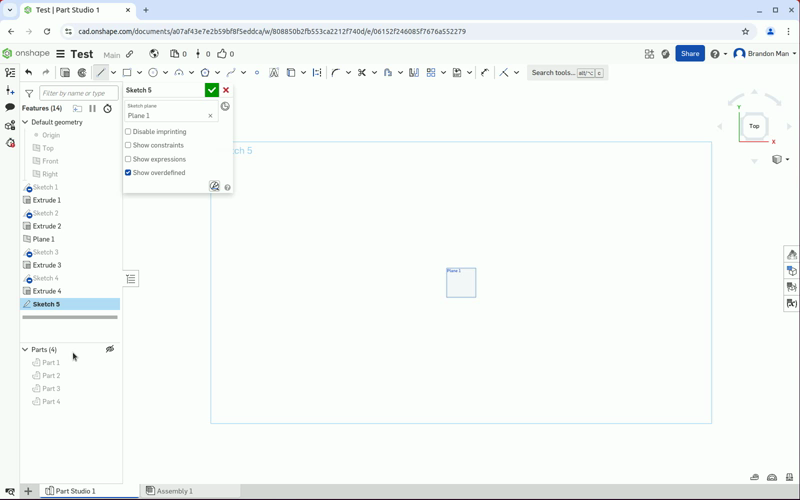
mouse_move(413, 244)
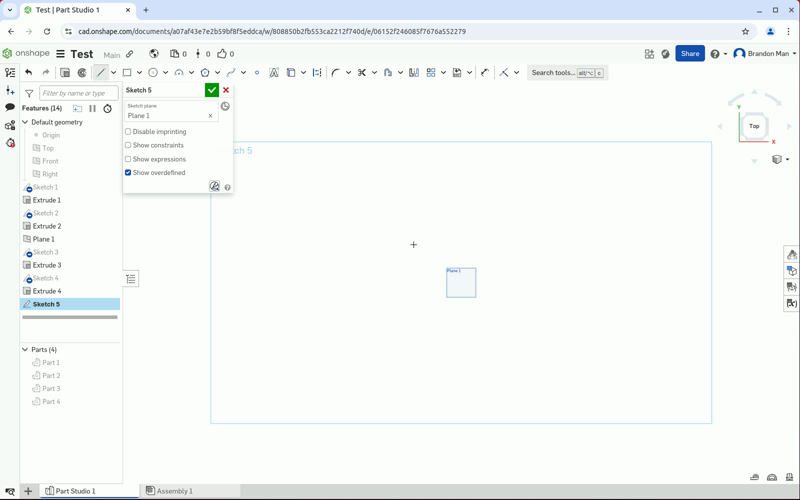
click(413, 244)
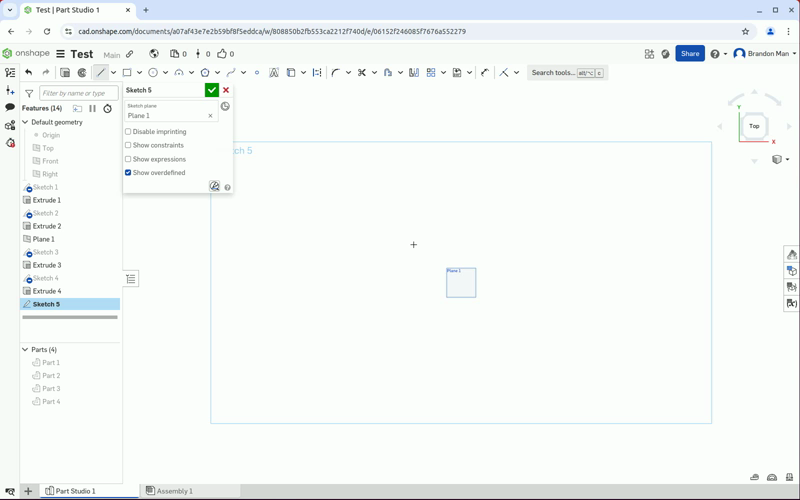
key_up(shift)
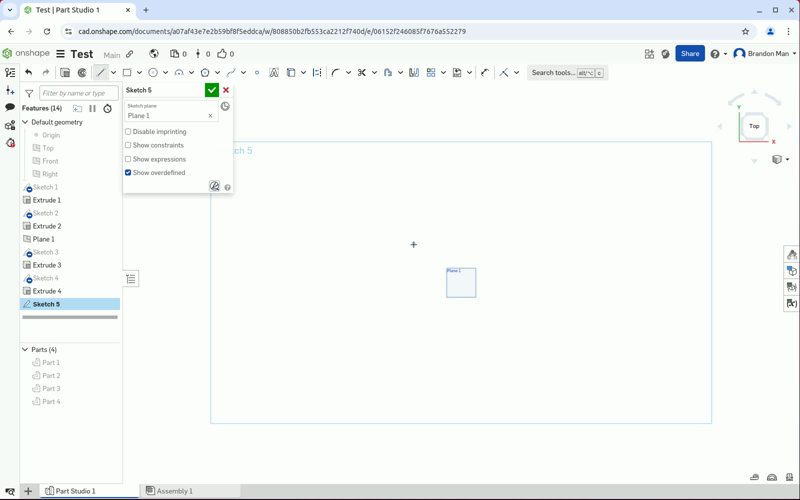
key_down(shift)
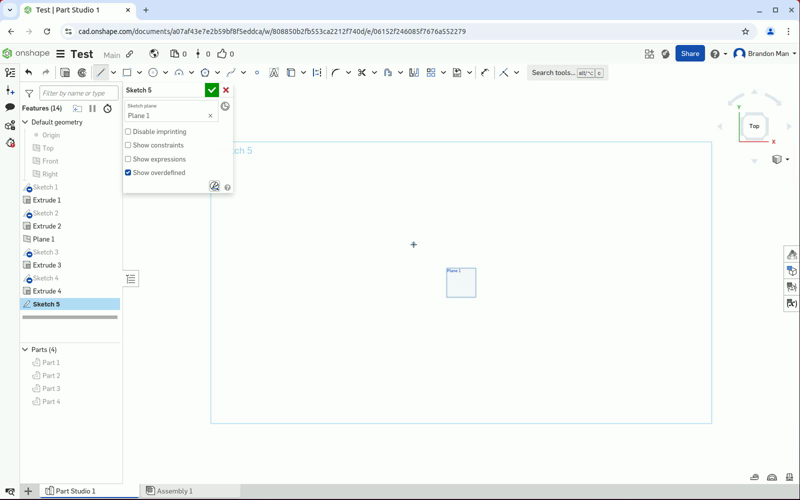
mouse_move(444, 244)
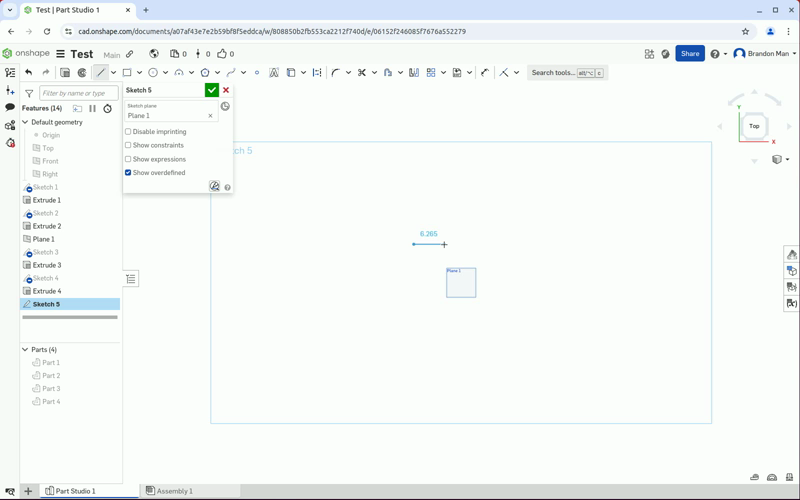
mouse_move(432, 244)
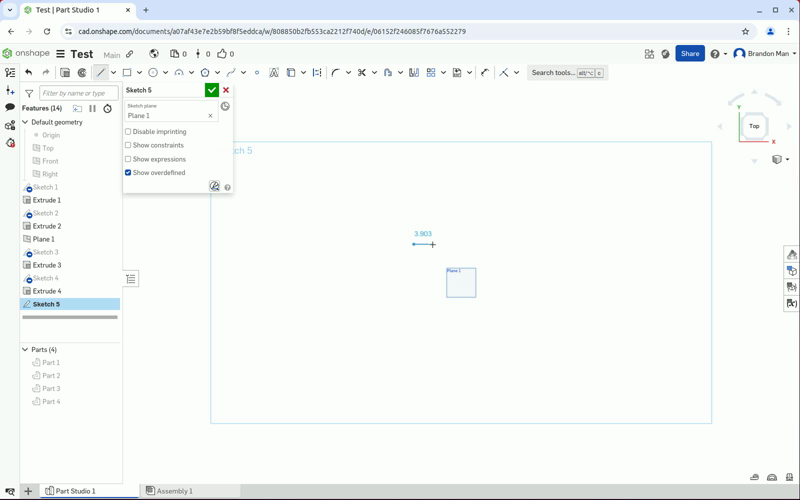
click(432, 244)
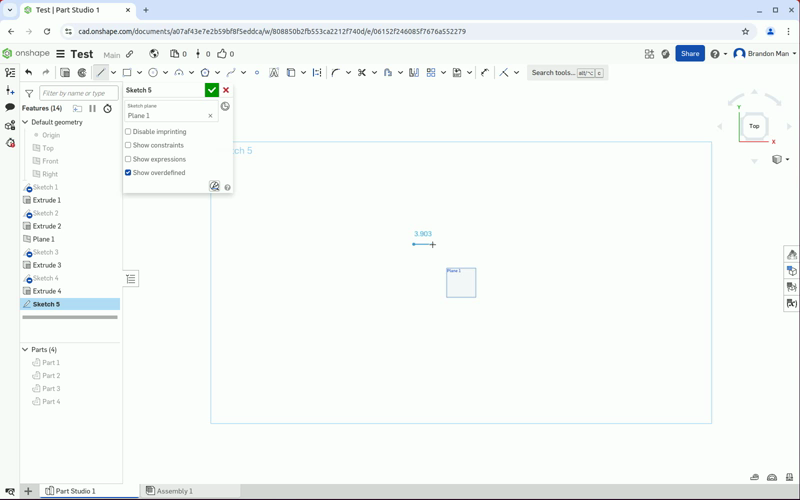
key_up(shift)
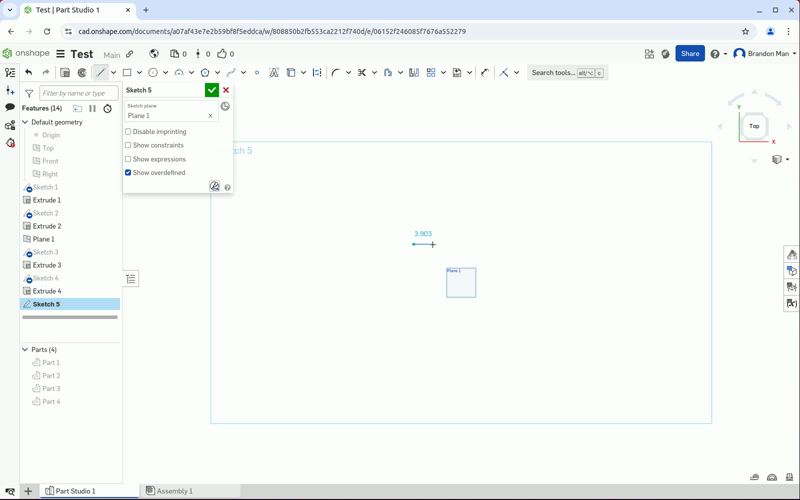
key_down(shift)
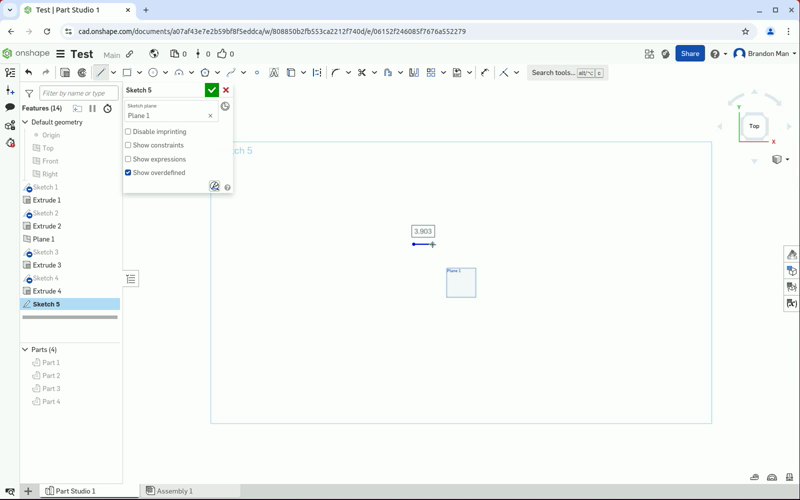
mouse_move(462, 244)
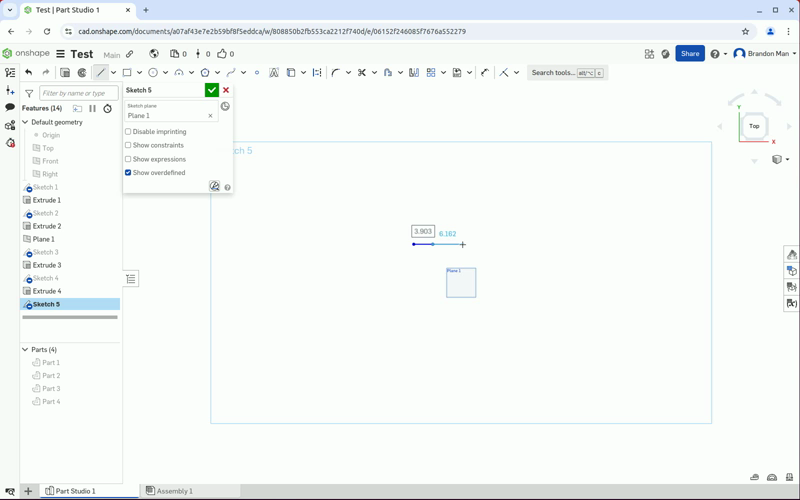
mouse_move(491, 244)
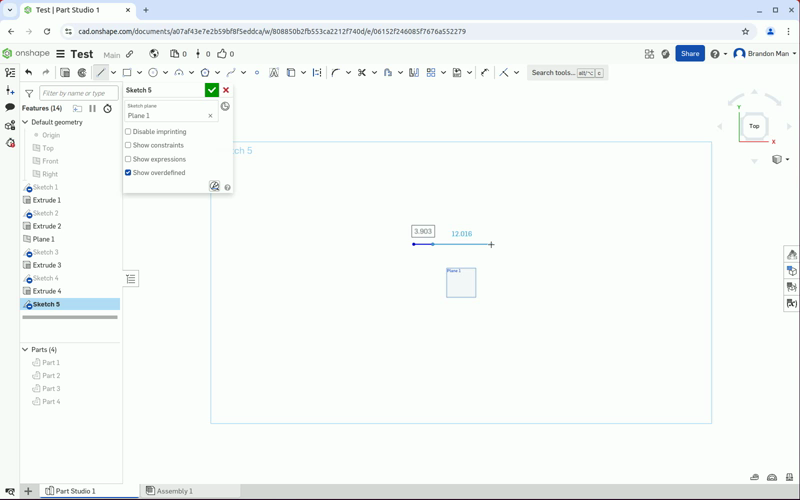
click(491, 244)
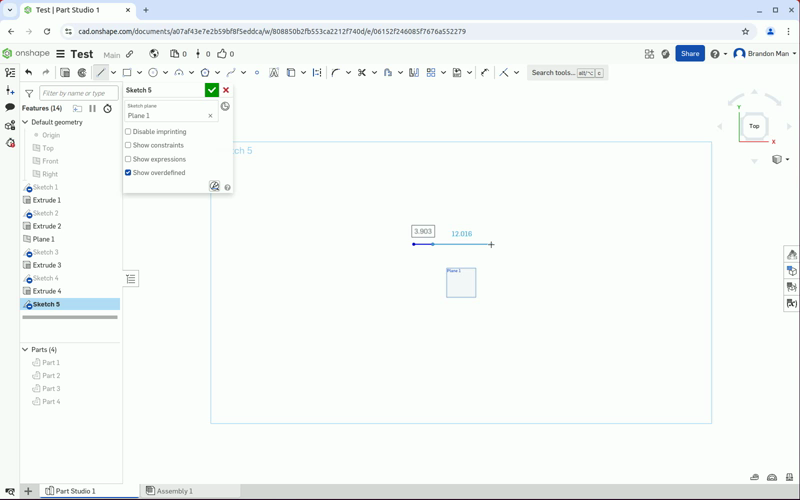
key_up(shift)
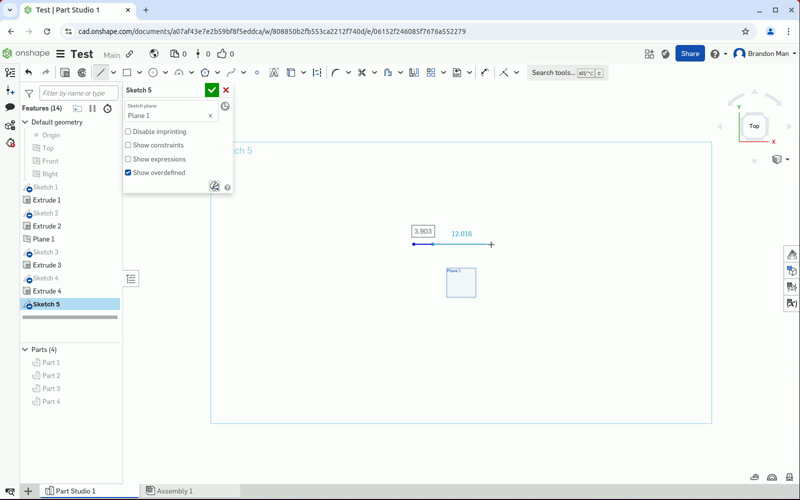
key_down(shift)
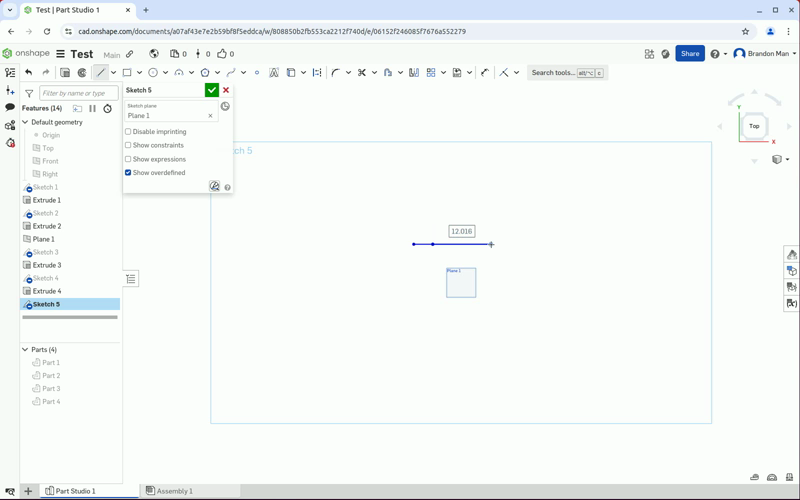
mouse_move(521, 244)
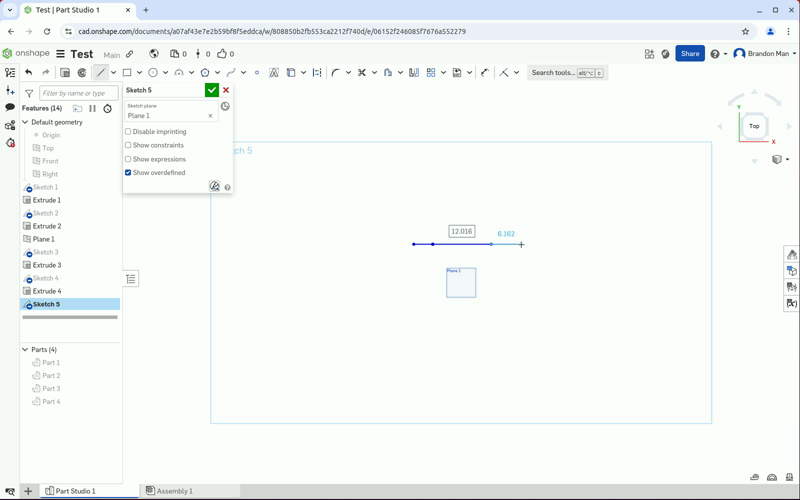
mouse_move(507, 244)
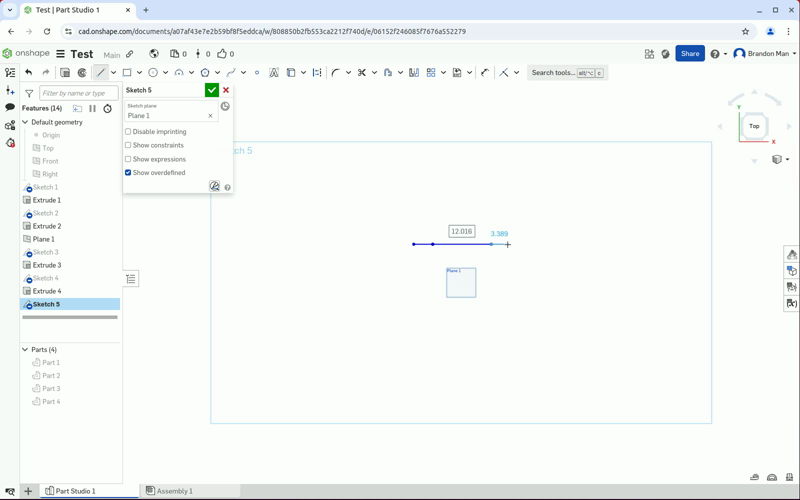
click(507, 244)
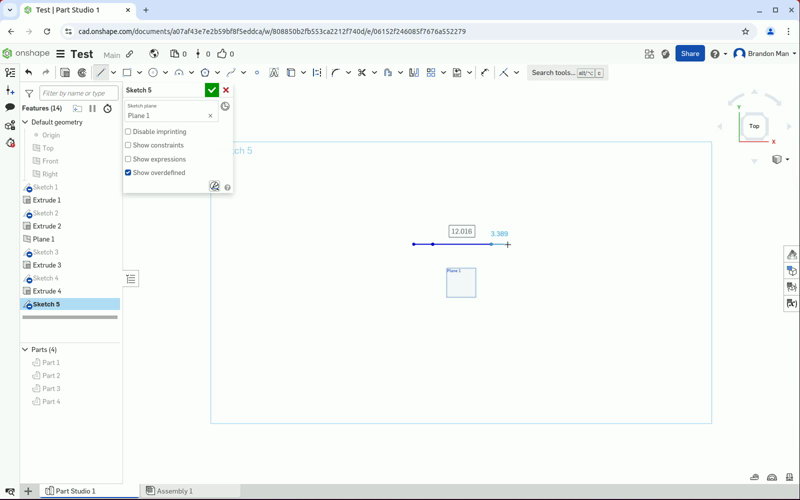
key_up(shift)
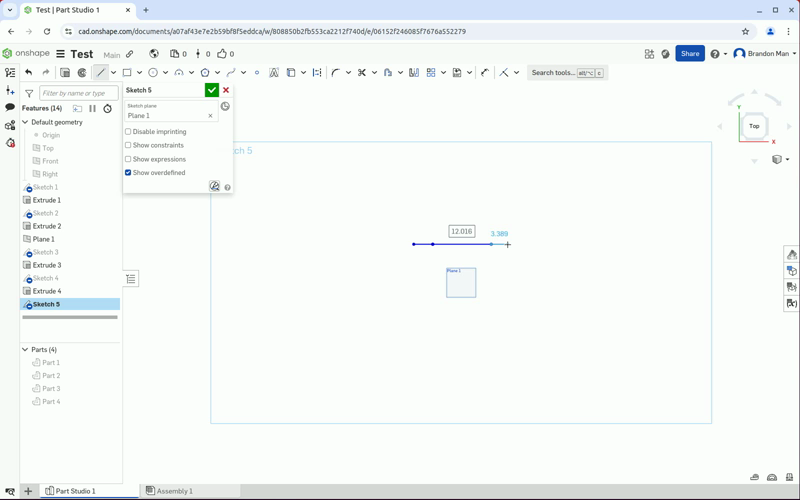
key_down(shift)
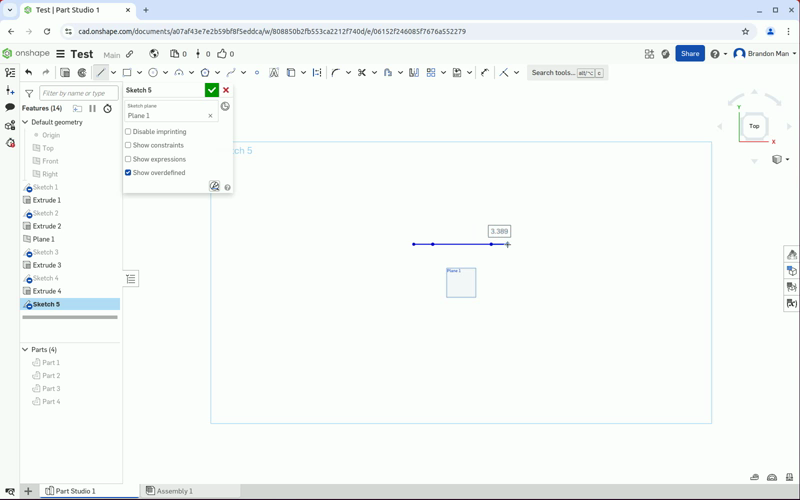
mouse_move(537, 244)
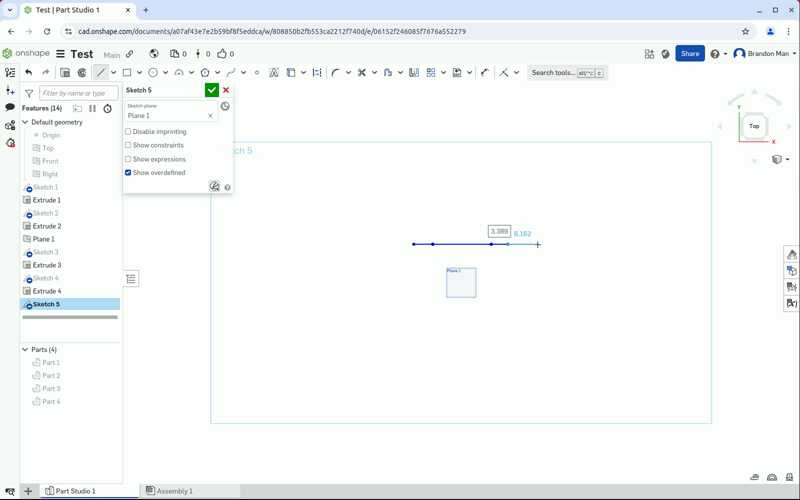
mouse_move(507, 207)
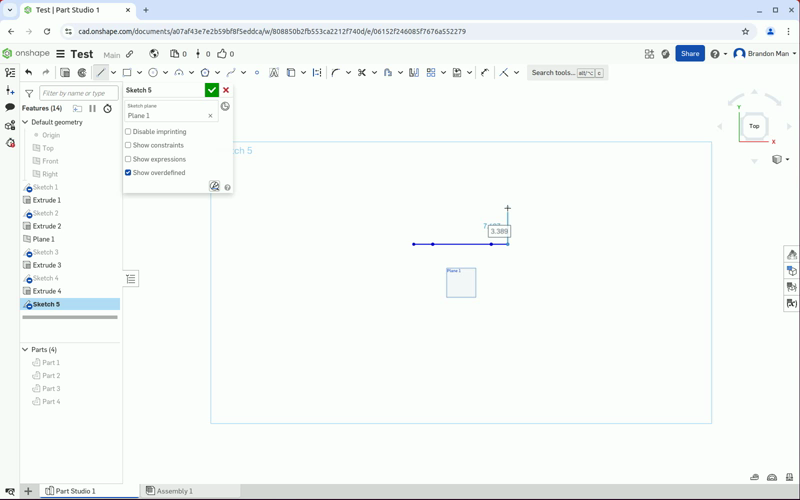
click(507, 207)
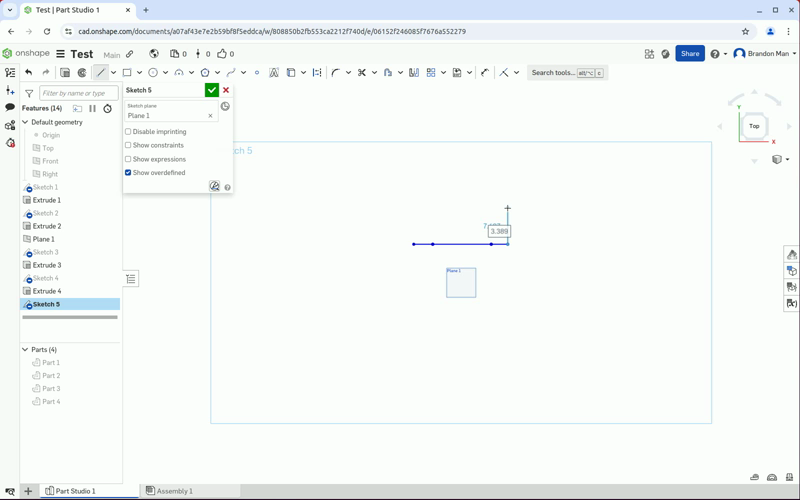
key_up(shift)
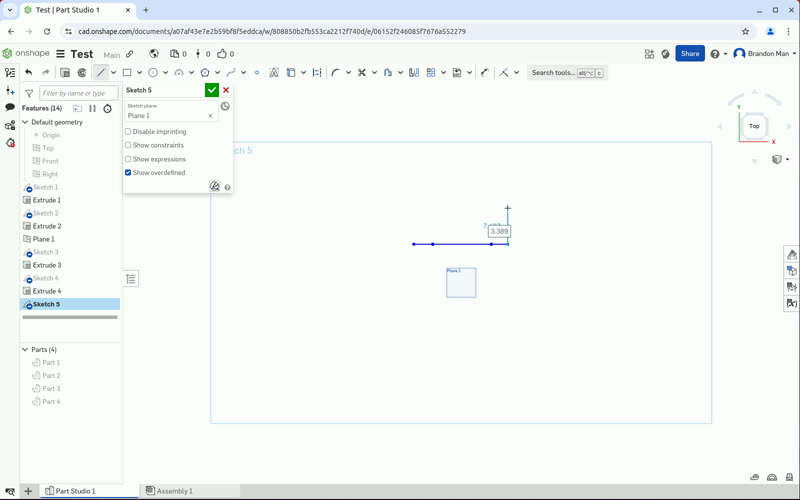
key_down(shift)
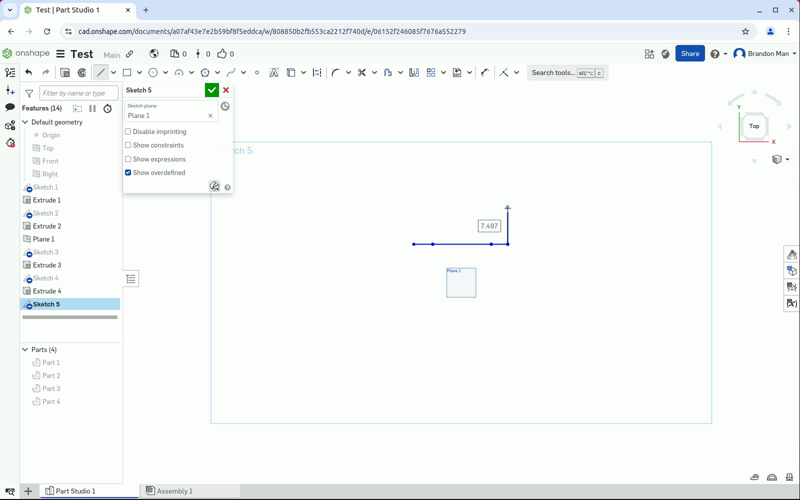
mouse_move(413, 207)
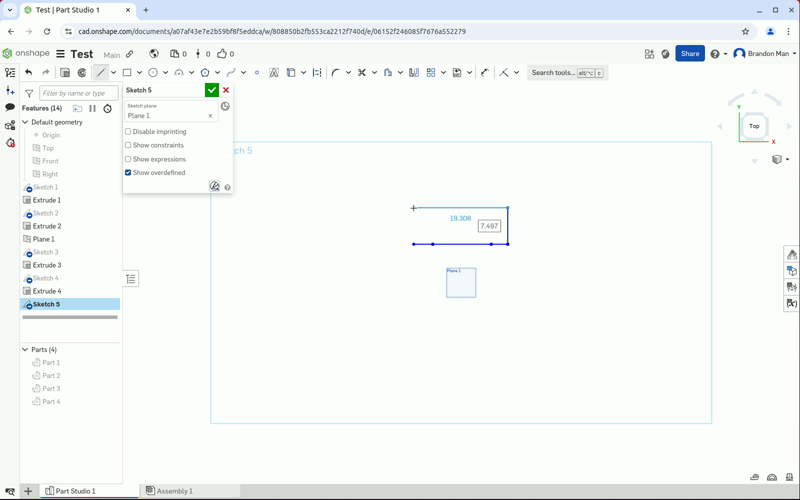
click(413, 207)
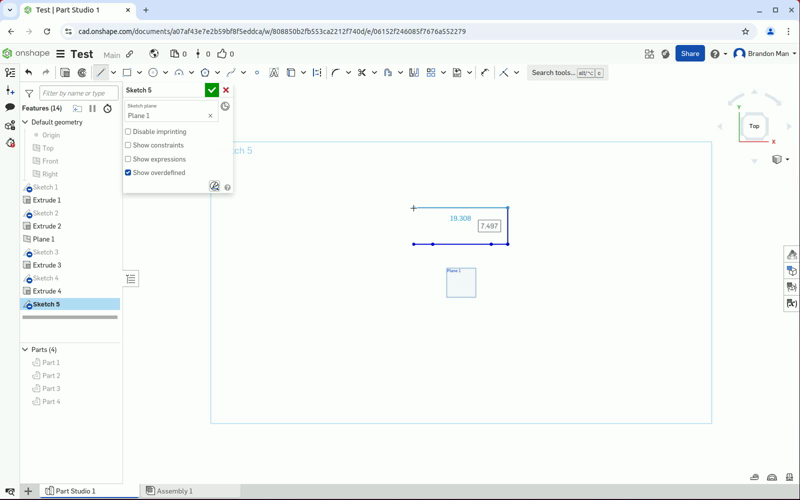
key_up(shift)
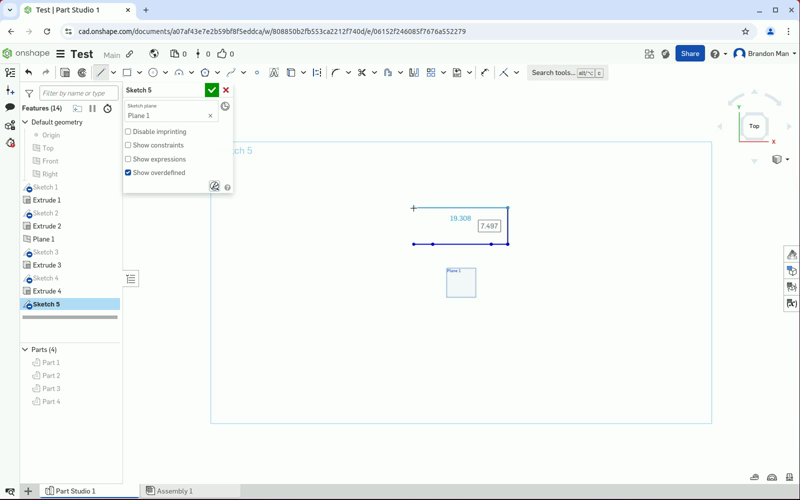
mouse_move(444, 207)
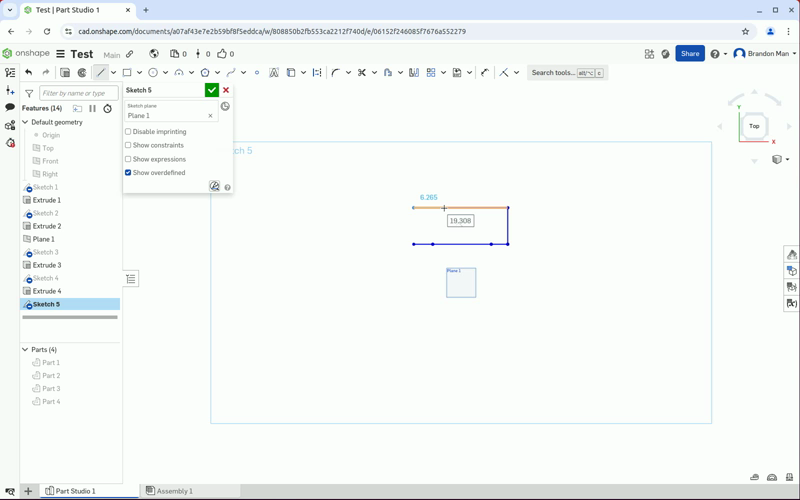
key_down(shift)
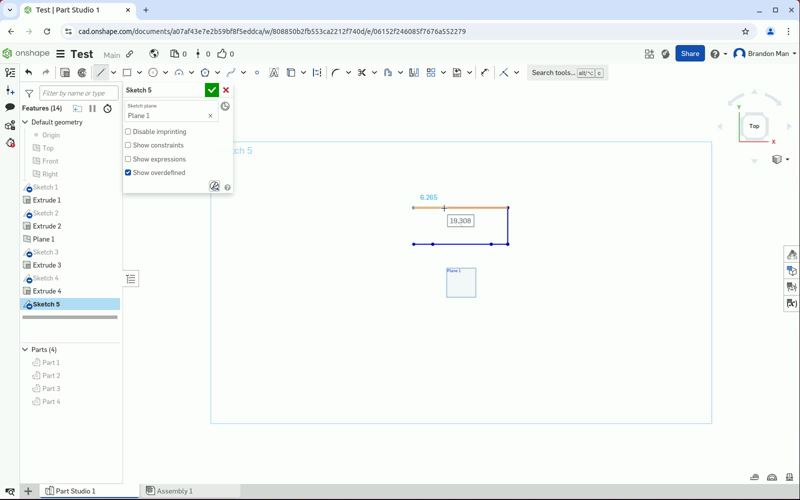
mouse_move(413, 244)
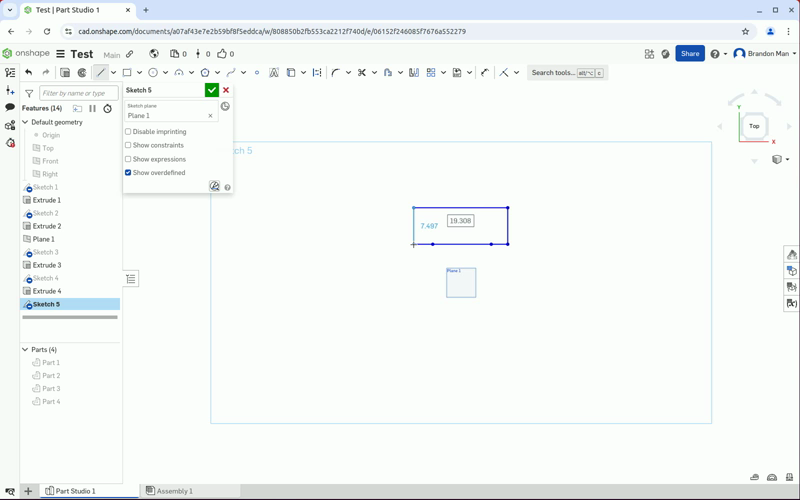
key_up(shift)
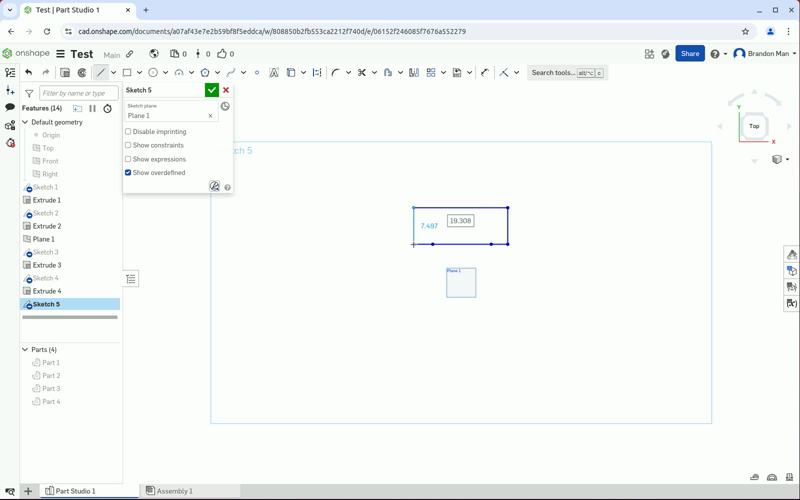
click(413, 244)
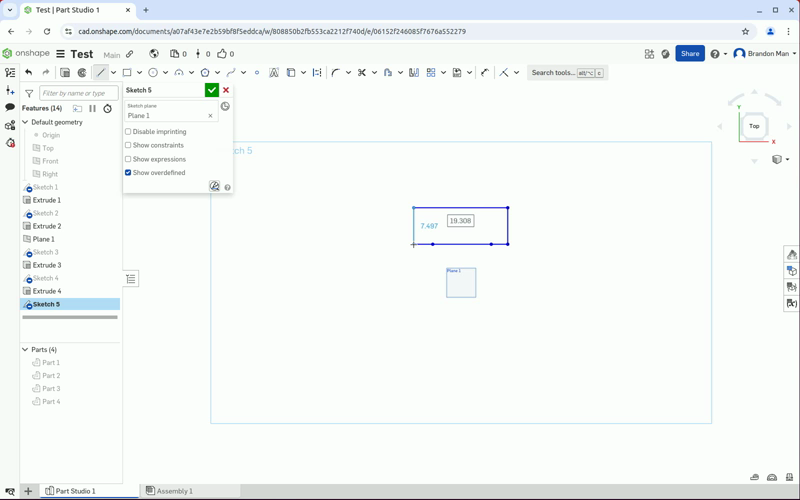
key(esc)
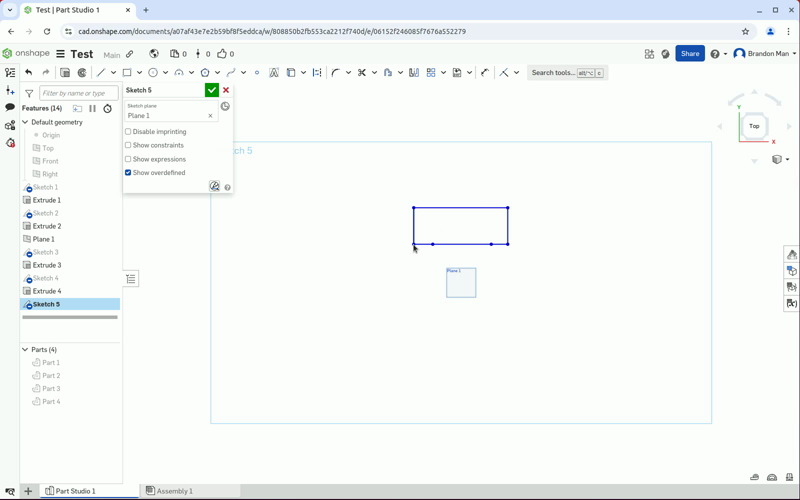
mouse_move(450, 235)
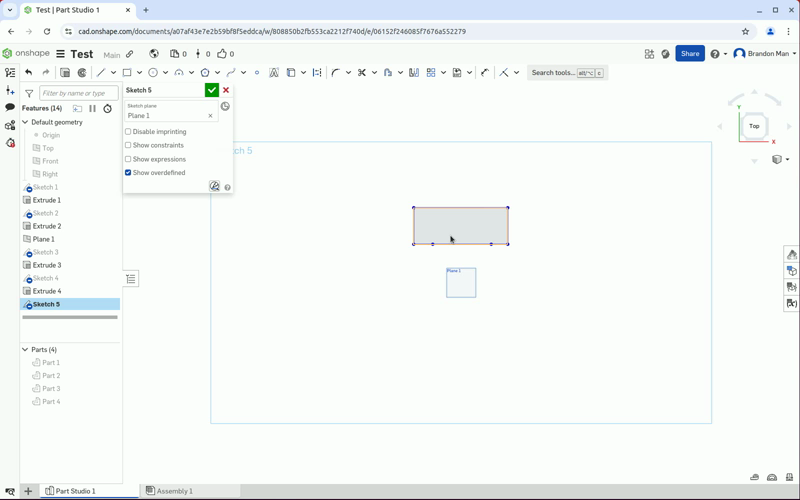
click(450, 235)
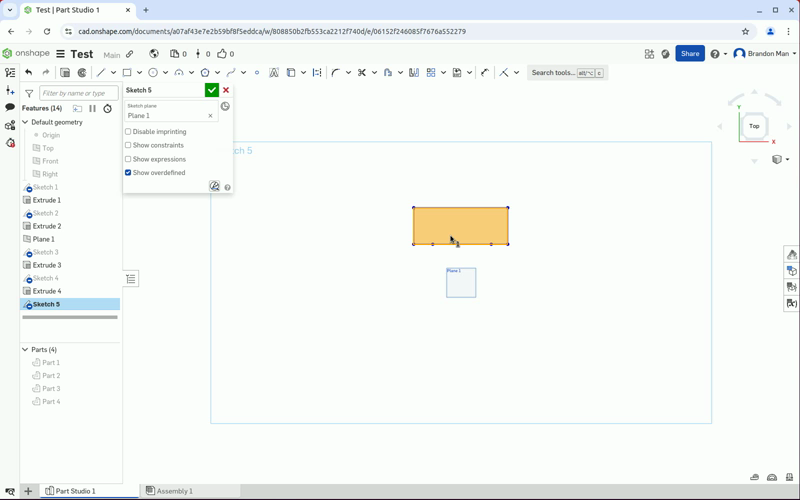
mouse_move(73, 352)
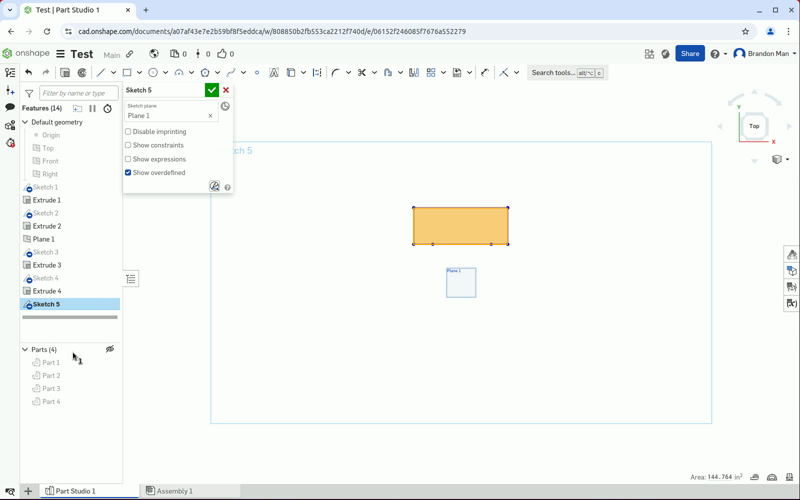
key(shift+y)
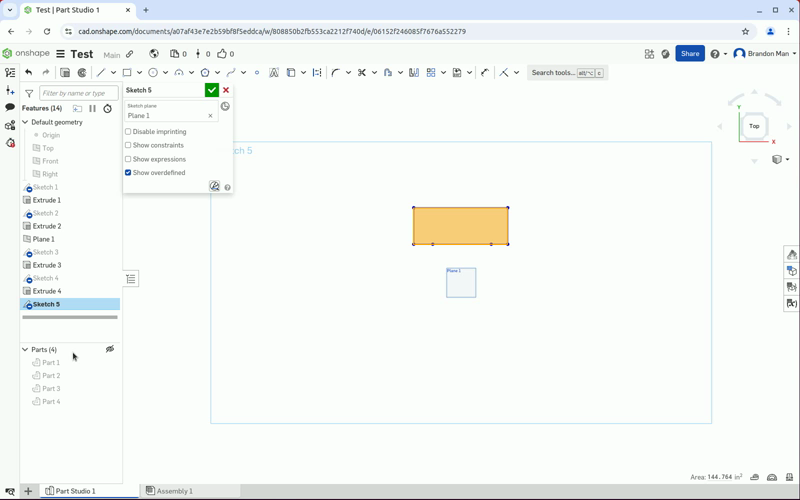
key(shift+e)
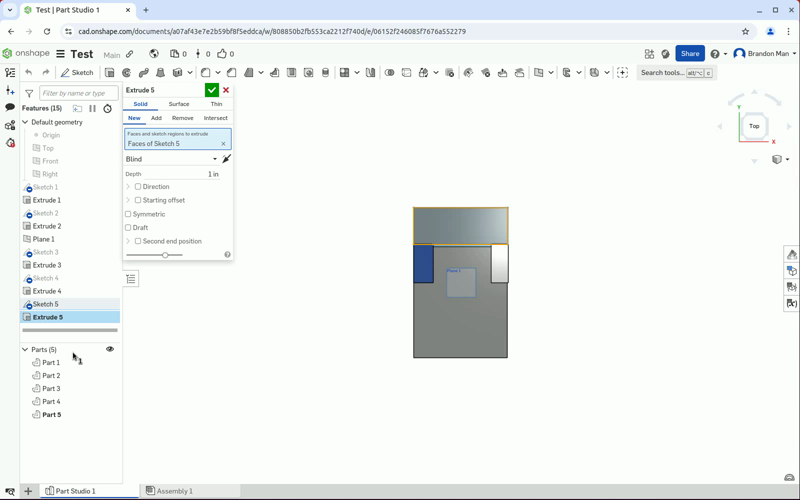
mouse_move(143, 106)
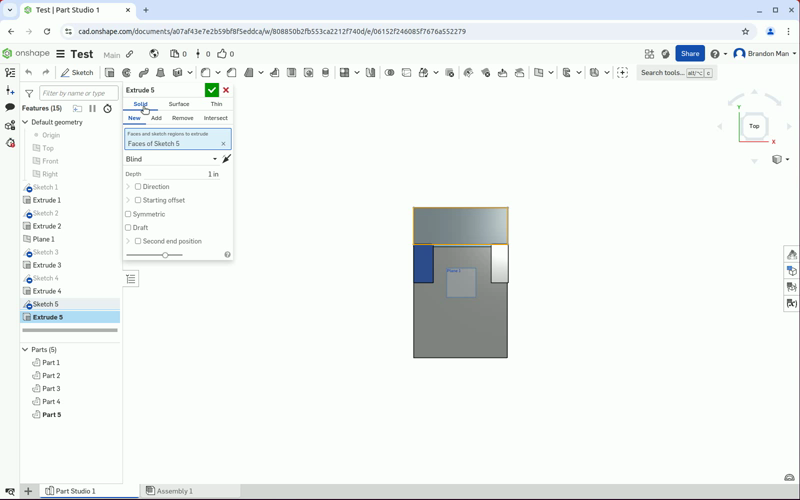
click(143, 106)
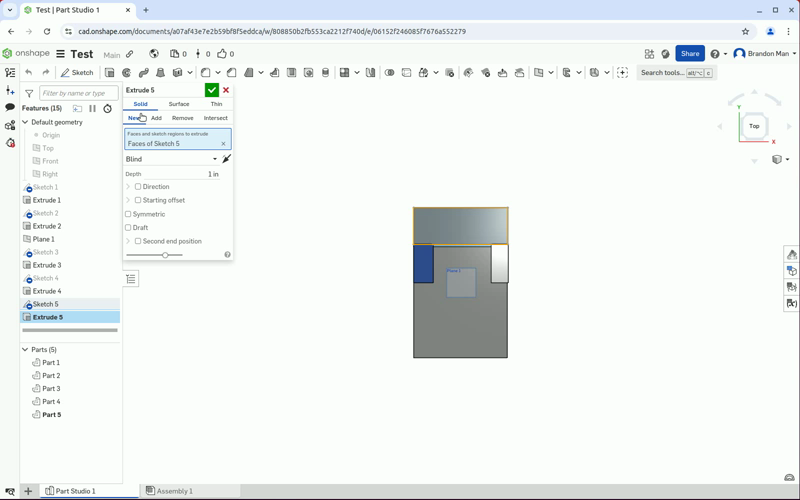
mouse_move(137, 120)
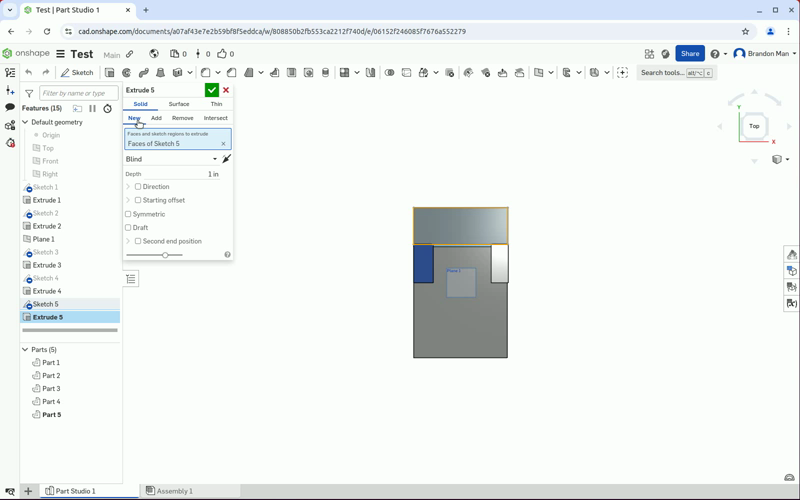
click(137, 120)
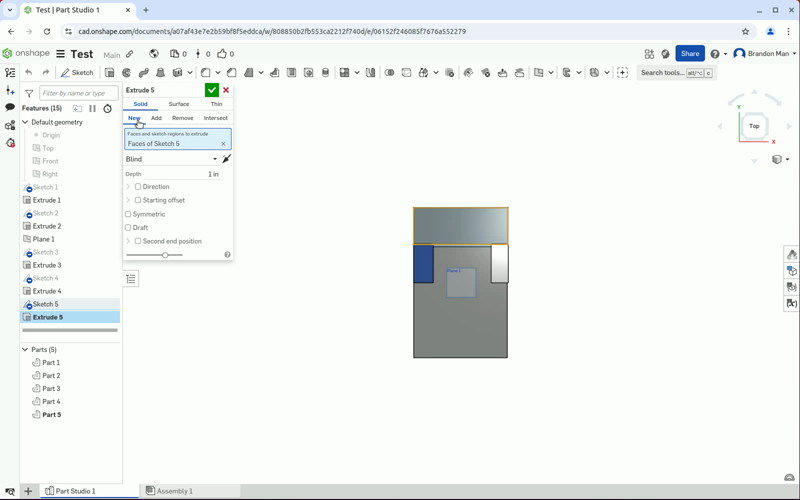
key(tab, 4)
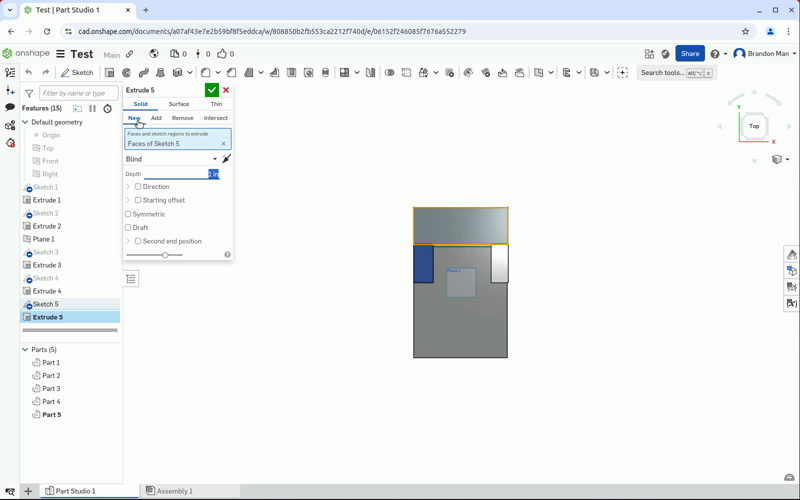
text(15.405)
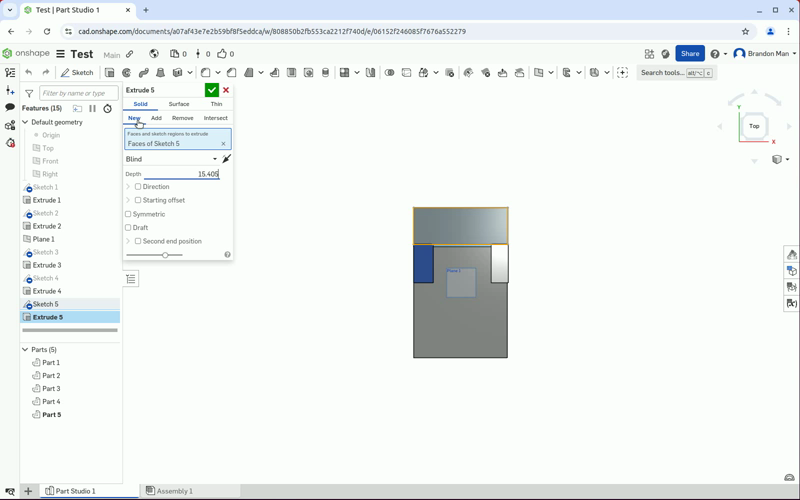
key(enter)
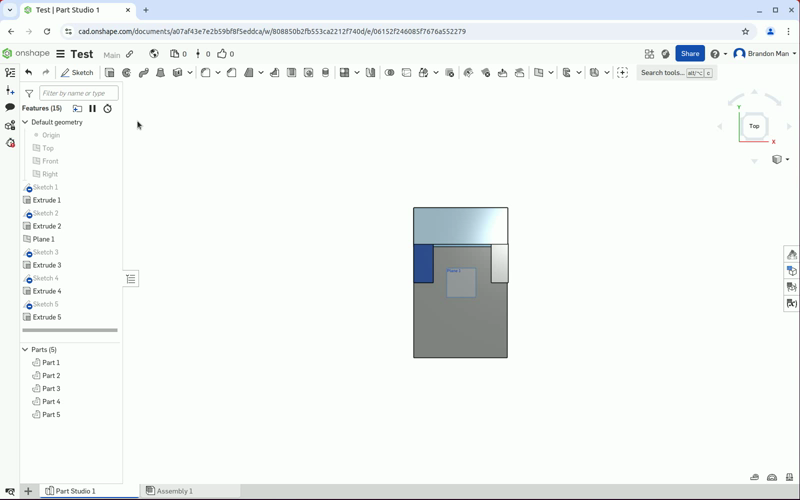
key(shift+h)
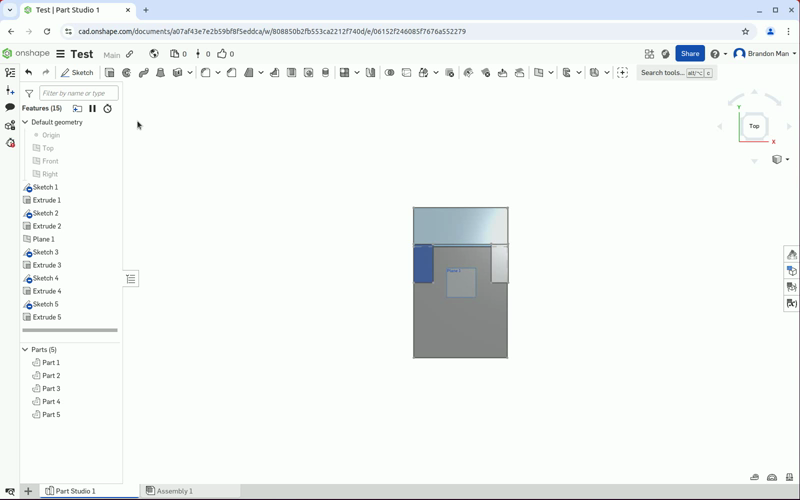
key(shift+h)
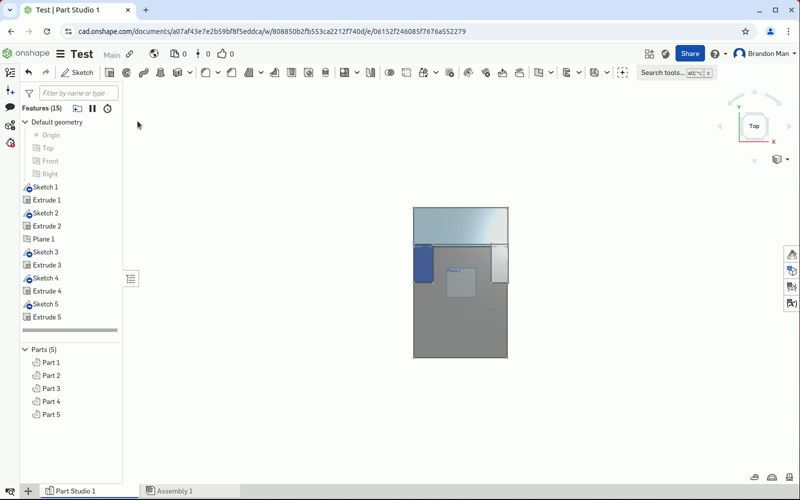
key(shift+7)
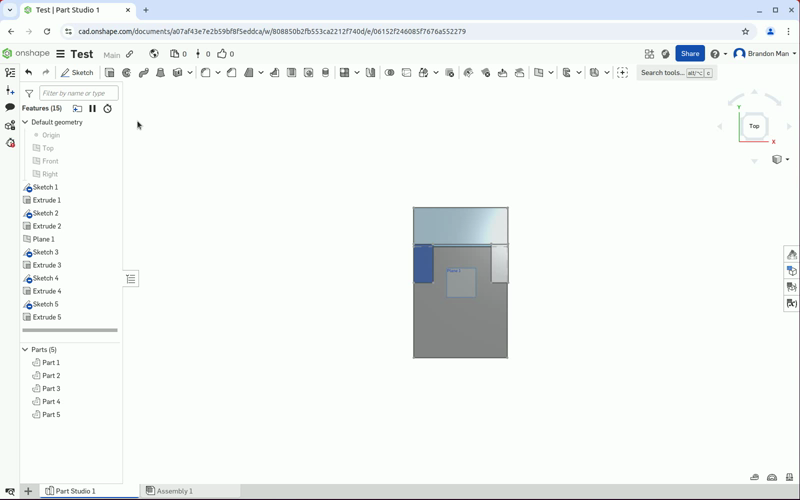
key(up, 3)
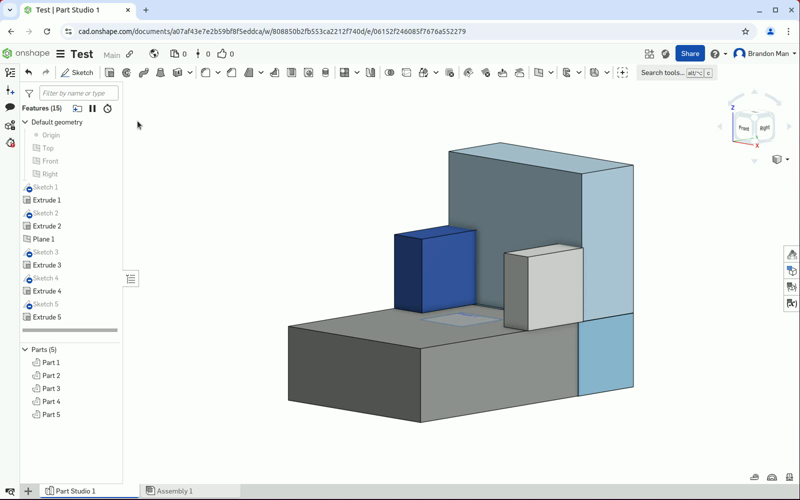
key(left, 3)
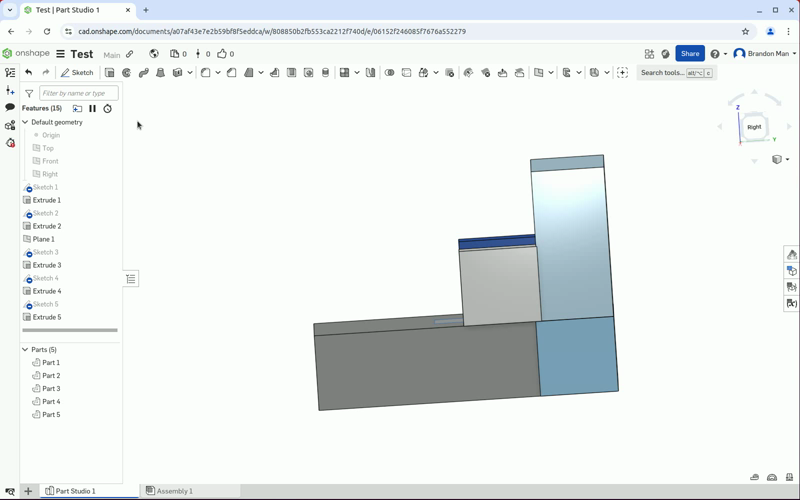
key(right, 3)
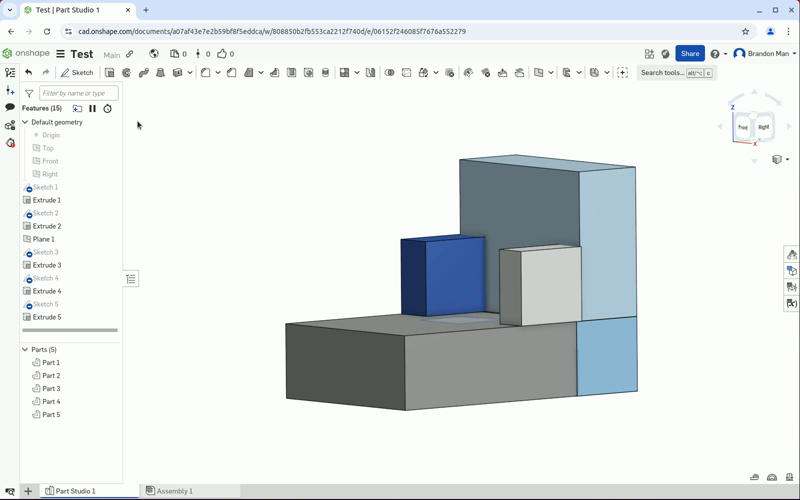
key(down, 3)
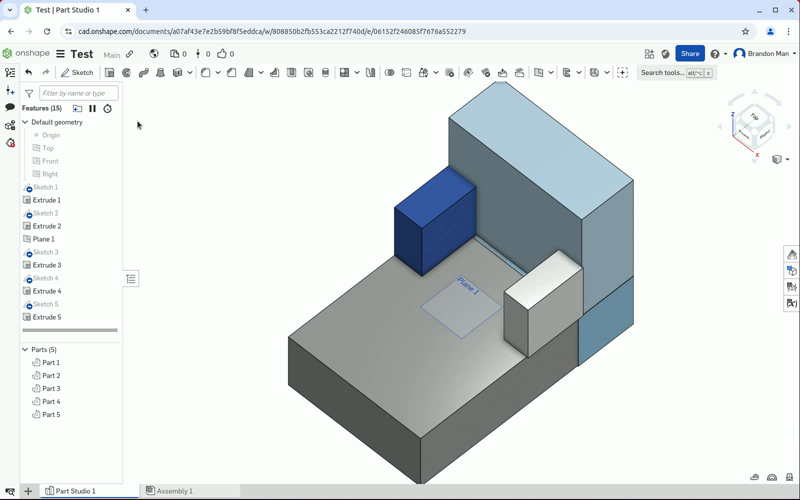
mouse_move(73, 189)
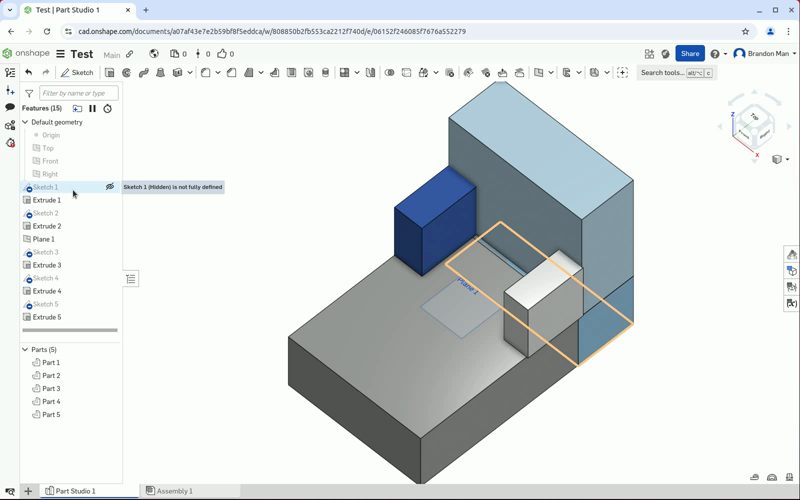
click(73, 189)